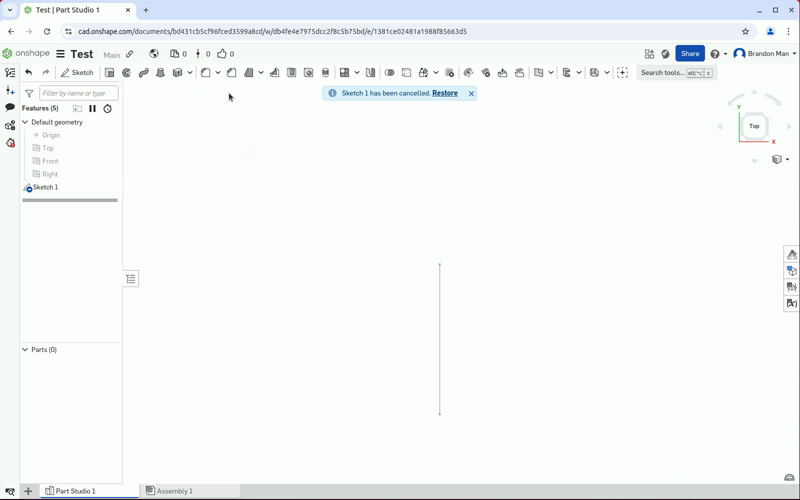
key(shift+h)
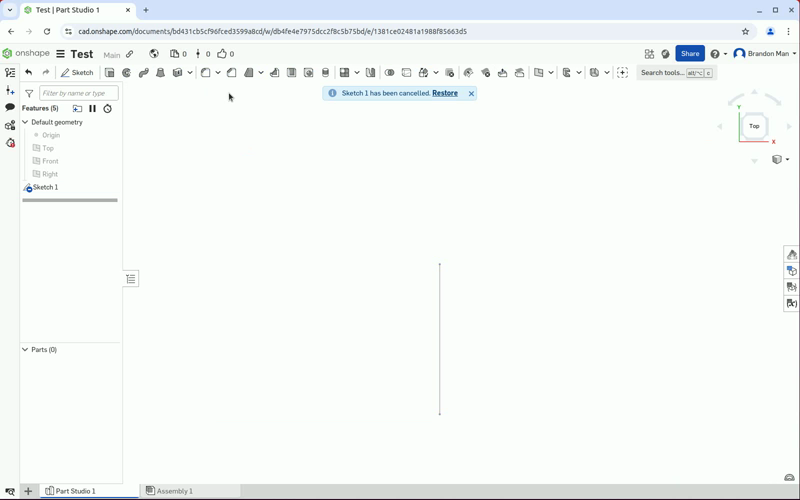
key(shift+s)
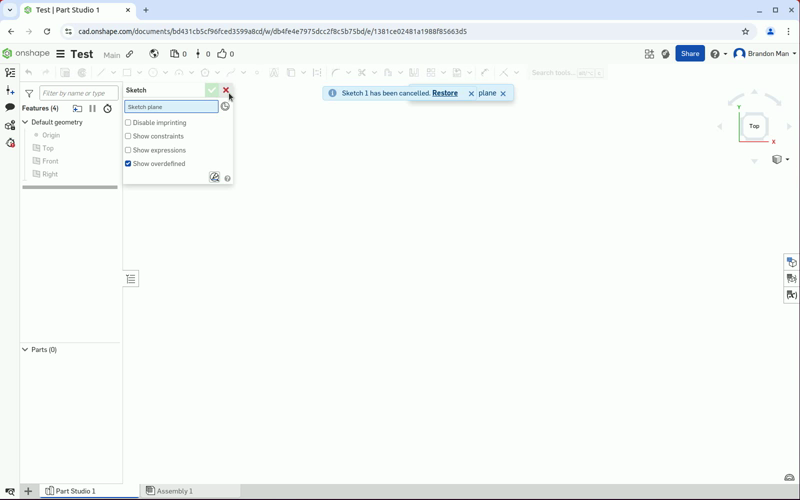
mouse_move(73, 150)
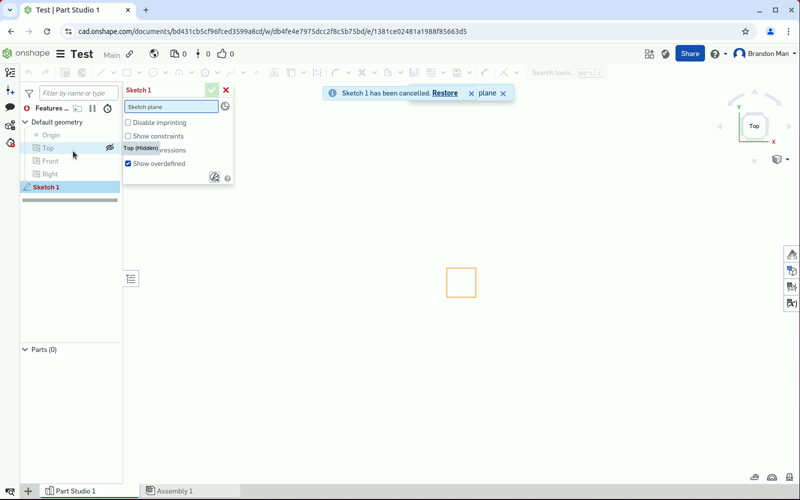
click(73, 150)
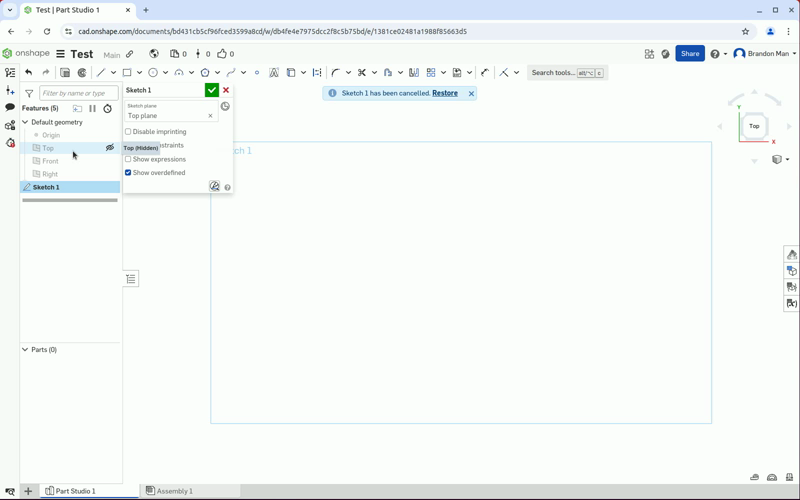
mouse_move(73, 352)
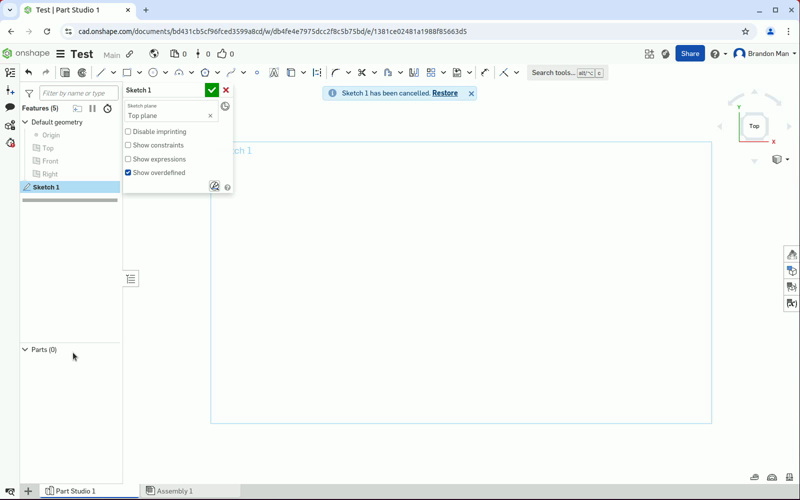
key(y)
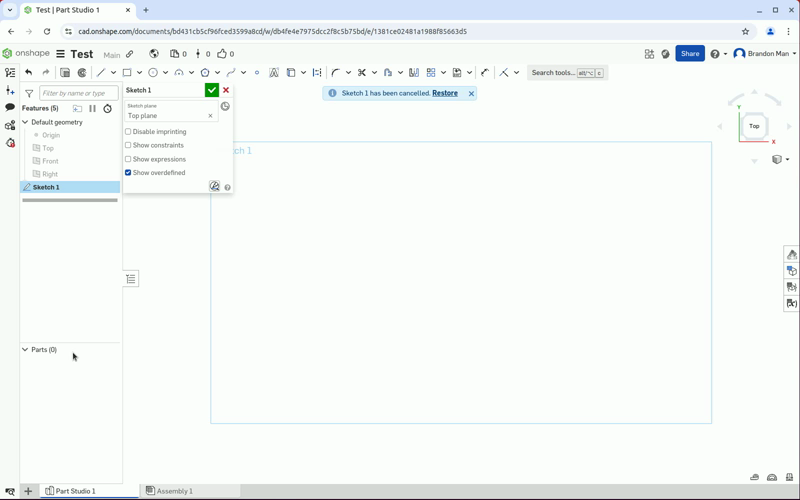
key(l)
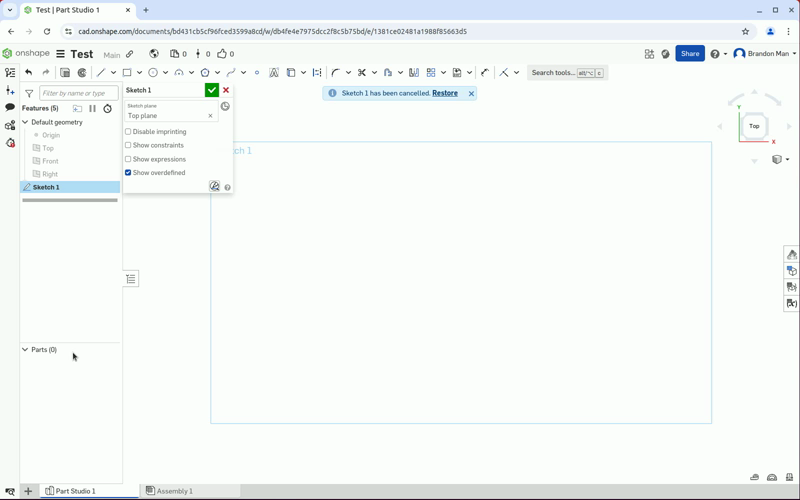
key_down(shift)
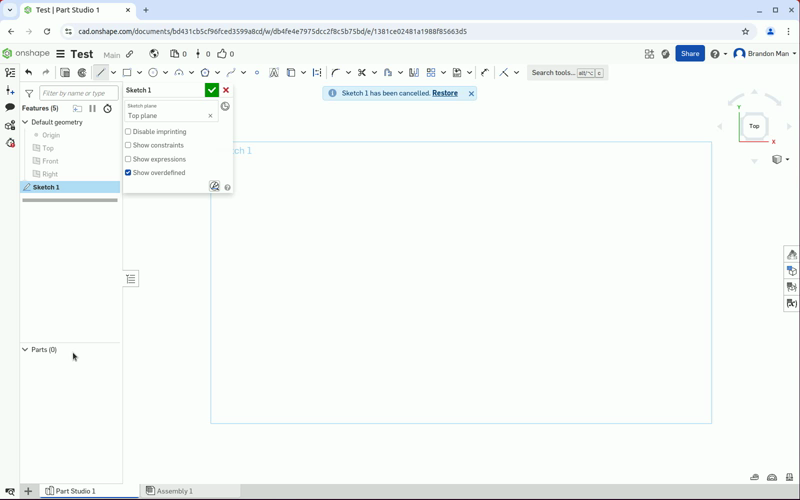
mouse_move(348, 395)
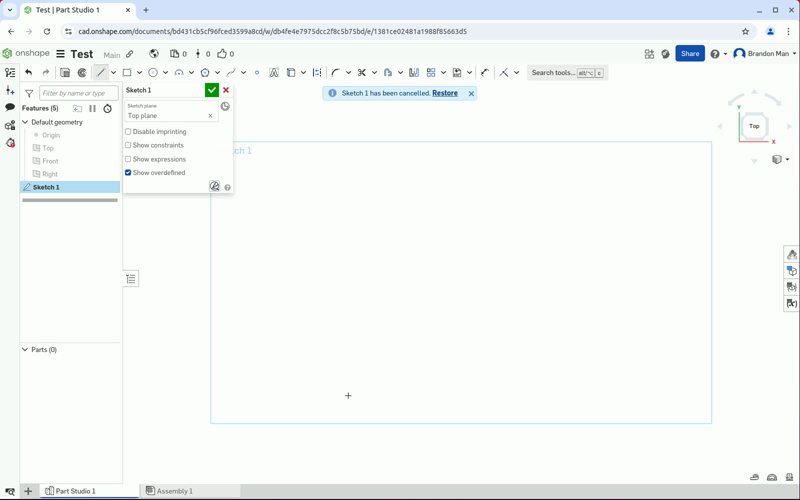
click(348, 395)
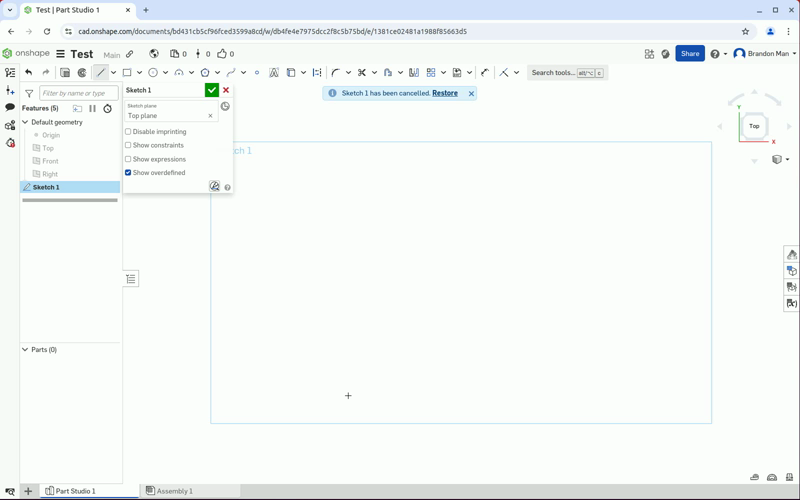
key_up(shift)
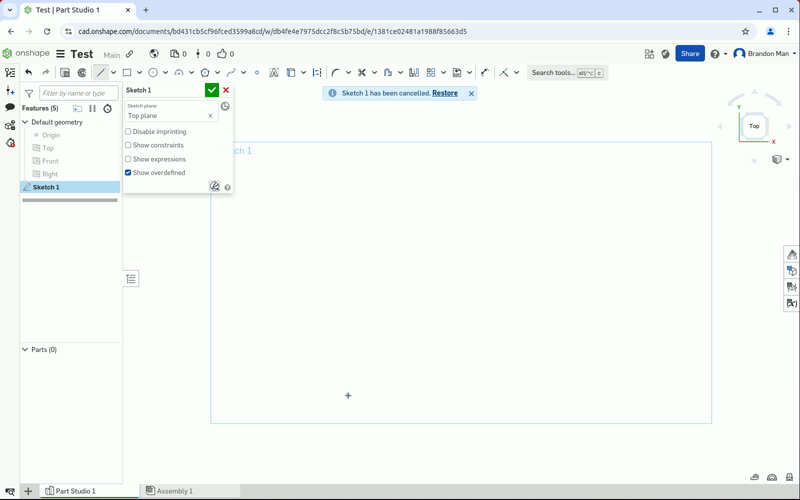
key_down(shift)
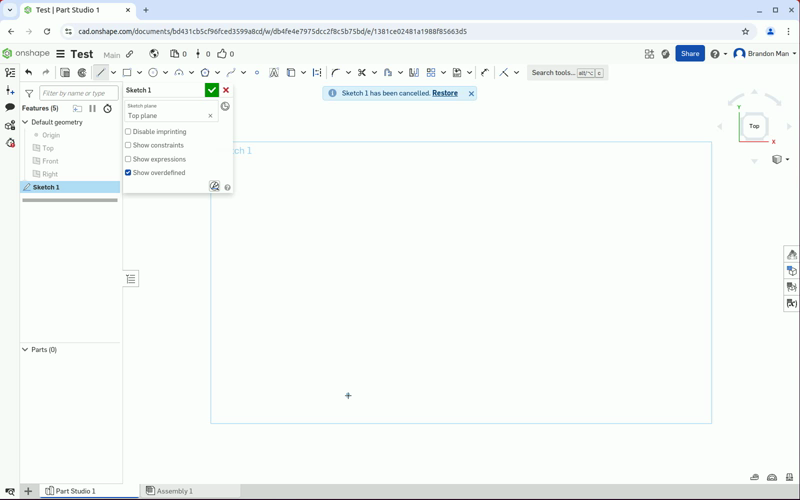
mouse_move(572, 395)
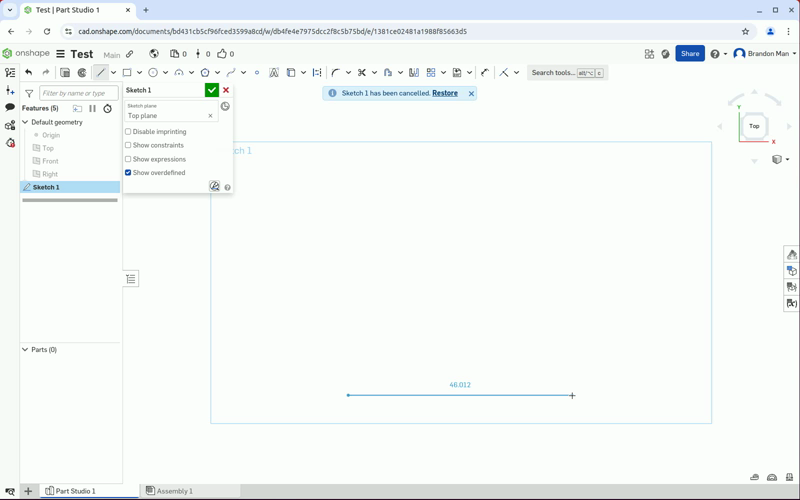
click(572, 395)
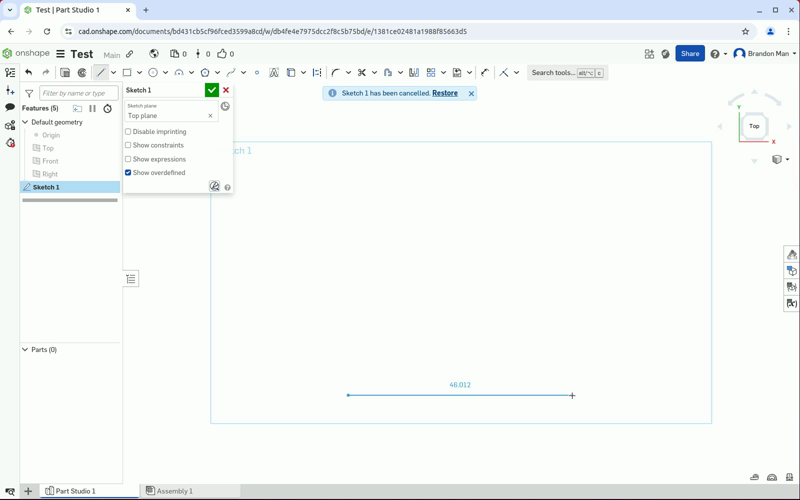
key_up(shift)
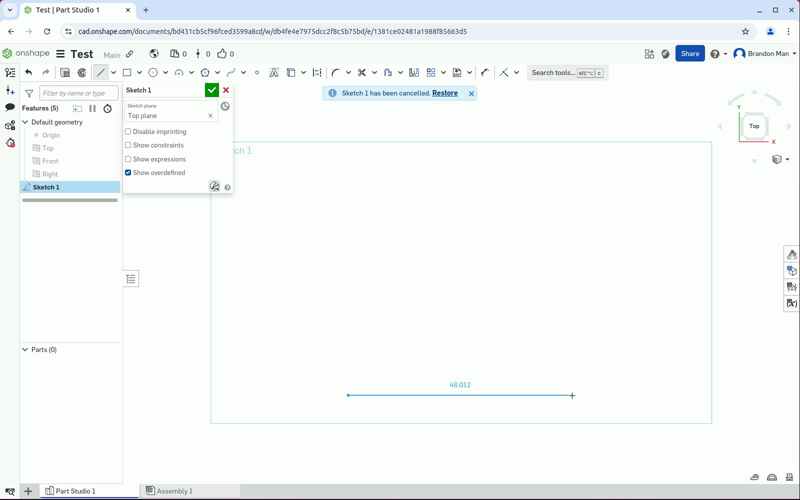
key_down(shift)
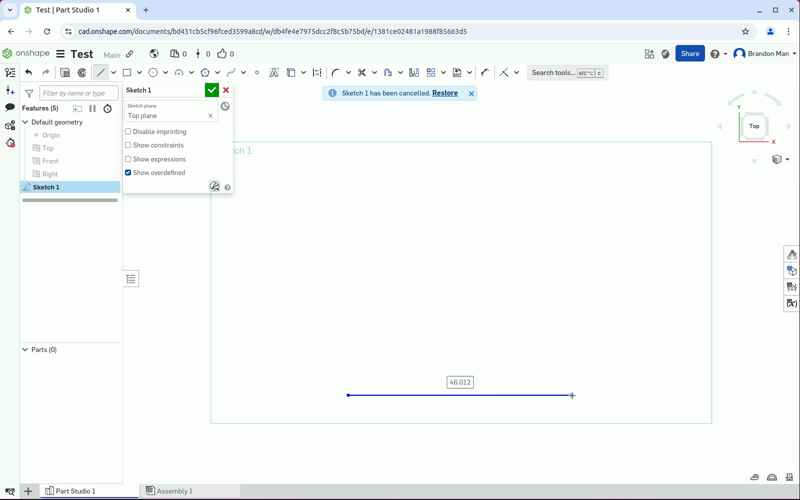
mouse_move(572, 171)
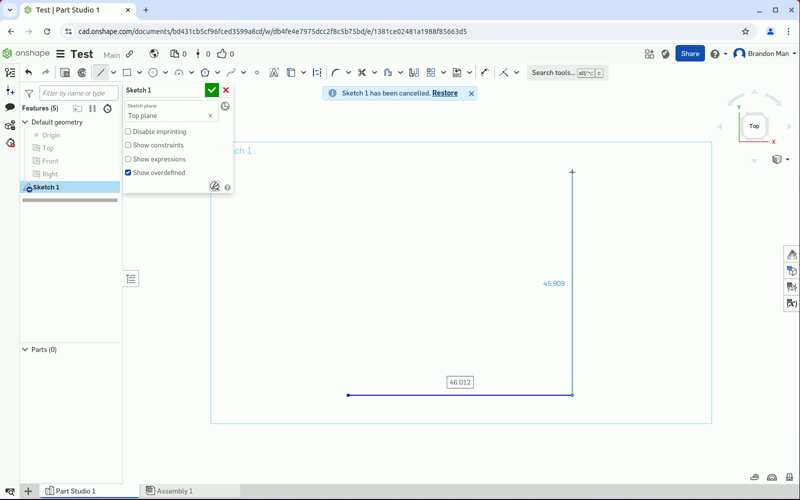
click(572, 171)
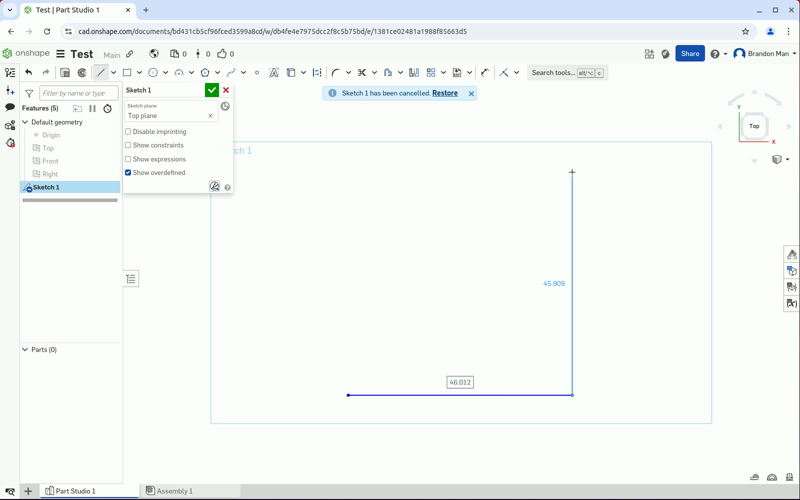
key_up(shift)
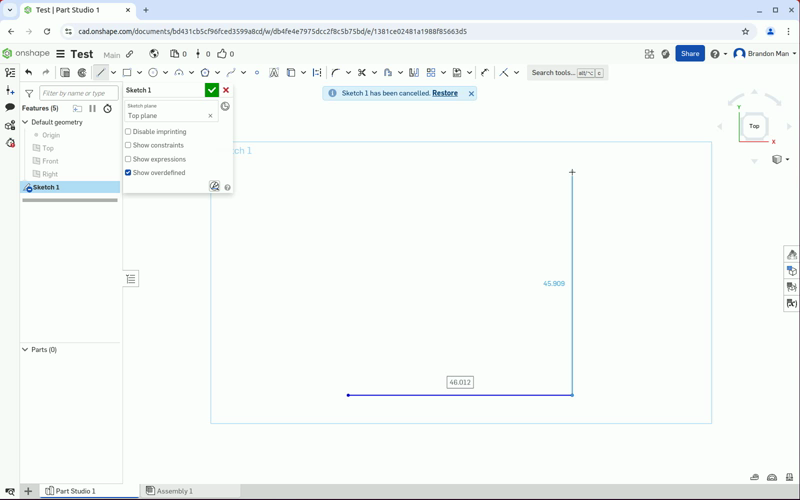
key_down(shift)
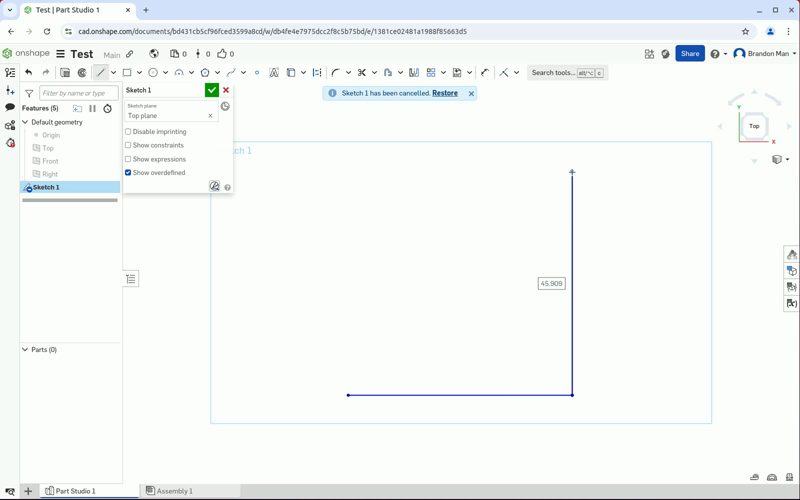
mouse_move(348, 171)
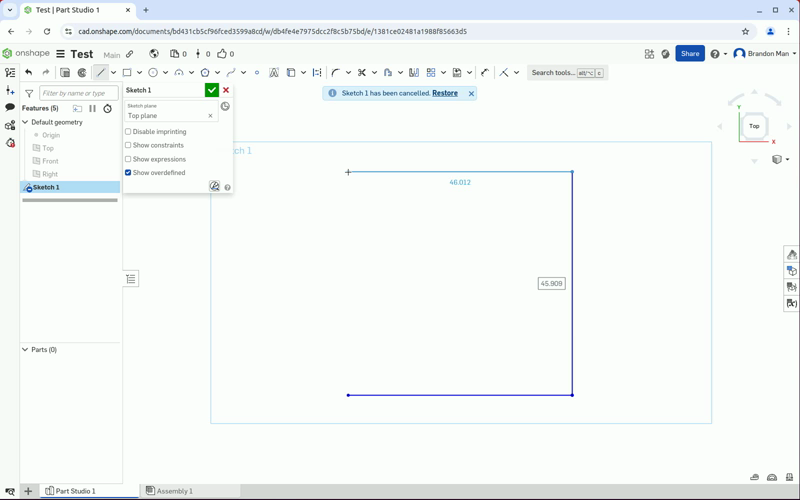
click(348, 171)
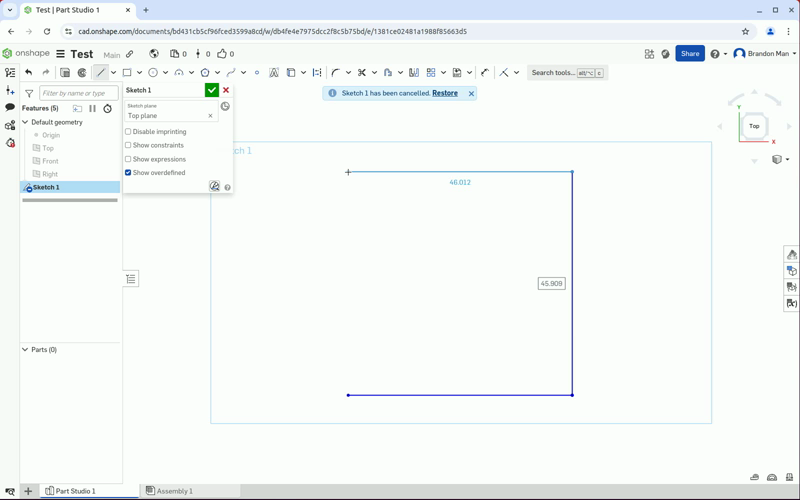
key_up(shift)
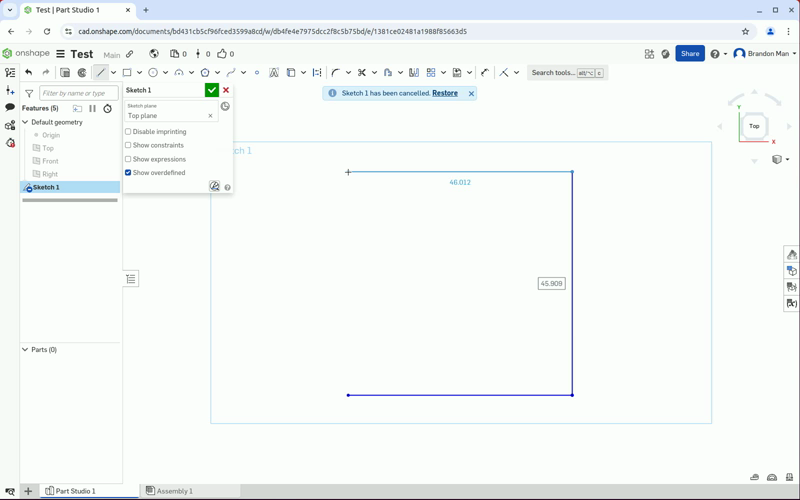
key_down(shift)
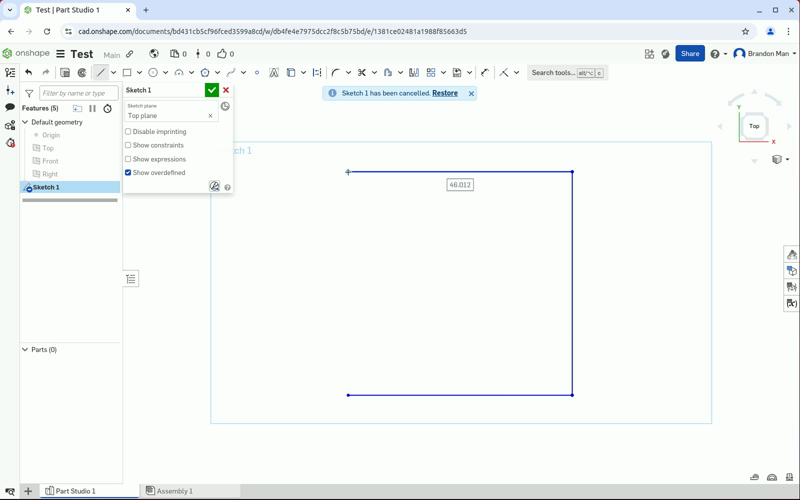
mouse_move(348, 395)
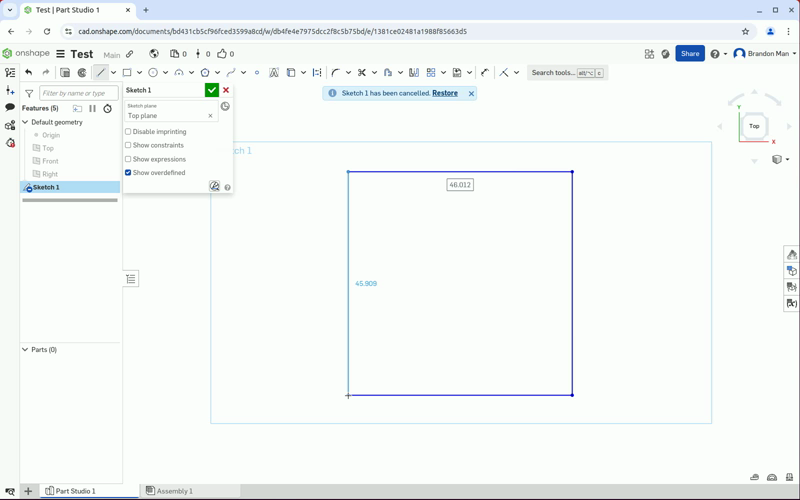
key_up(shift)
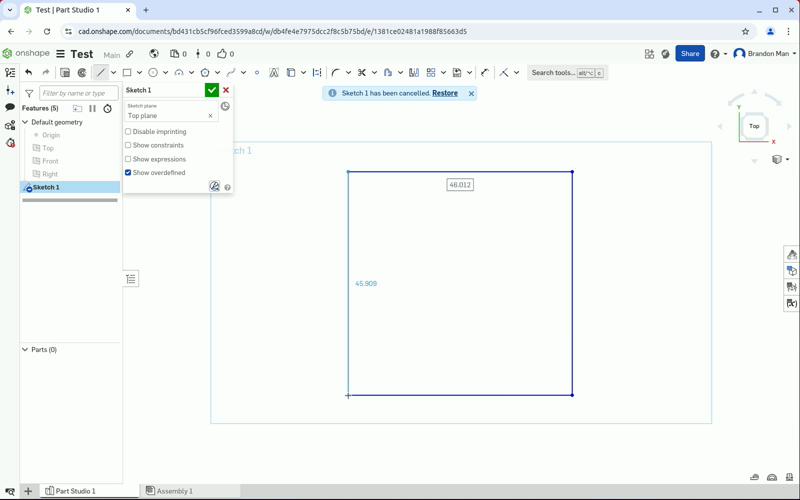
click(348, 395)
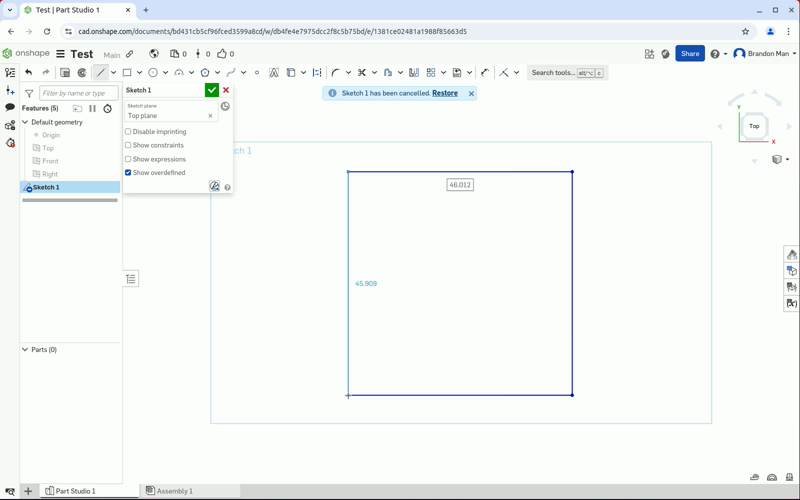
key(esc)
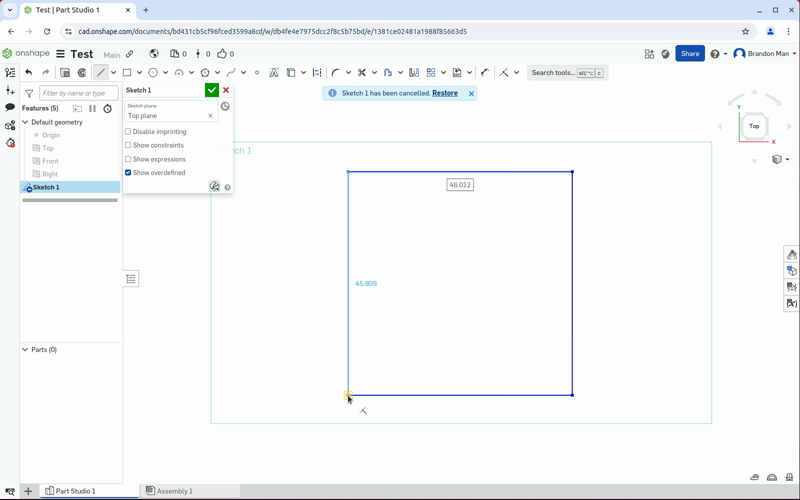
mouse_move(405, 267)
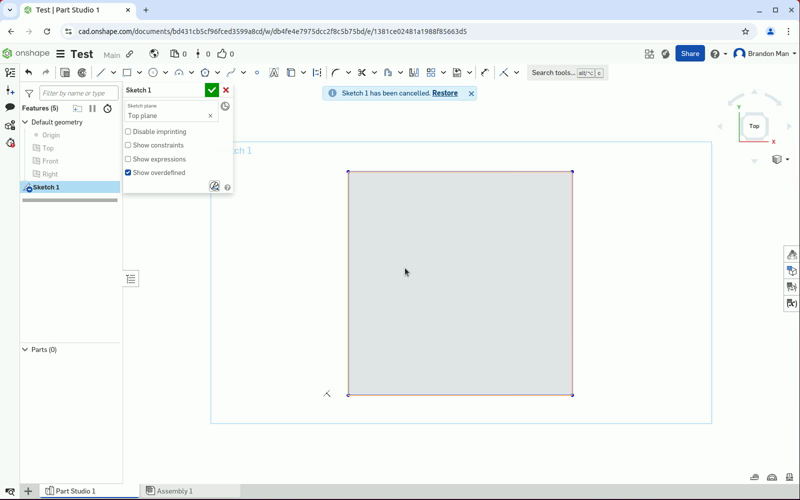
click(405, 267)
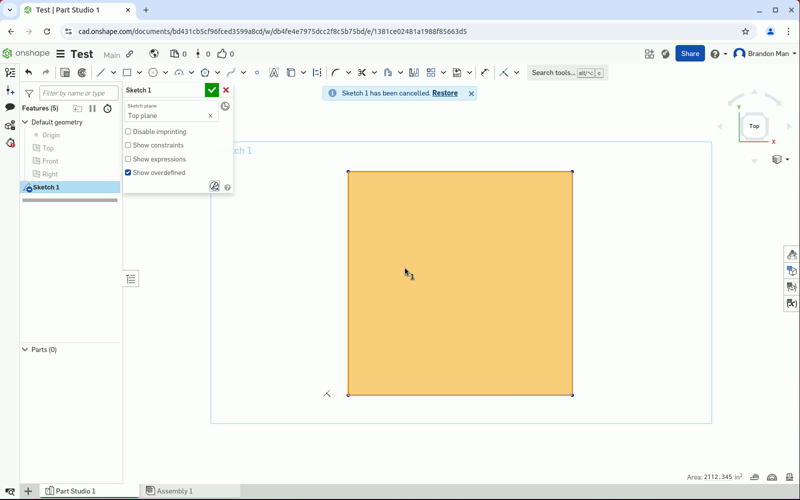
mouse_move(73, 352)
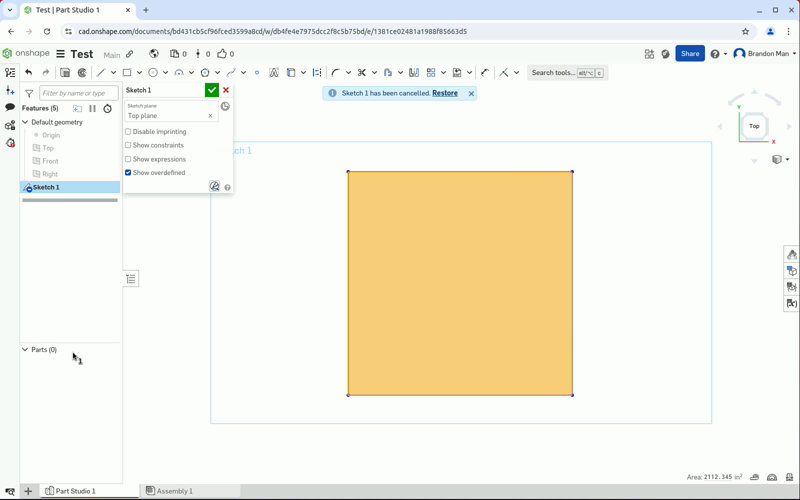
key(shift+y)
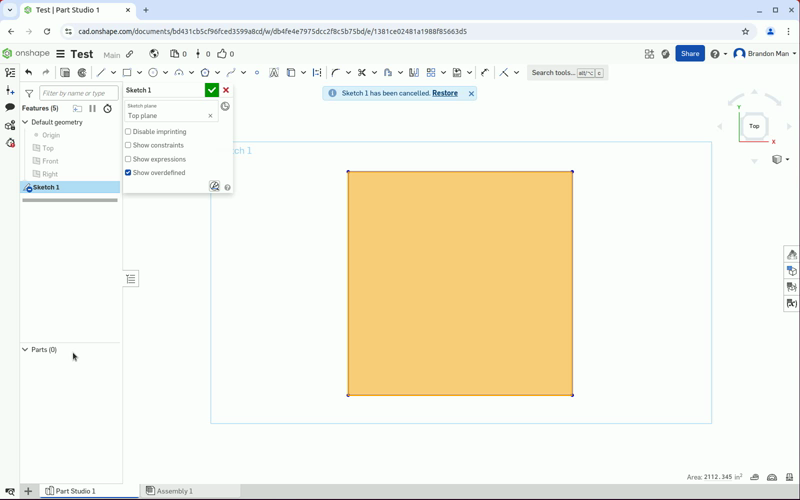
key(shift+e)
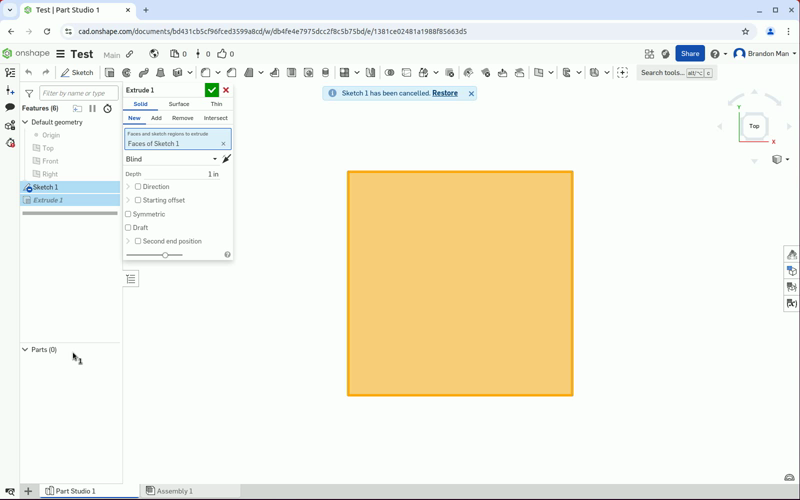
mouse_move(143, 106)
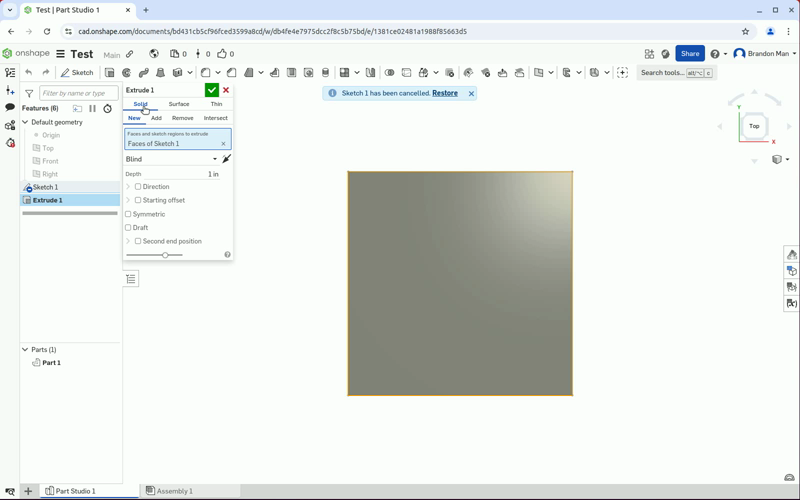
click(143, 106)
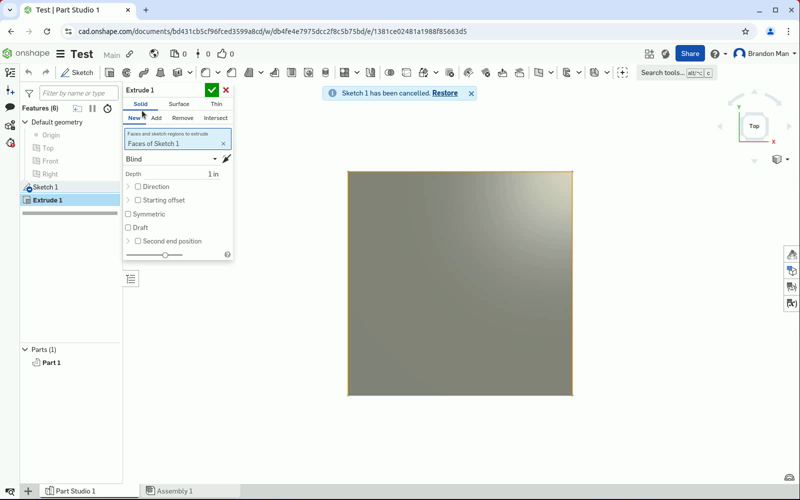
mouse_move(137, 120)
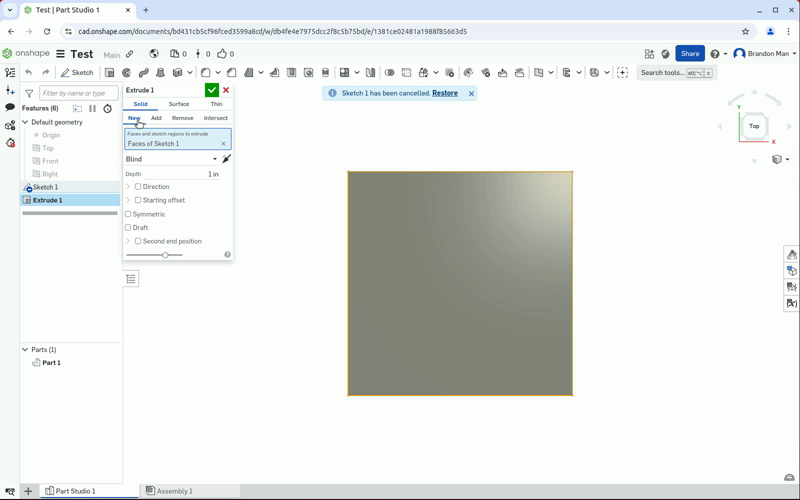
click(137, 120)
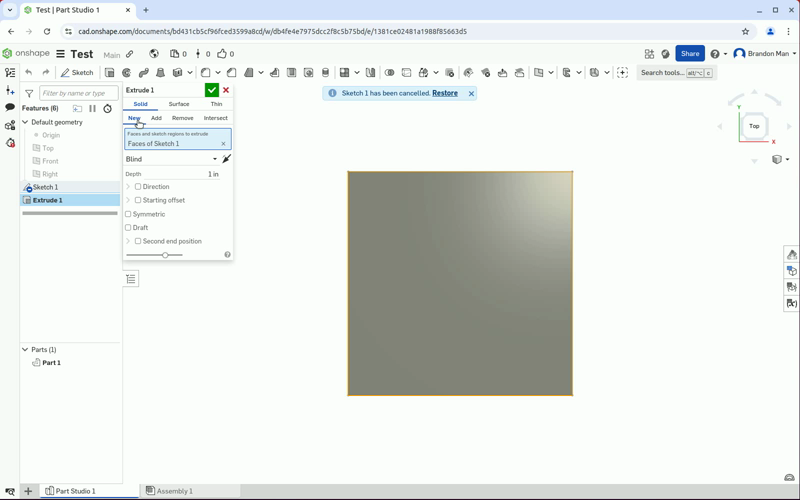
key(tab, 4)
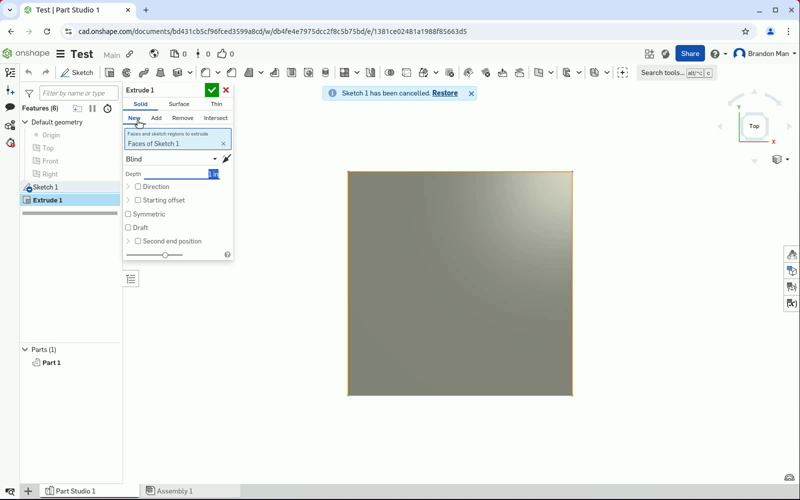
text(3.37)
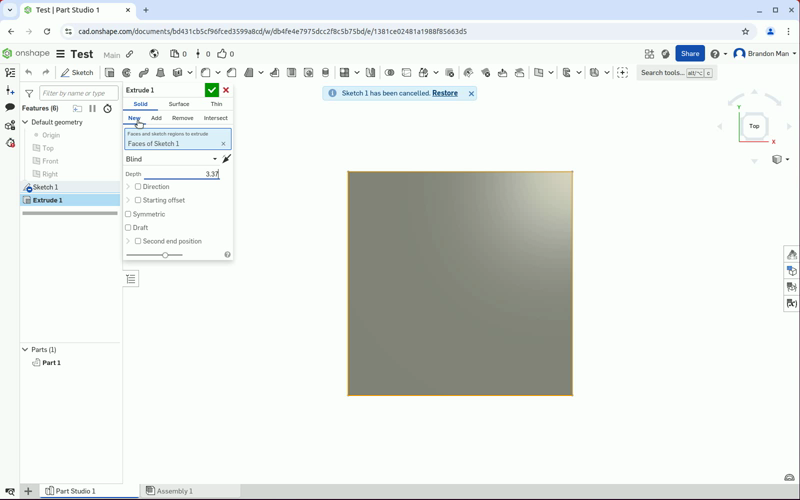
key(enter)
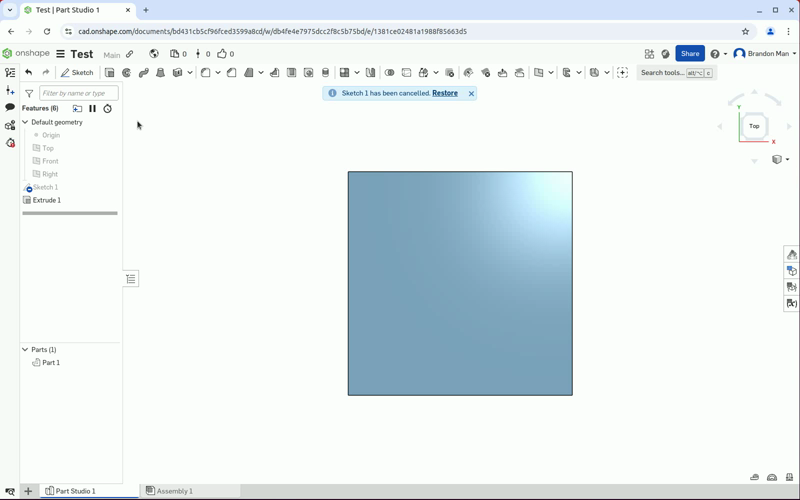
key(shift+h)
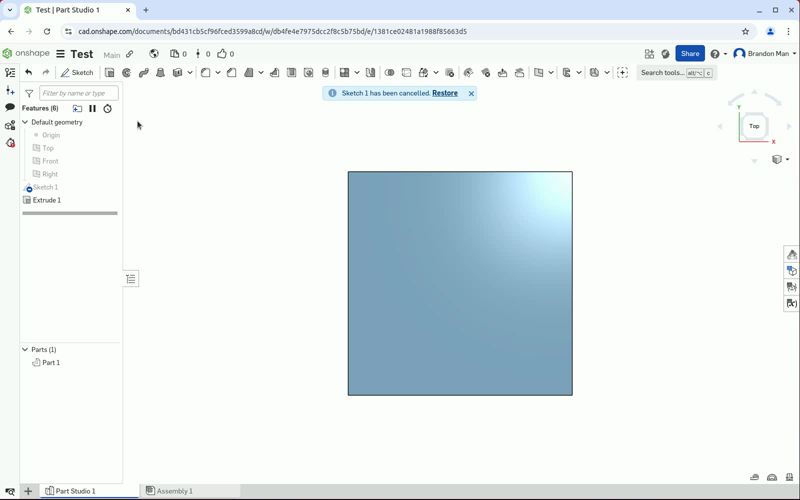
key(shift+h)
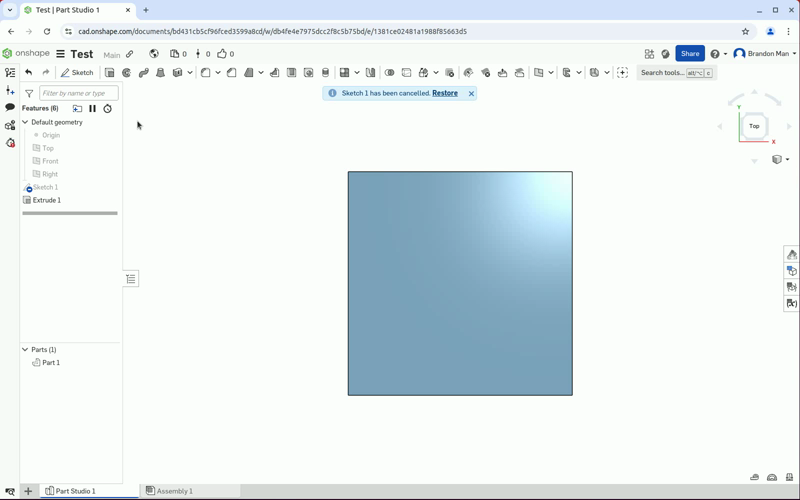
mouse_move(73, 189)
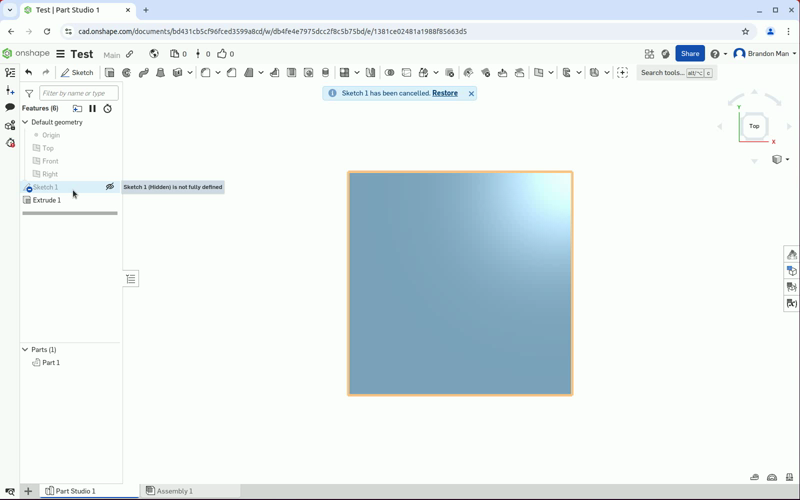
click(73, 189)
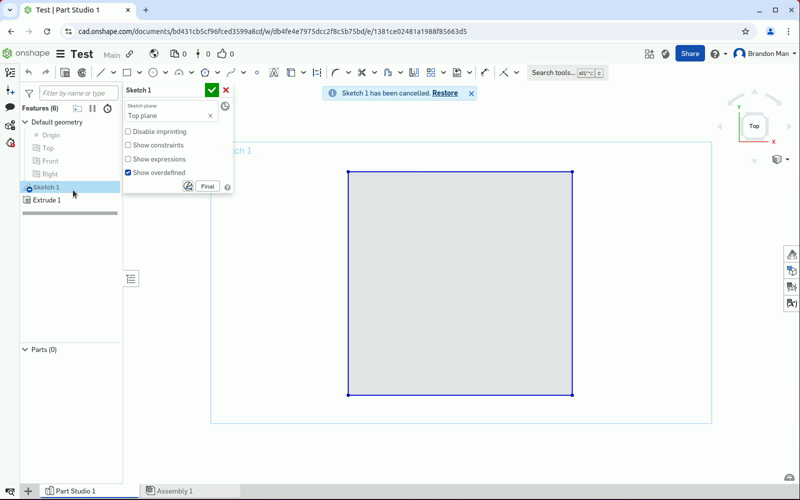
mouse_move(229, 92)
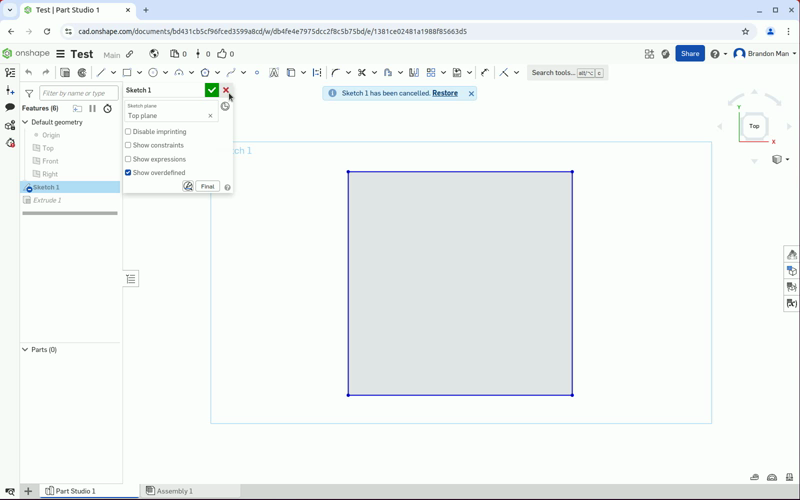
click(229, 92)
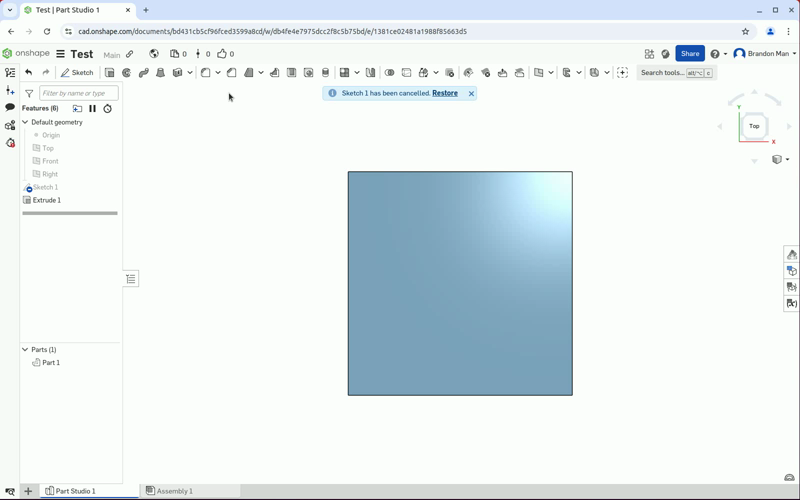
mouse_move(541, 75)
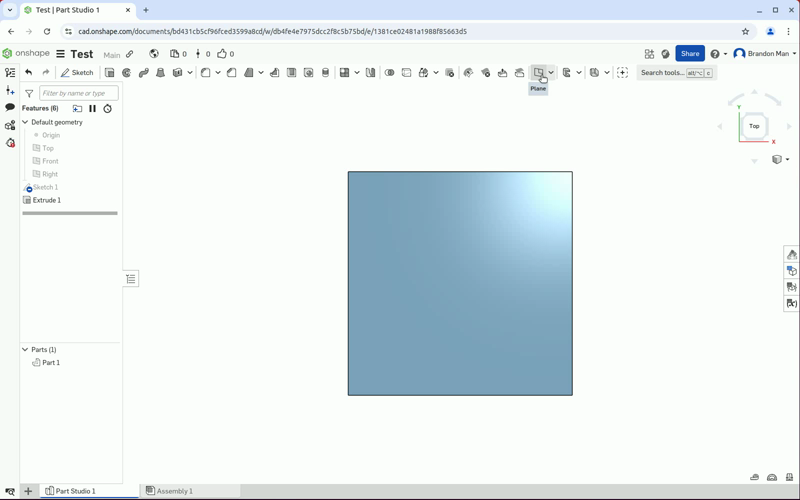
click(541, 75)
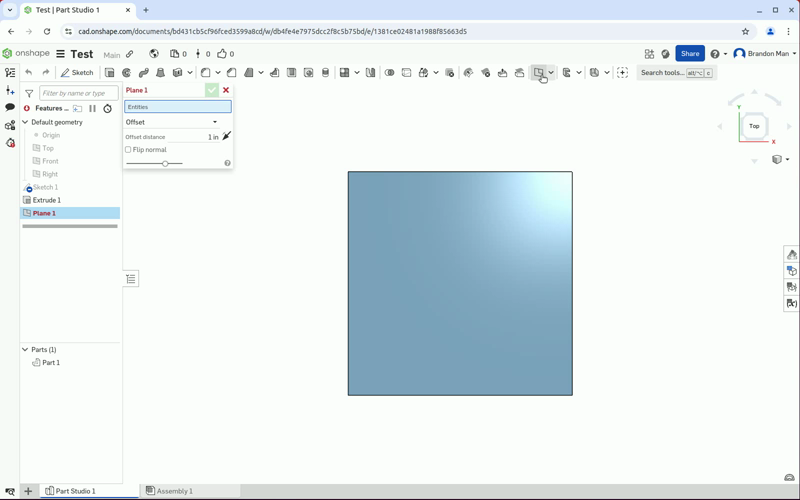
mouse_move(73, 150)
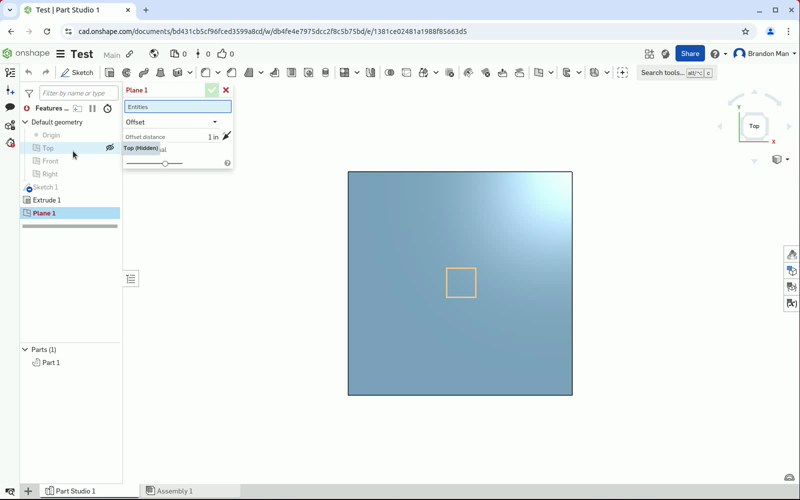
click(73, 150)
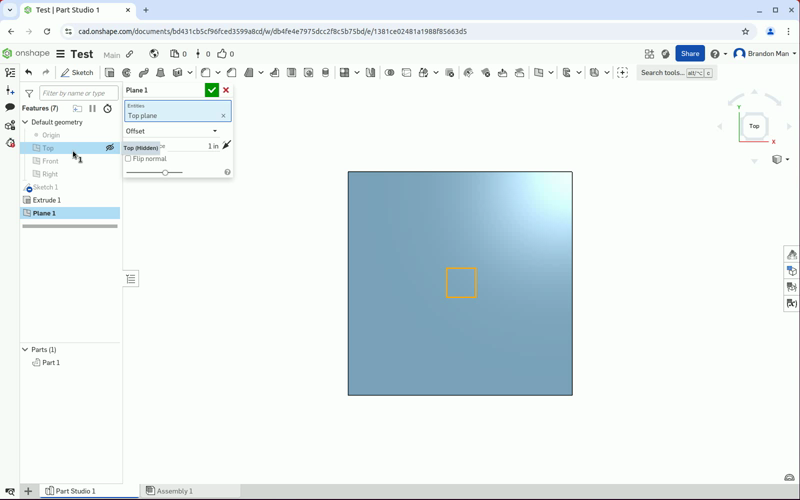
key(tab, 2)
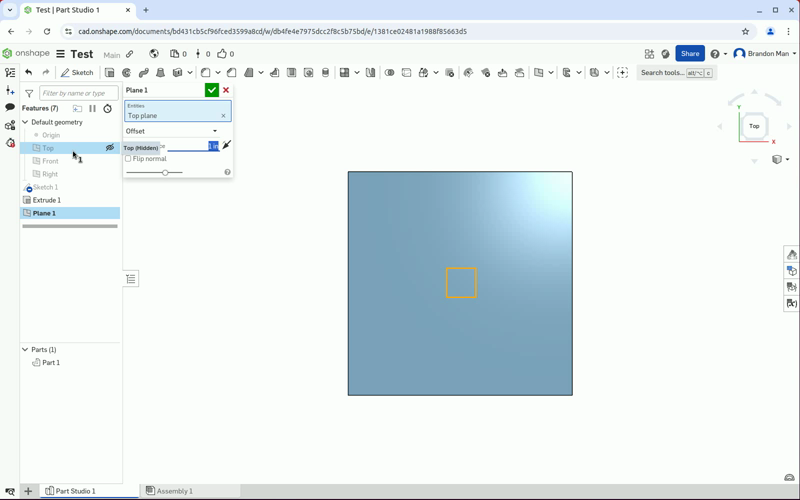
text(3.358)
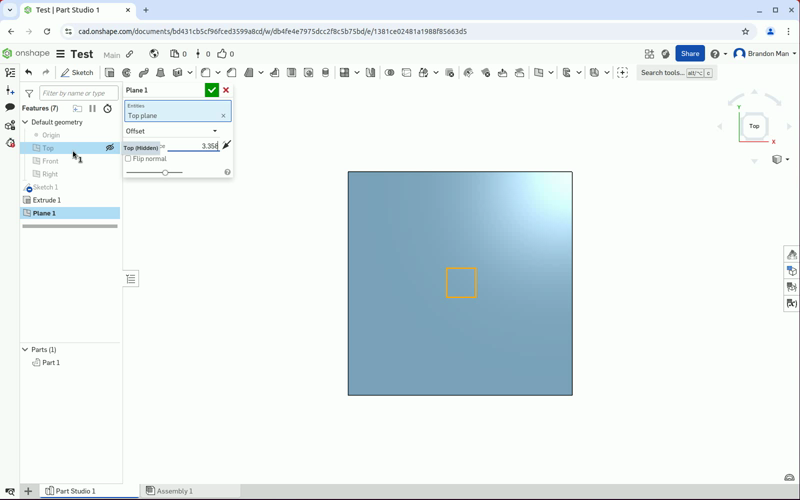
key(enter, 2)
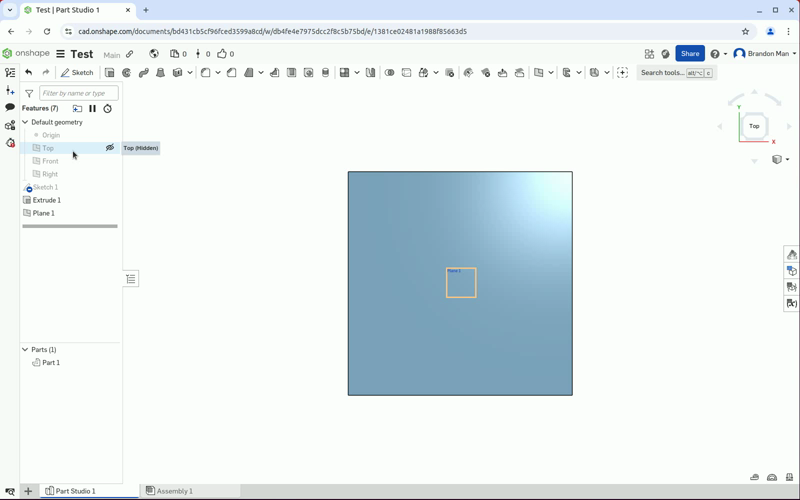
key(shift+s)
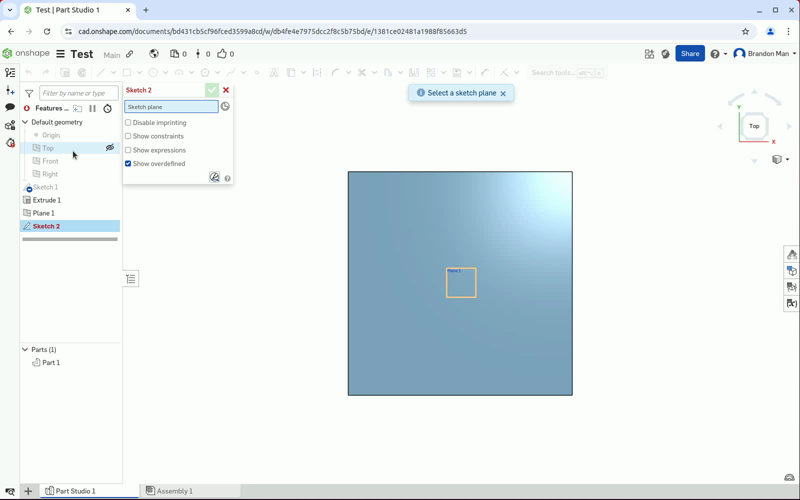
mouse_move(73, 215)
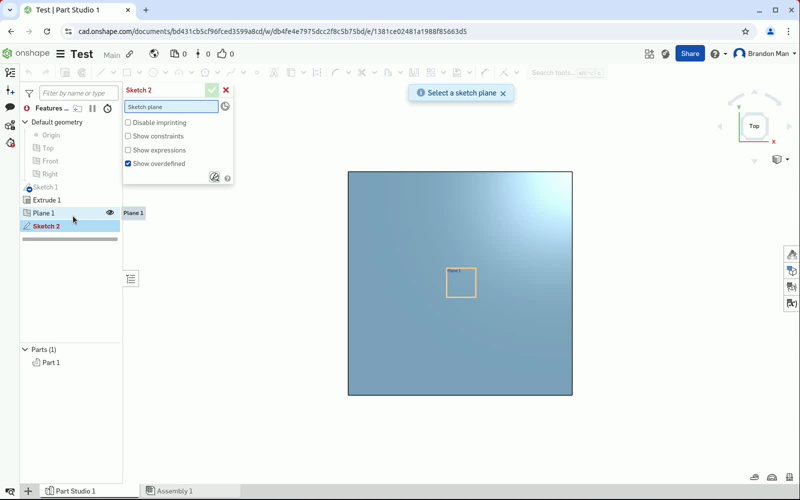
click(73, 215)
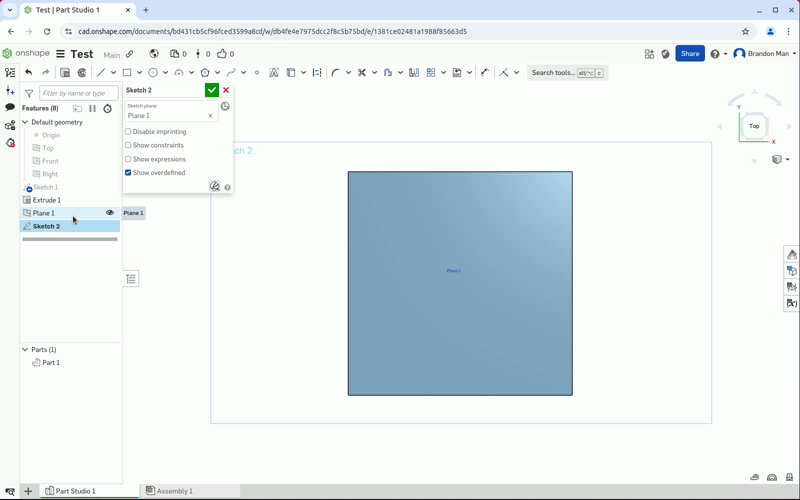
mouse_move(73, 352)
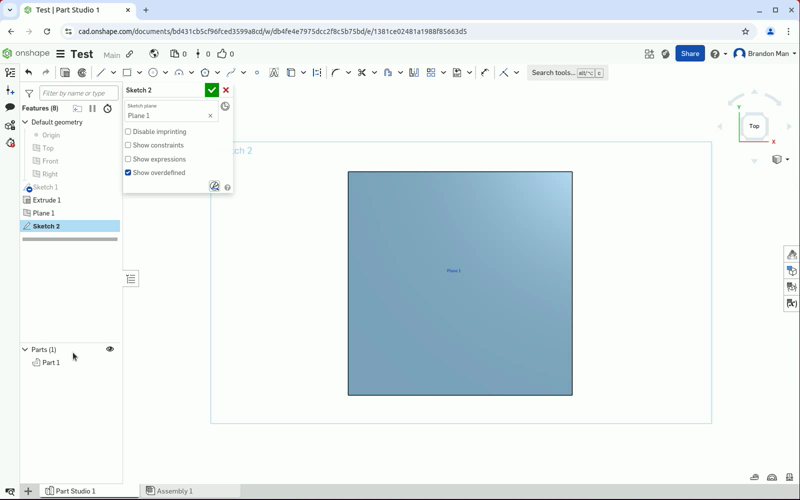
key(y)
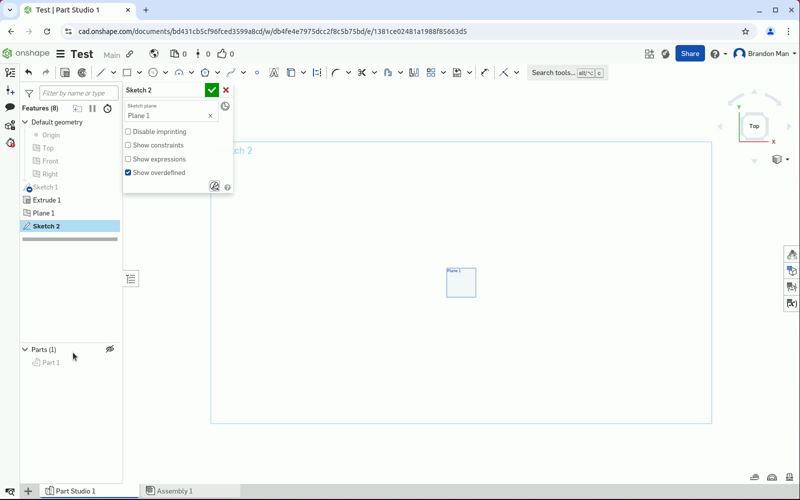
key(l)
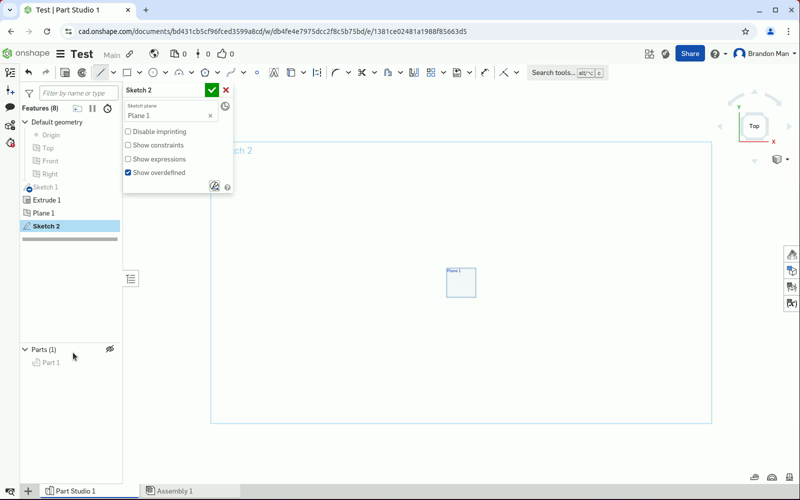
key_down(shift)
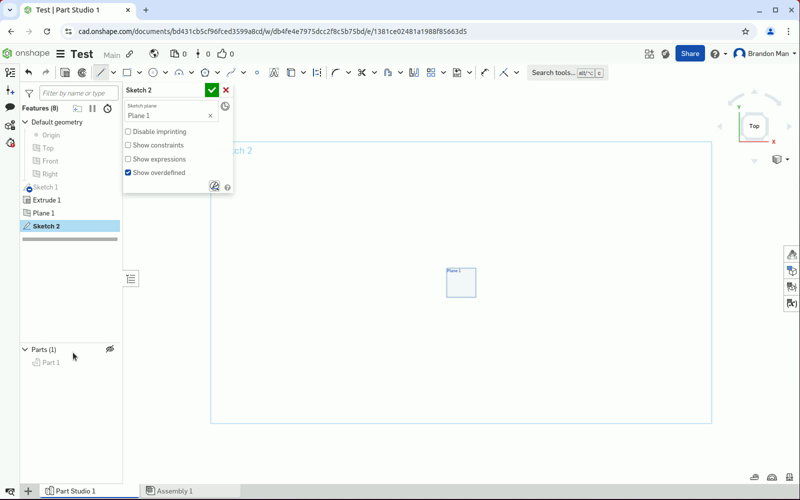
mouse_move(376, 297)
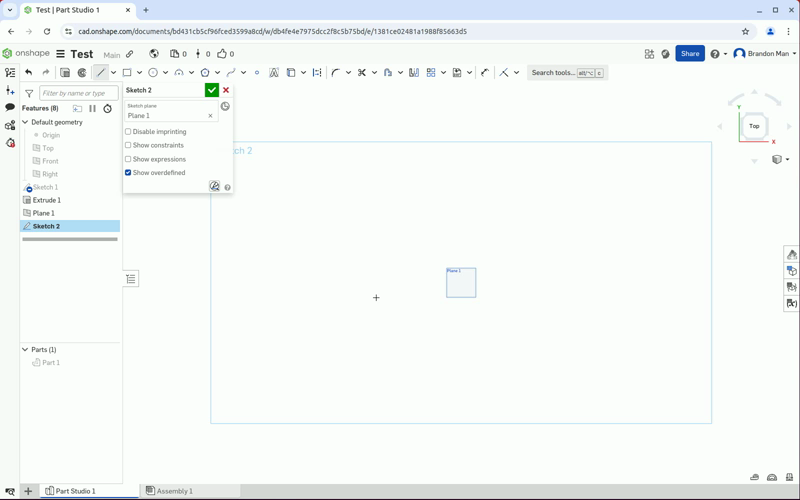
click(376, 297)
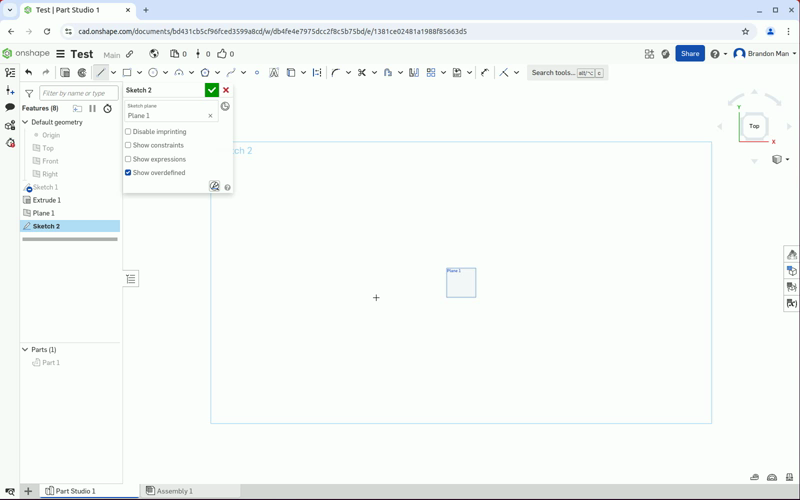
key_up(shift)
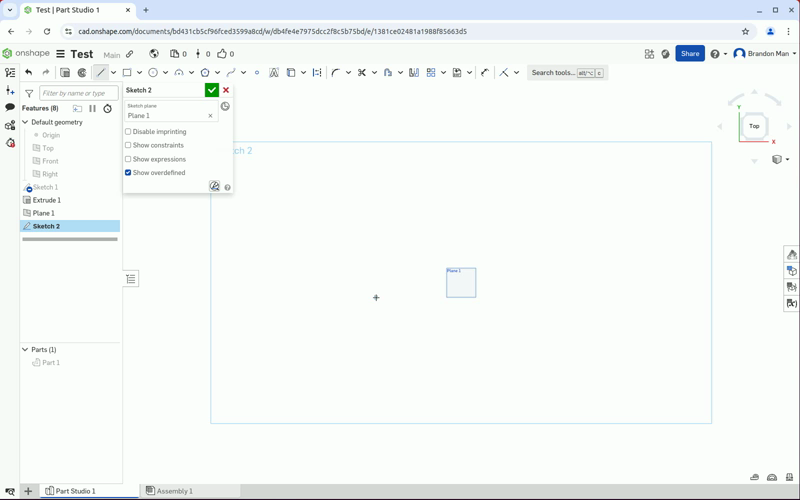
key_down(shift)
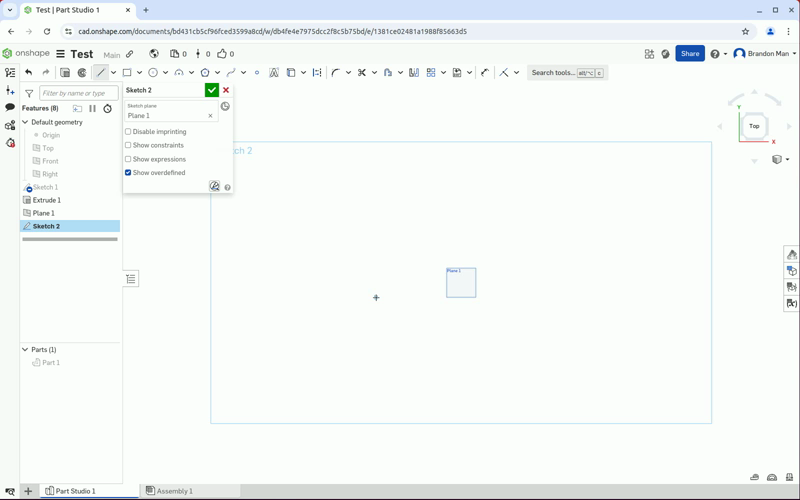
mouse_move(544, 297)
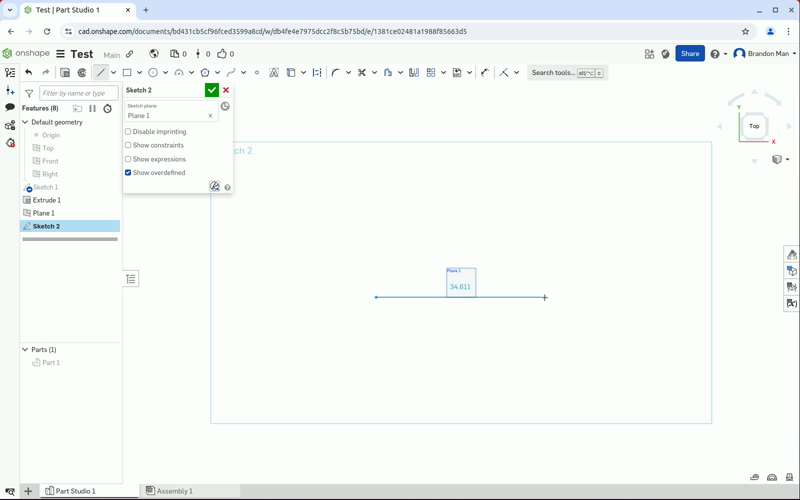
click(544, 297)
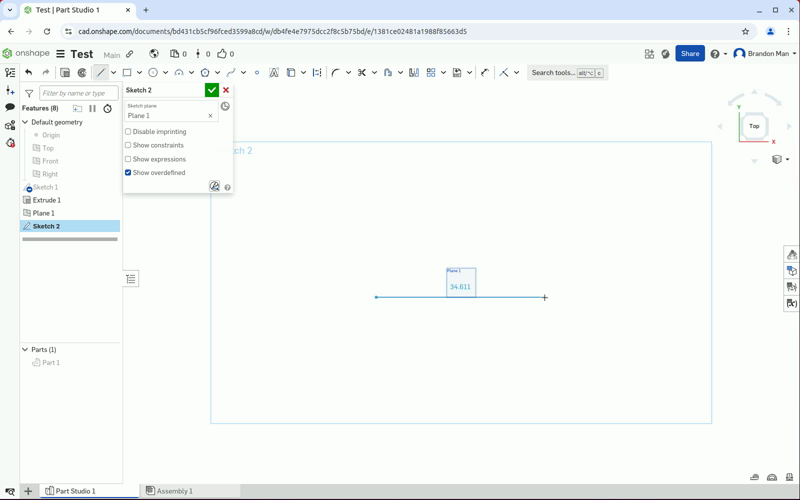
key_up(shift)
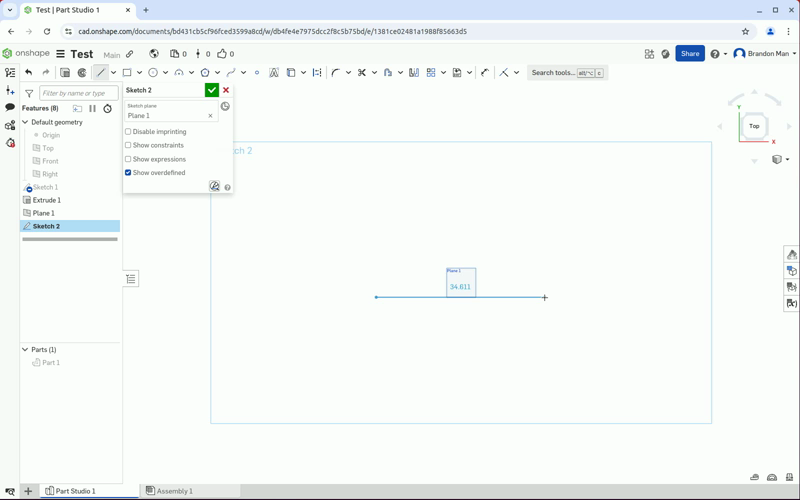
key(esc)
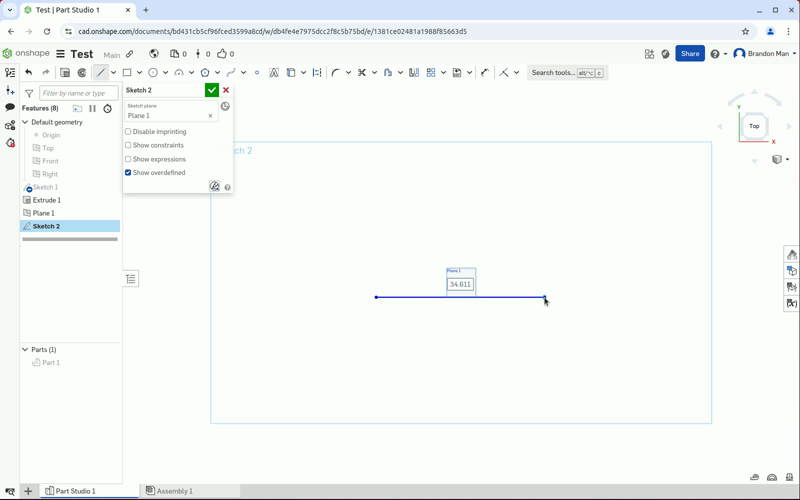
key(a)
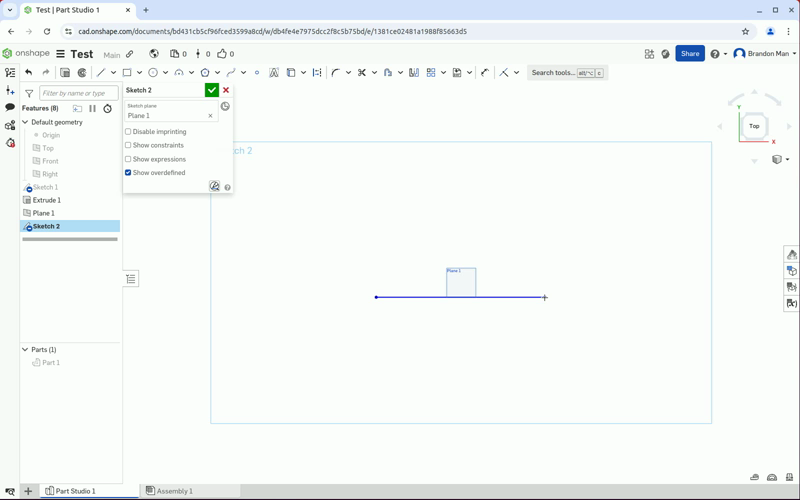
mouse_move(544, 297)
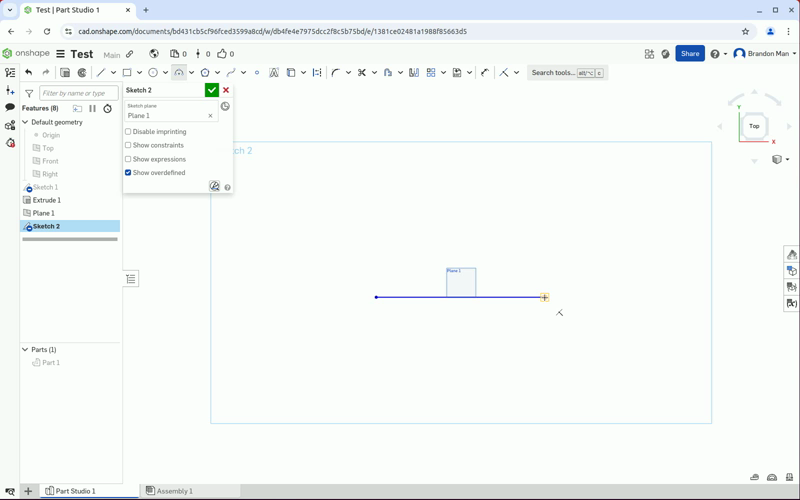
click(544, 297)
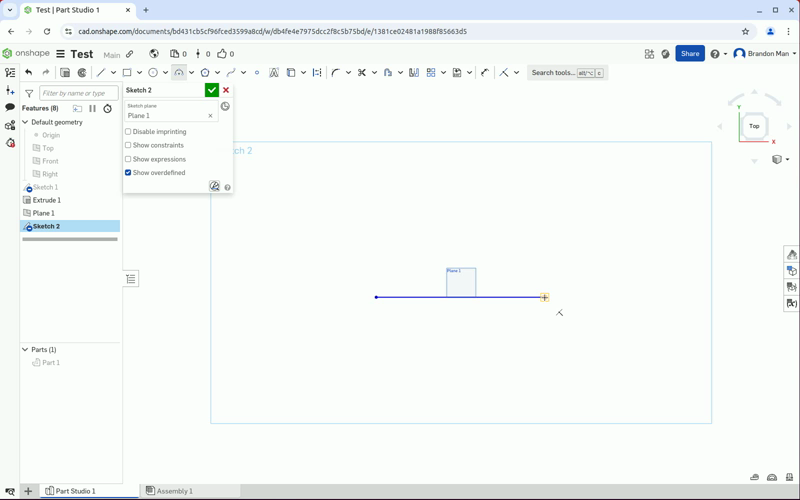
key_down(shift)
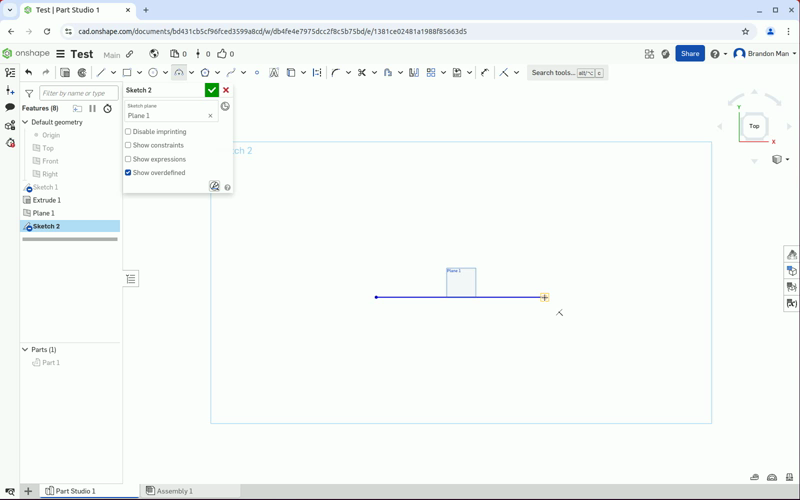
mouse_move(544, 268)
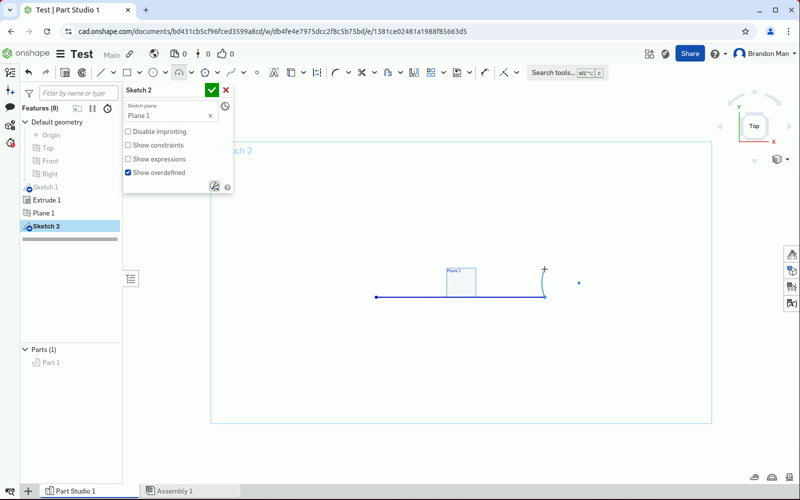
click(544, 268)
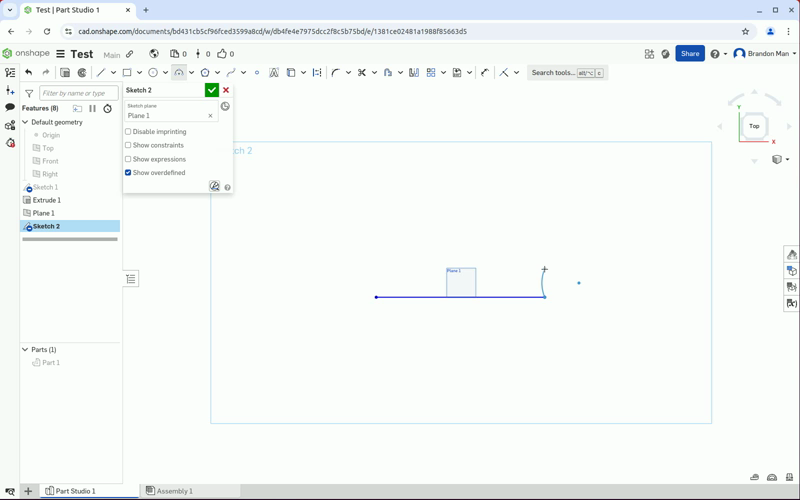
mouse_move(537, 282)
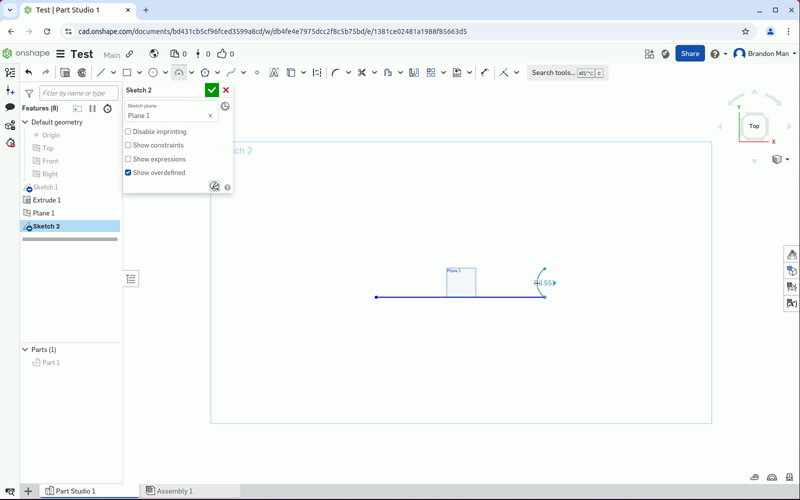
click(537, 282)
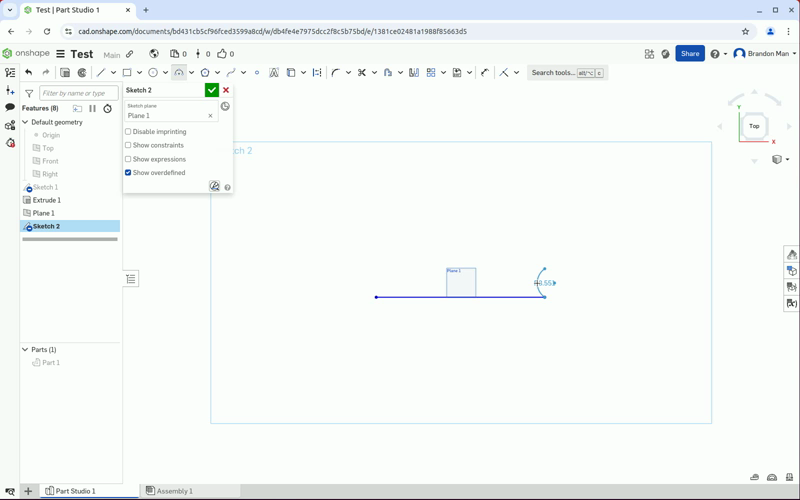
key_up(shift)
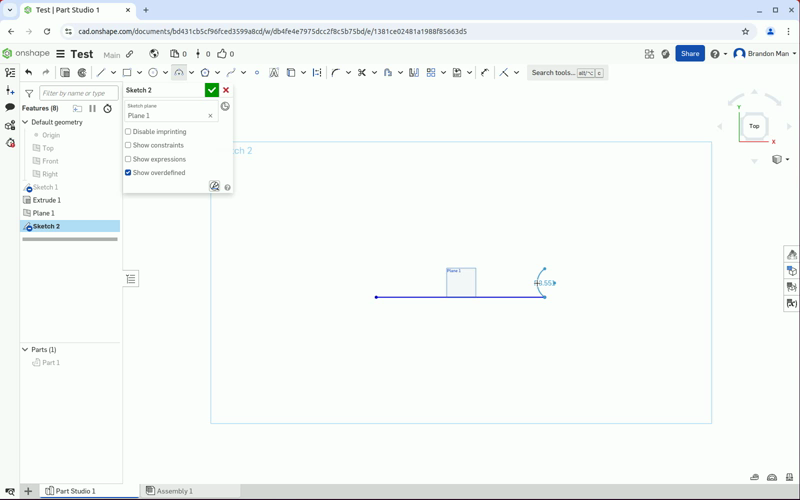
key(esc)
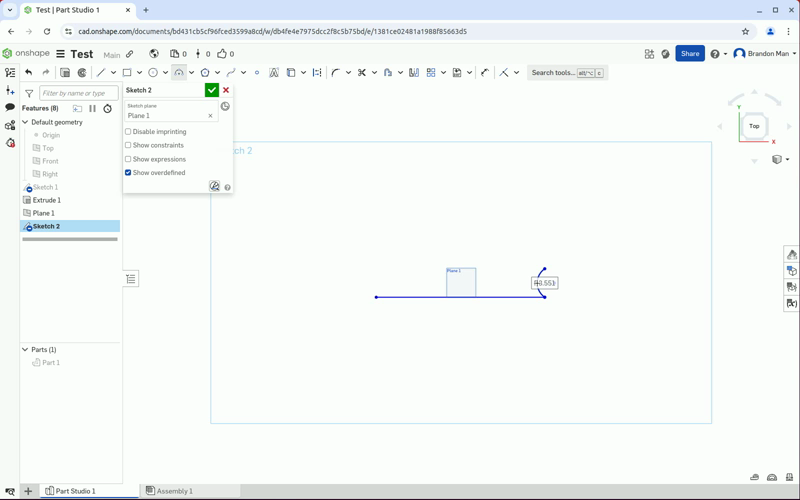
key(l)
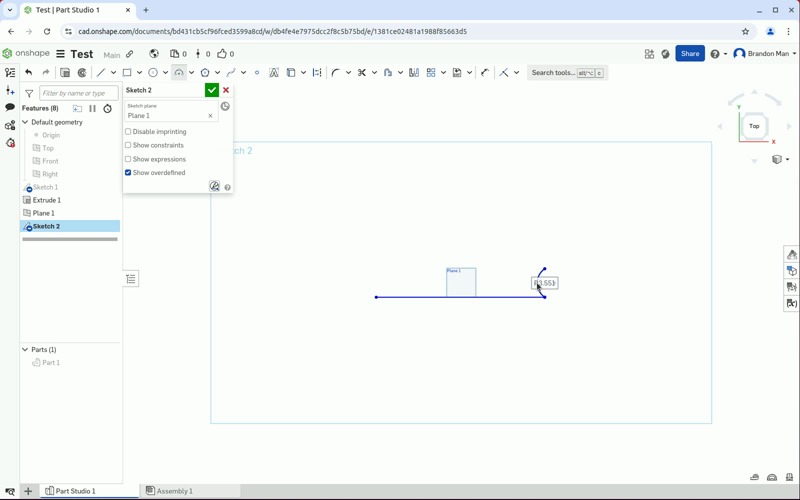
mouse_move(544, 268)
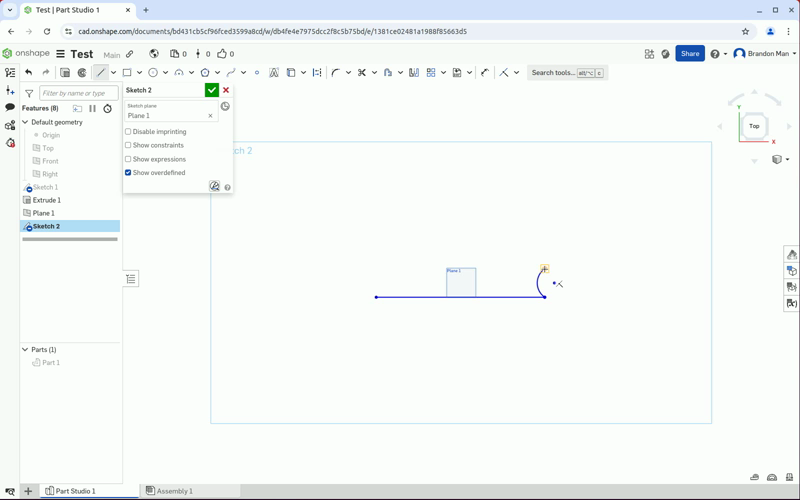
click(544, 268)
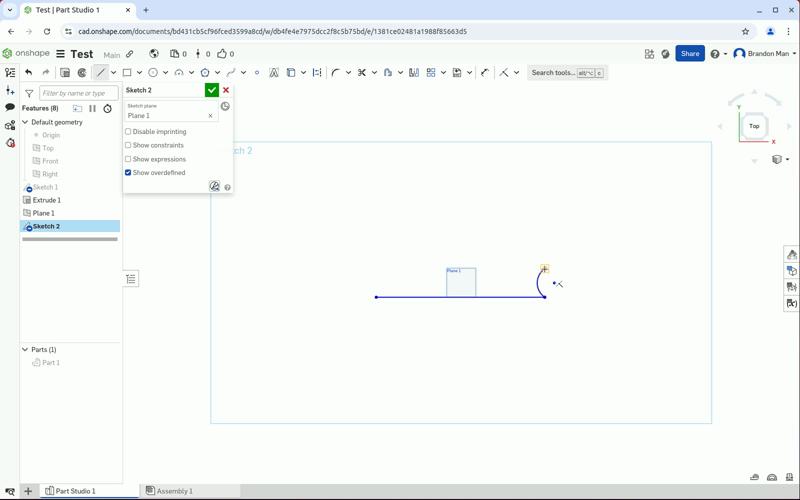
key_down(shift)
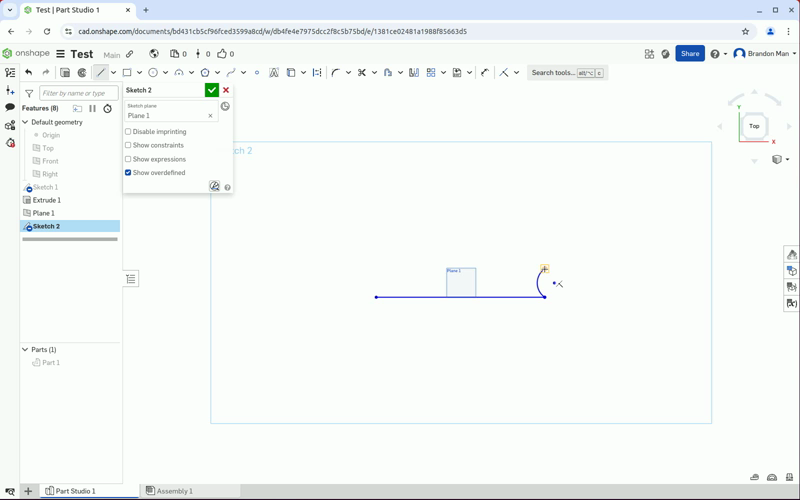
mouse_move(376, 268)
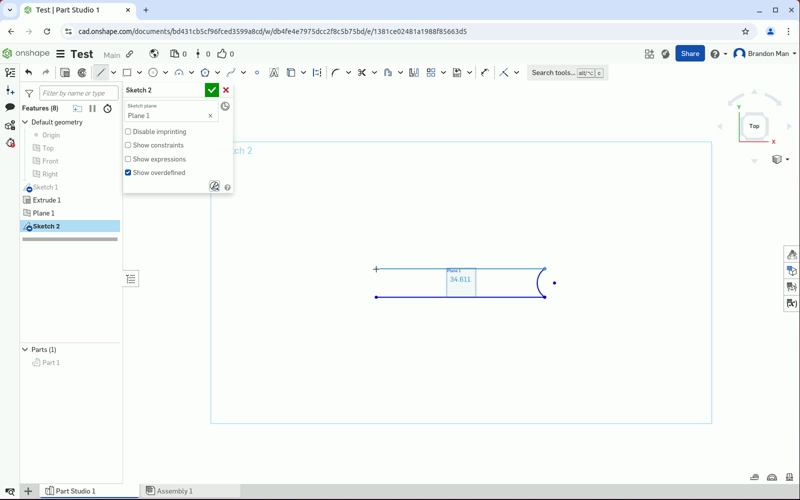
click(376, 268)
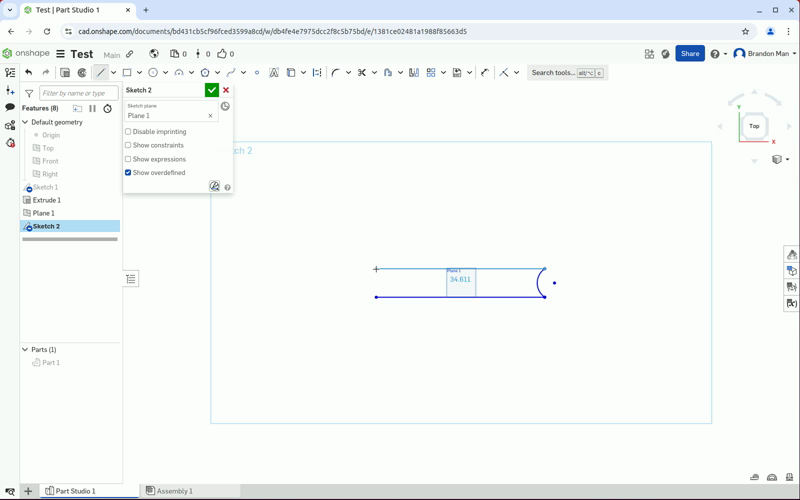
key_up(shift)
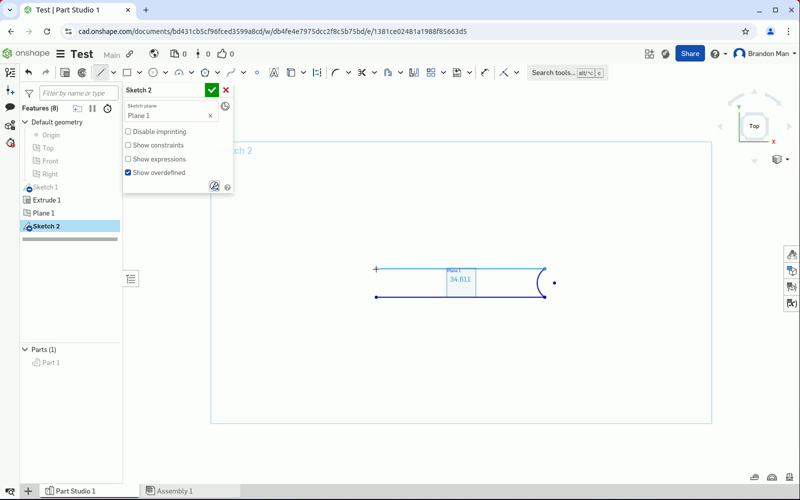
key(esc)
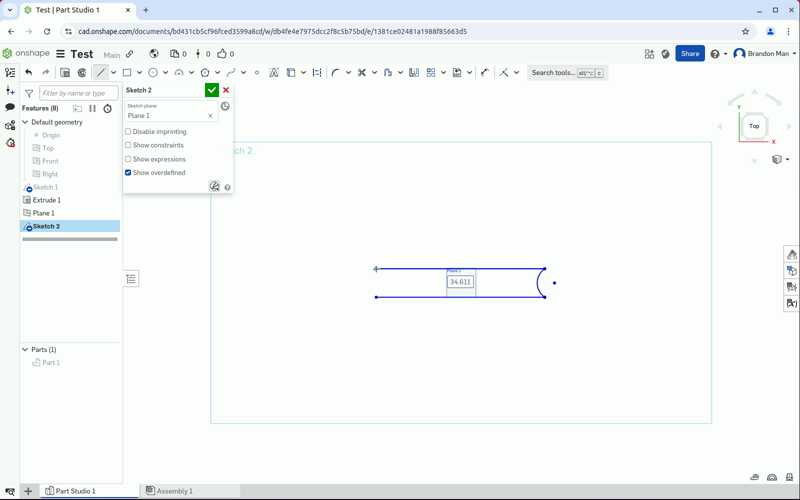
key(a)
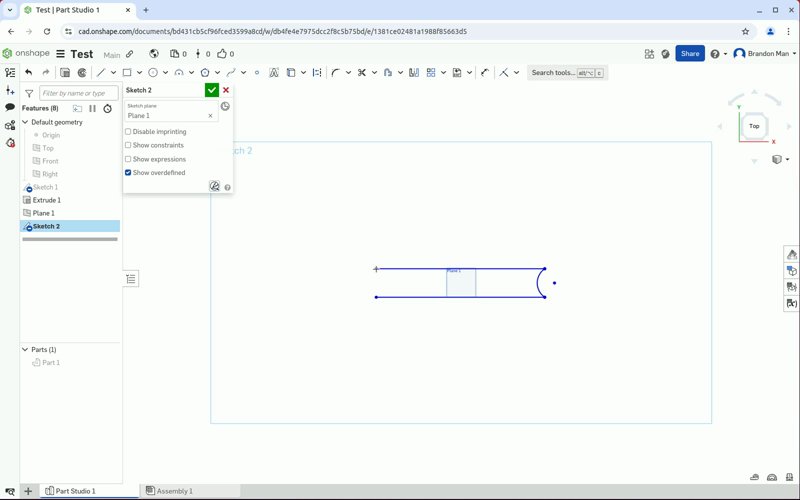
mouse_move(376, 268)
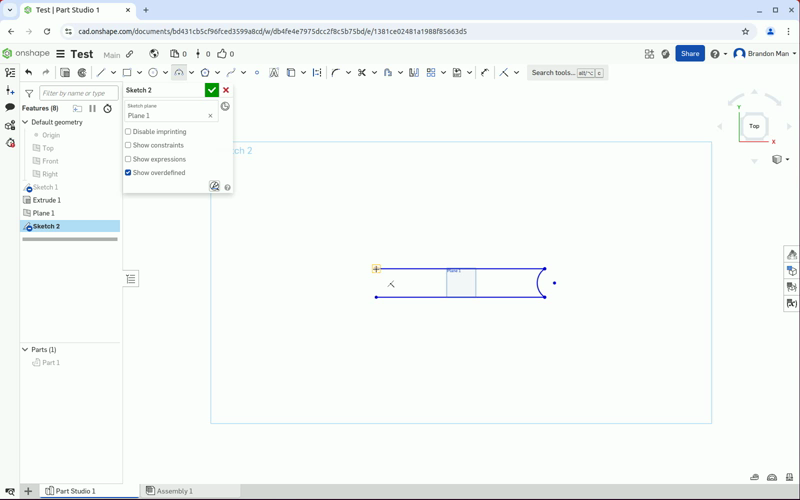
click(376, 268)
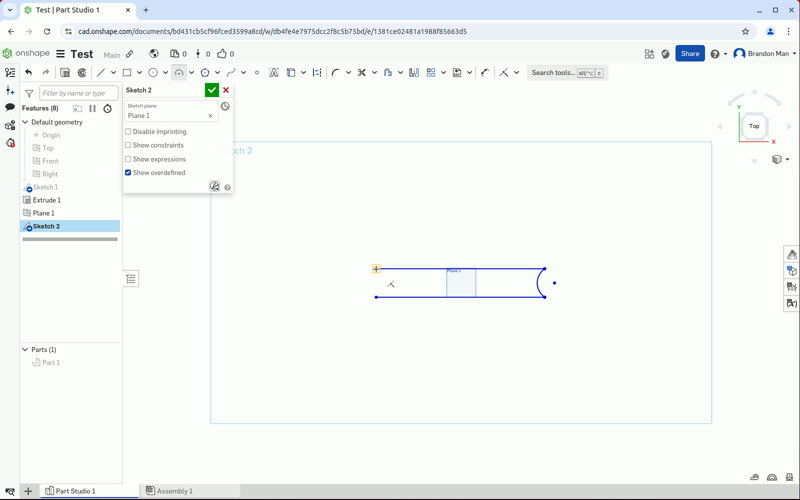
mouse_move(376, 297)
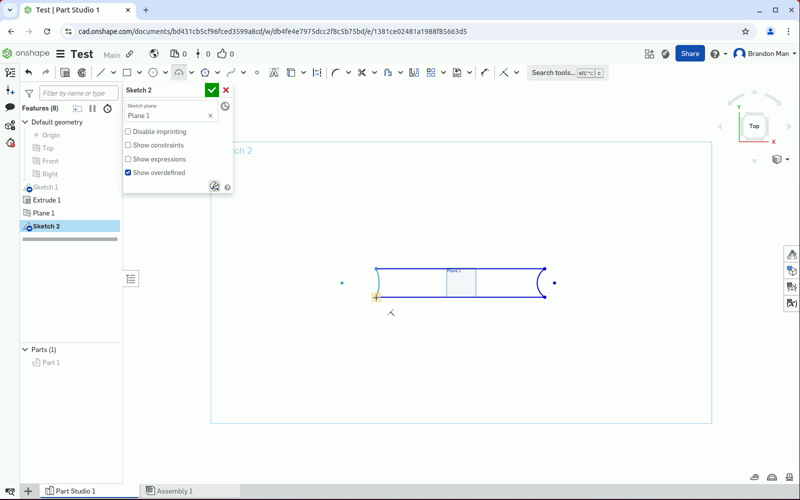
click(376, 297)
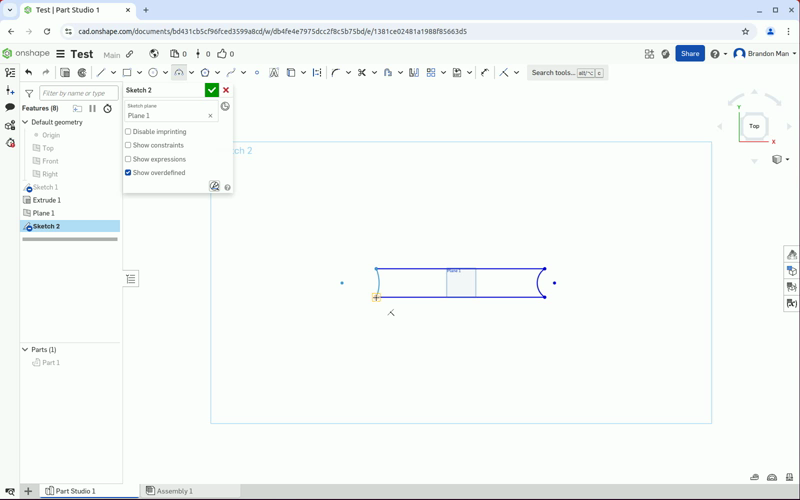
key_down(shift)
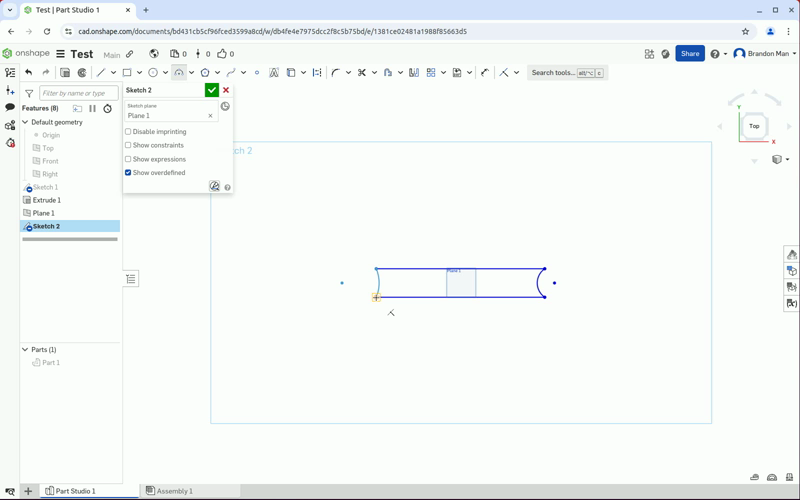
mouse_move(383, 282)
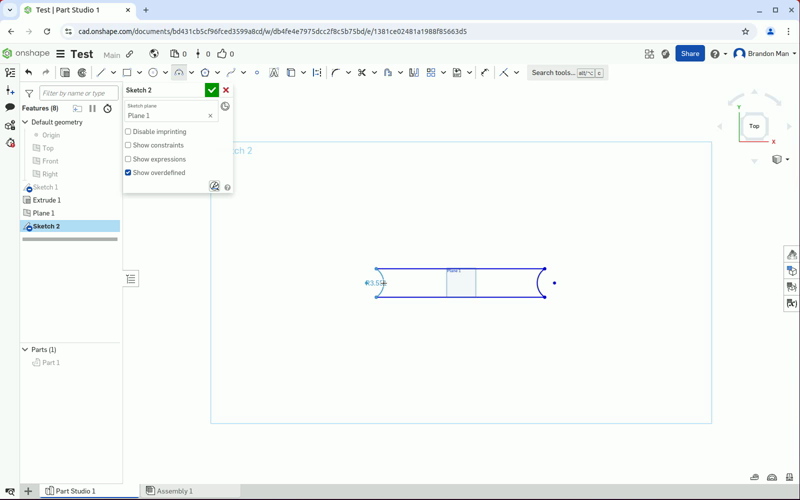
click(383, 282)
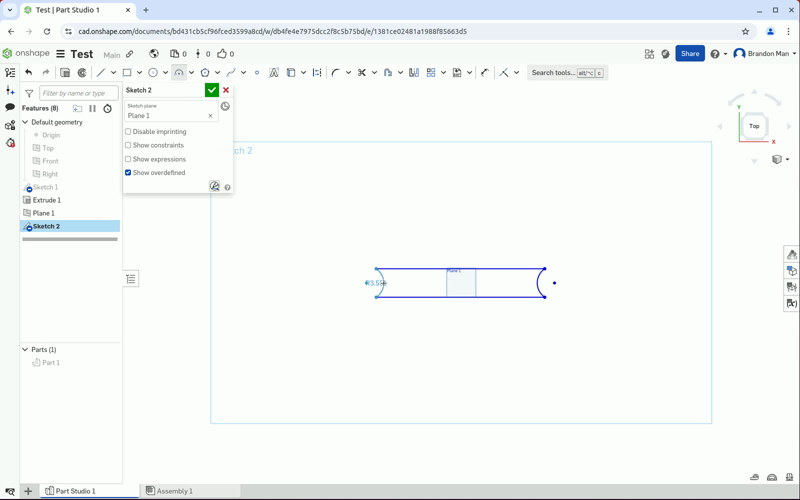
key_up(shift)
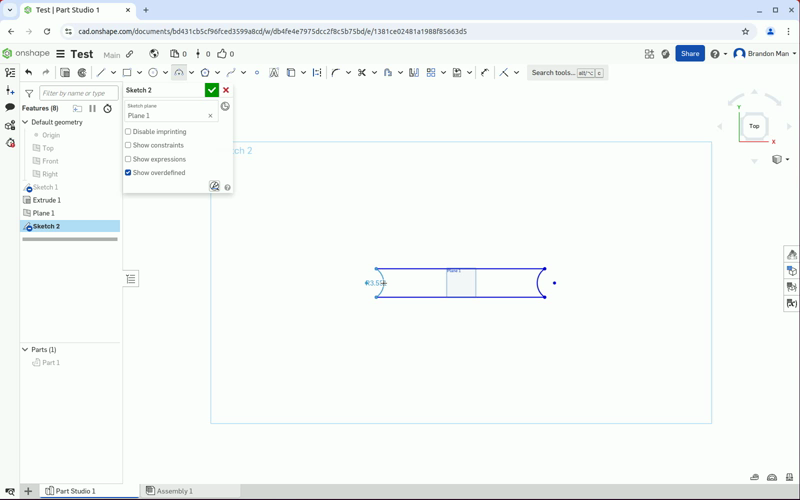
key(esc)
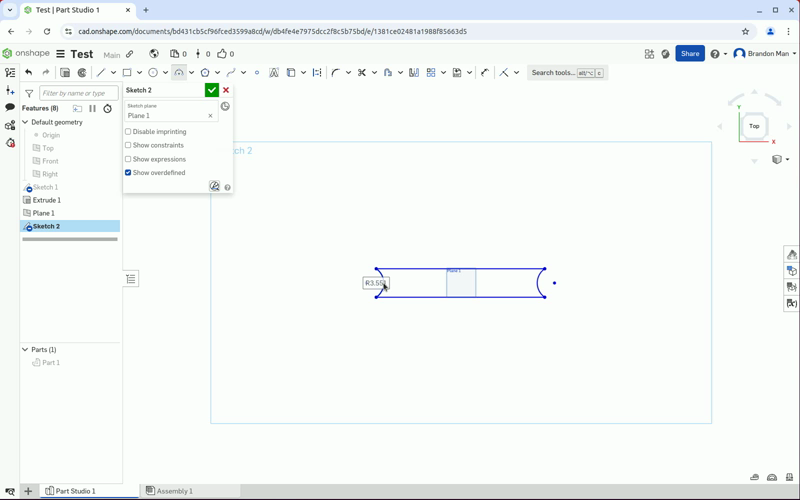
mouse_move(484, 273)
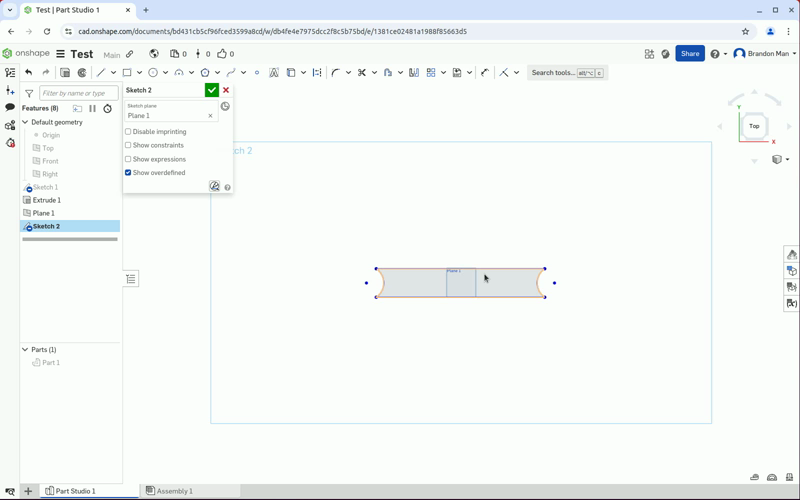
click(484, 273)
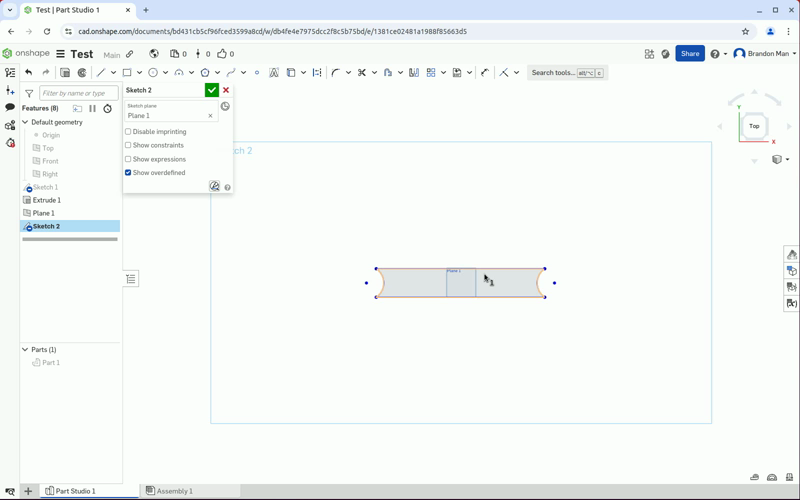
mouse_move(73, 352)
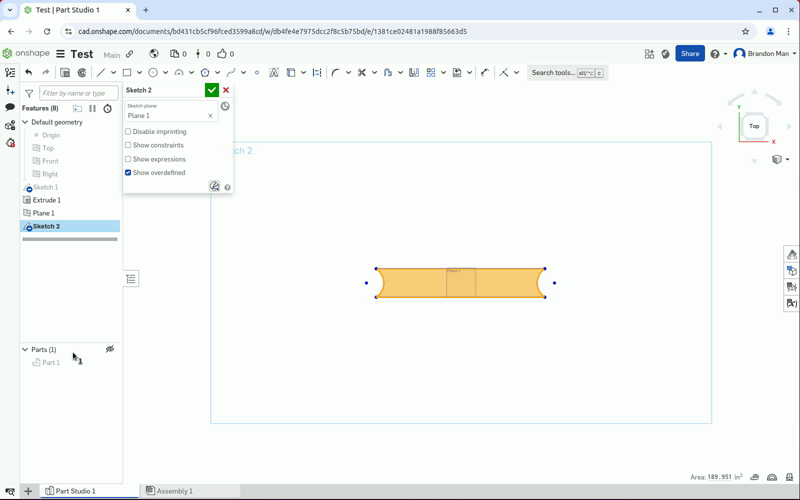
key(shift+y)
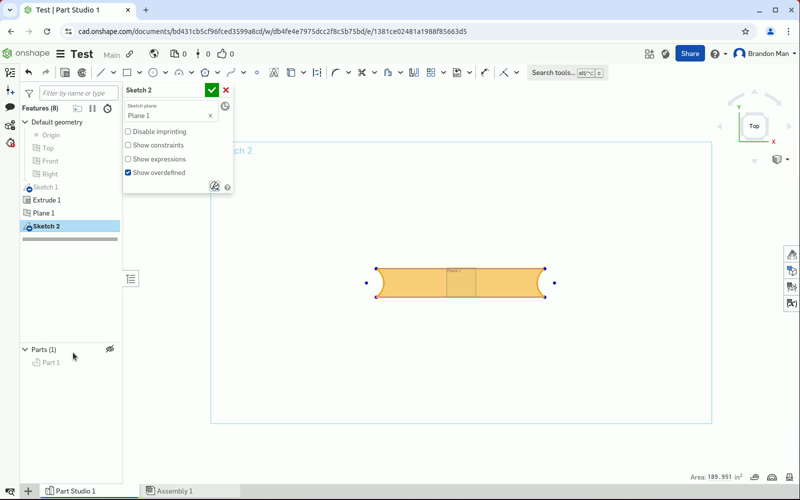
key(shift+e)
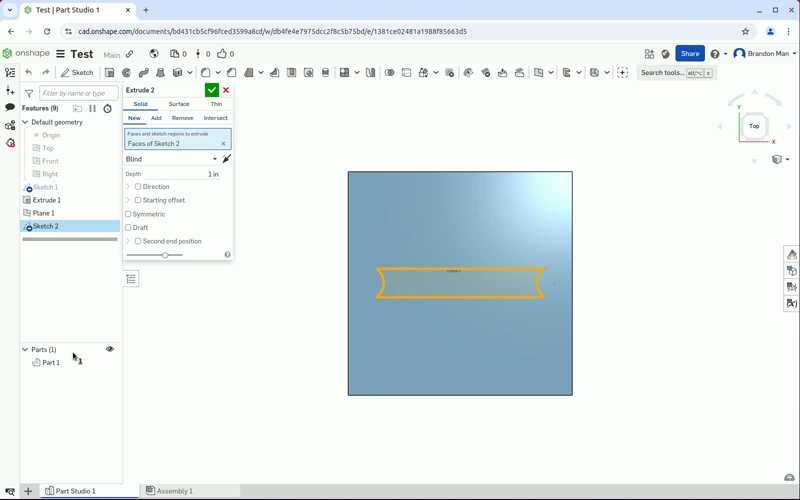
mouse_move(143, 106)
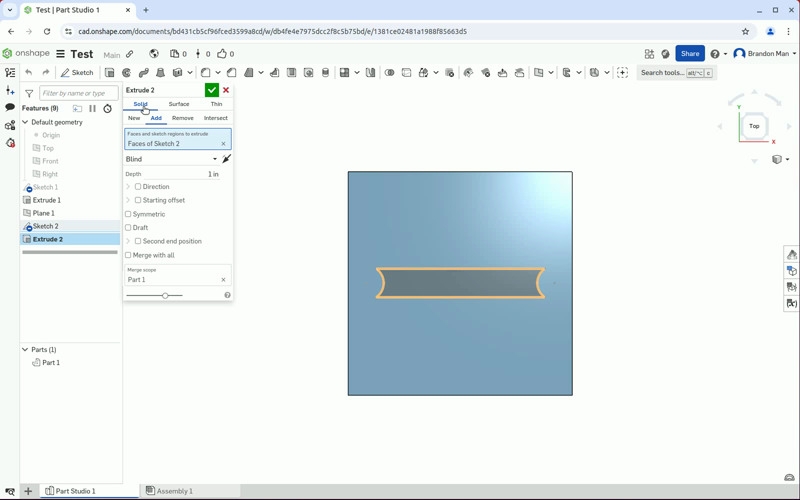
click(143, 106)
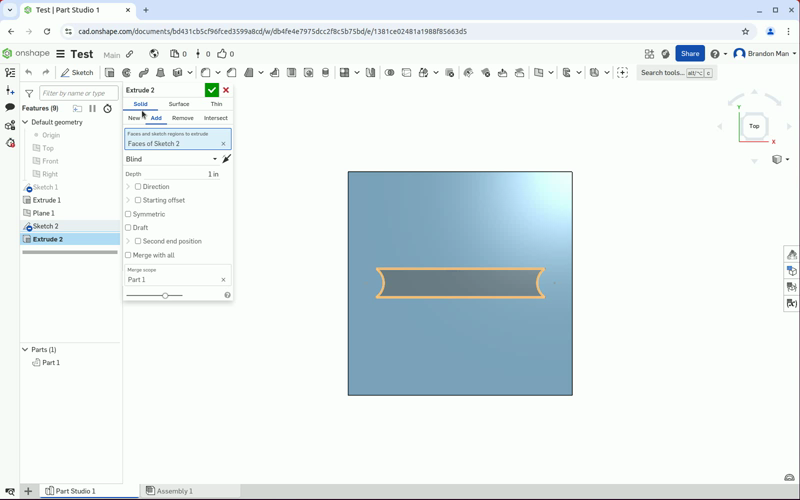
mouse_move(137, 120)
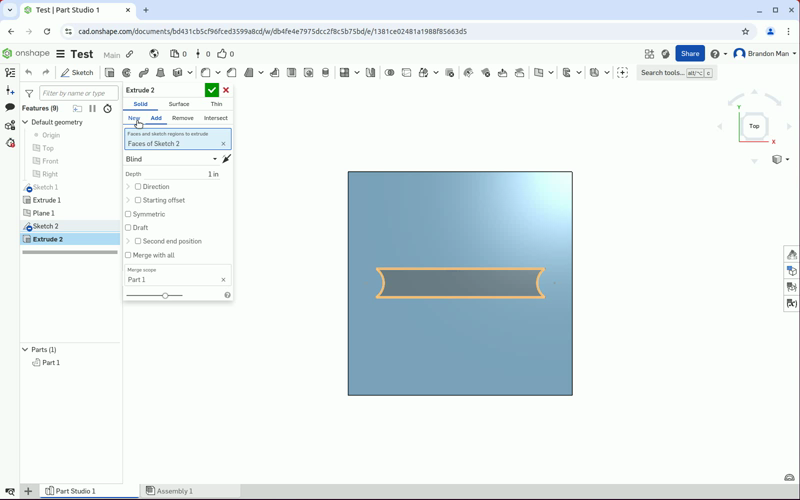
click(137, 120)
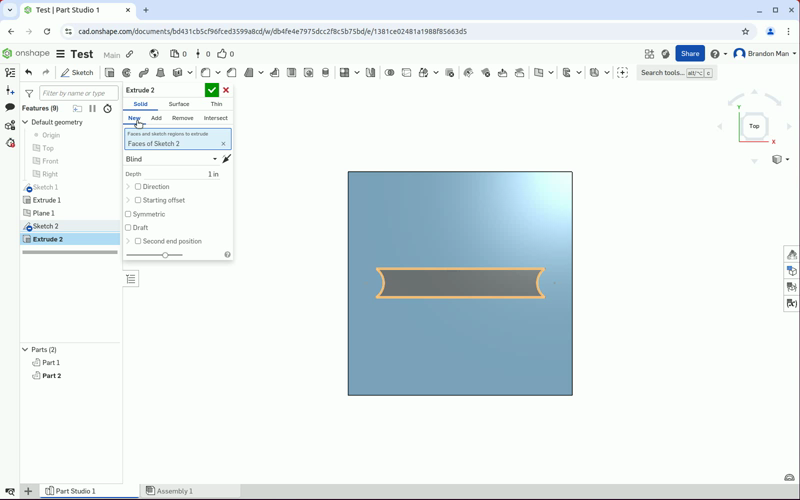
key(tab, 4)
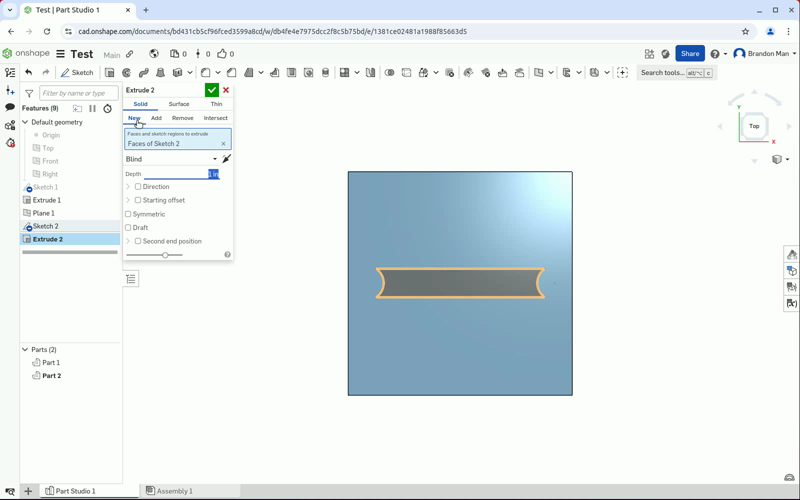
text(3.37)
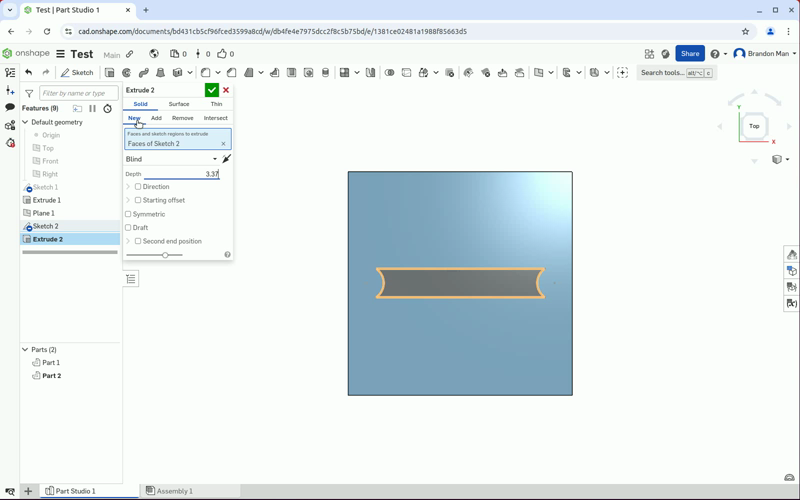
key(enter)
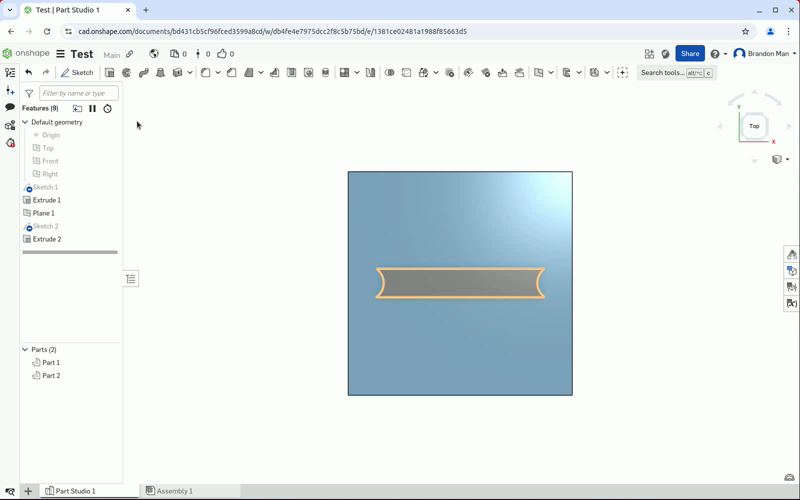
key(shift+h)
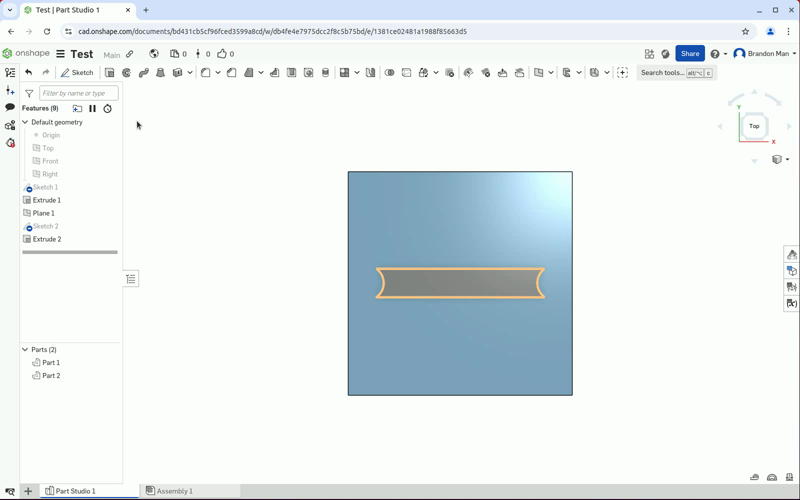
key(shift+h)
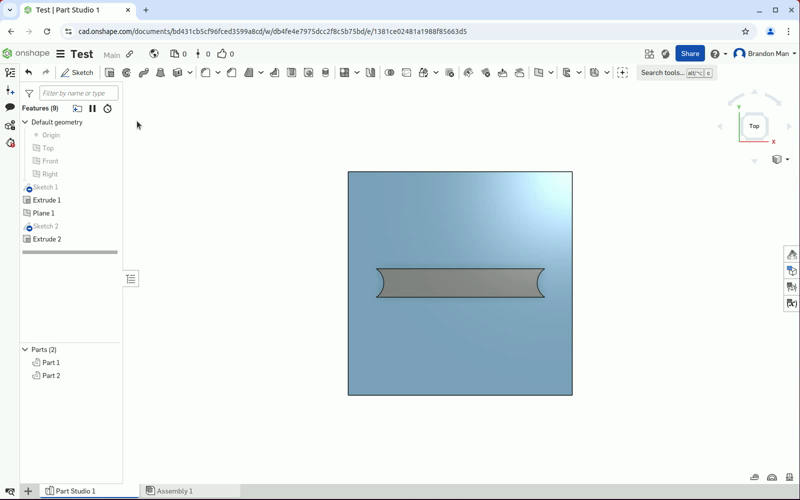
mouse_move(73, 189)
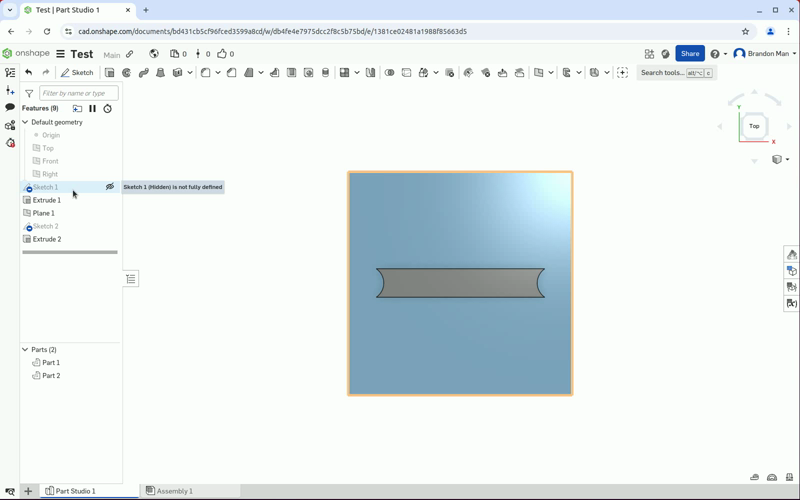
click(73, 189)
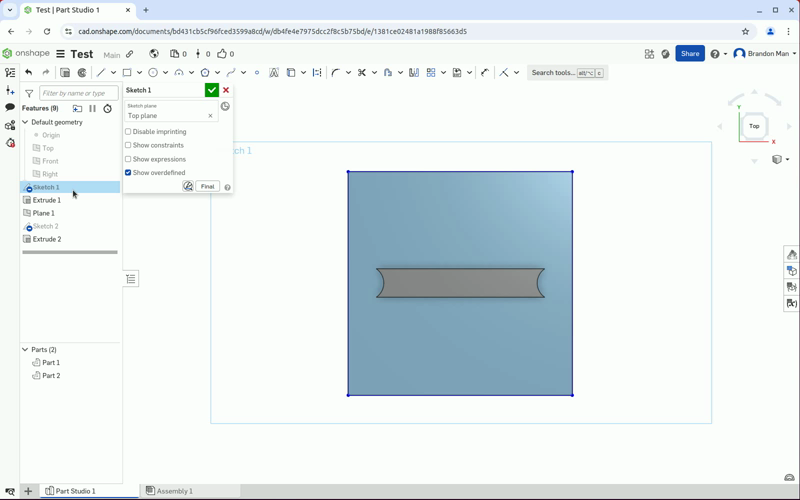
mouse_move(229, 92)
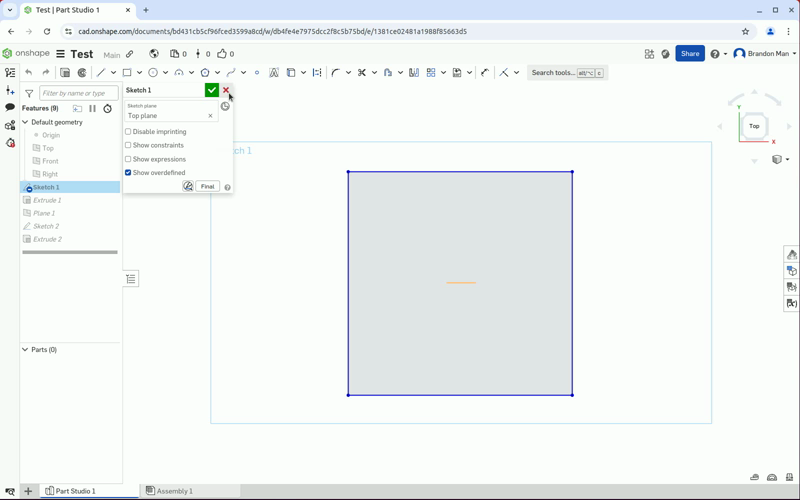
click(229, 92)
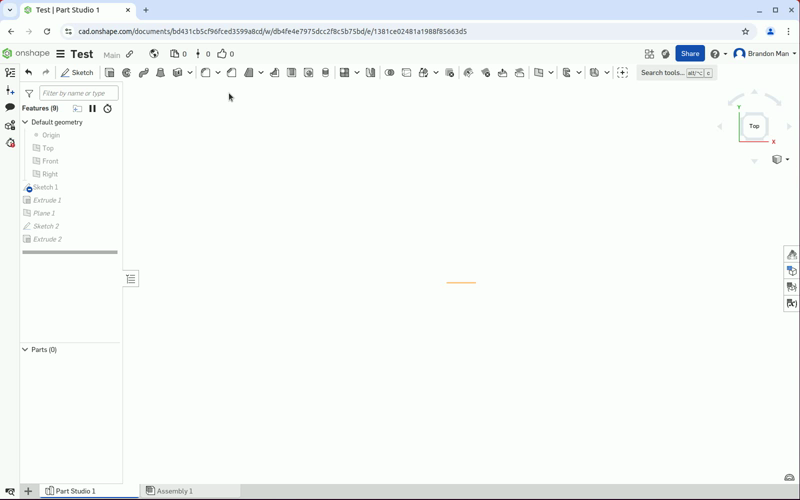
key(shift+s)
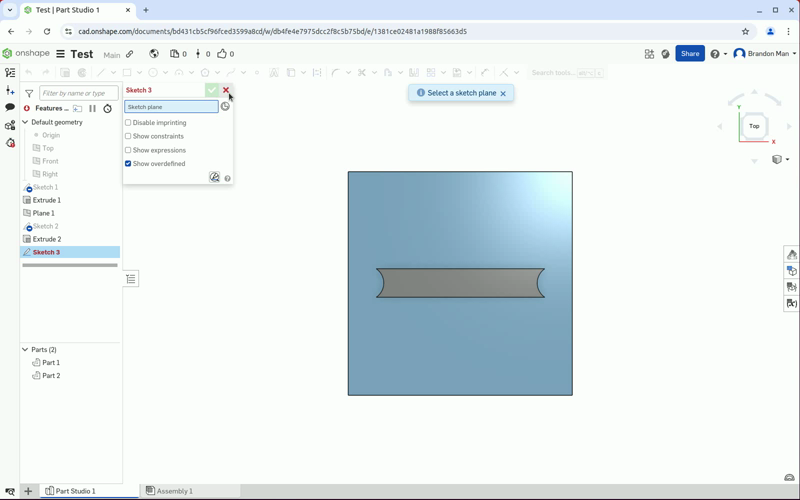
mouse_move(73, 215)
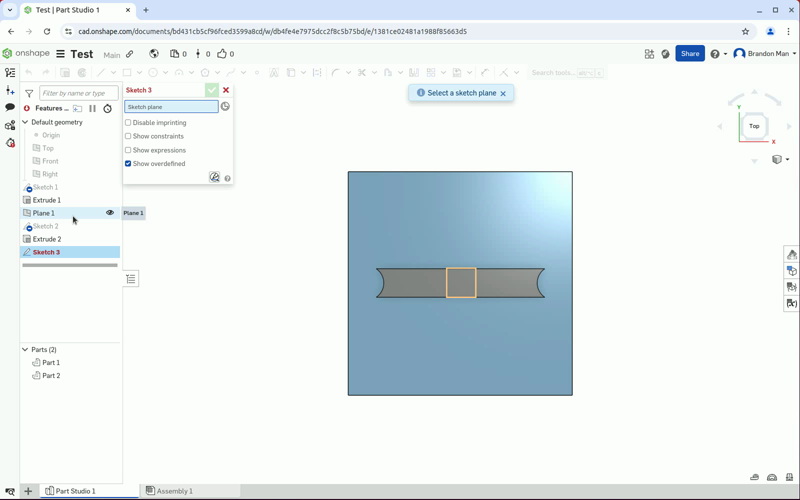
click(73, 215)
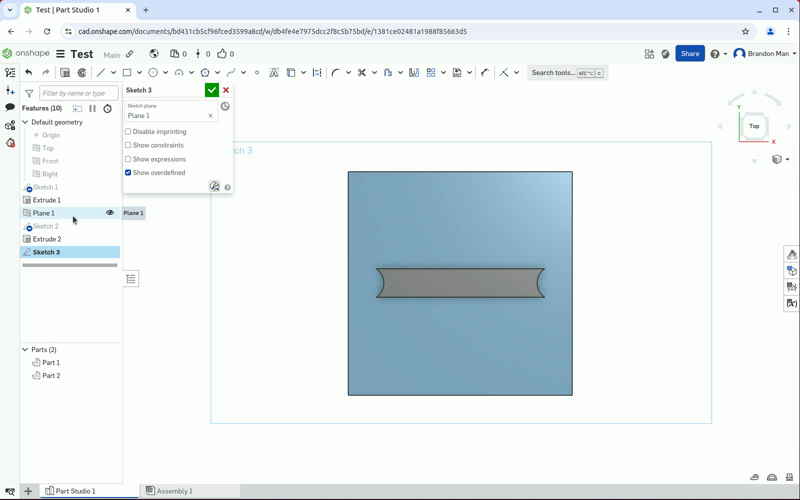
mouse_move(73, 352)
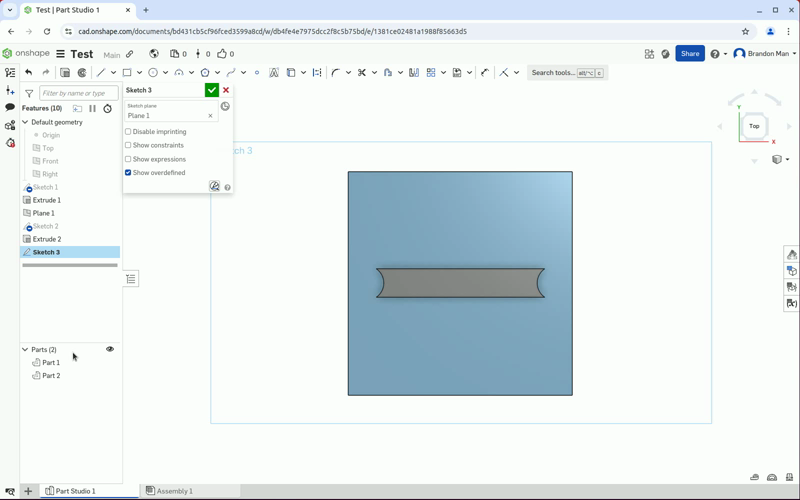
key(y)
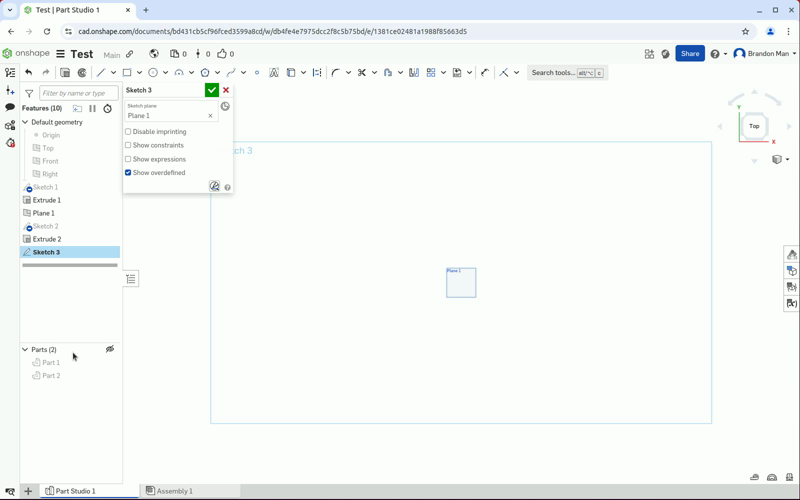
key(a)
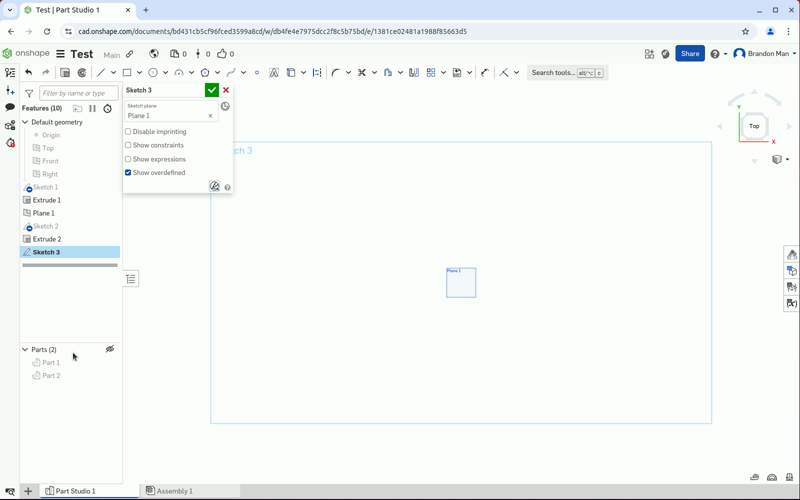
key_down(shift)
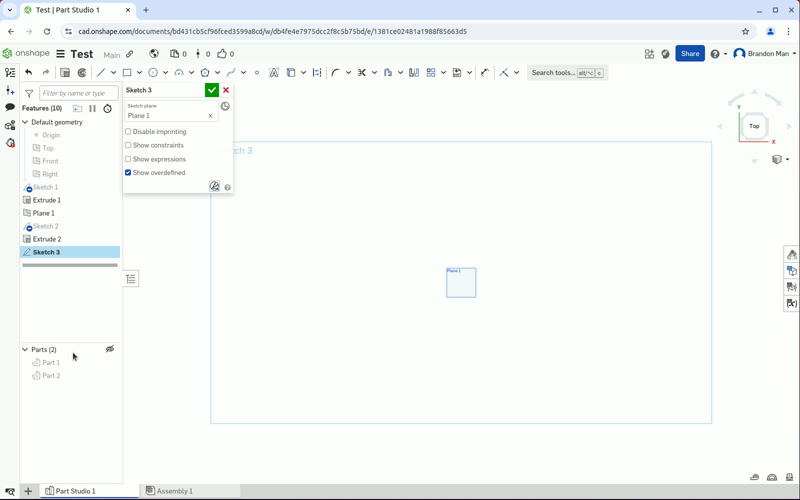
mouse_move(376, 297)
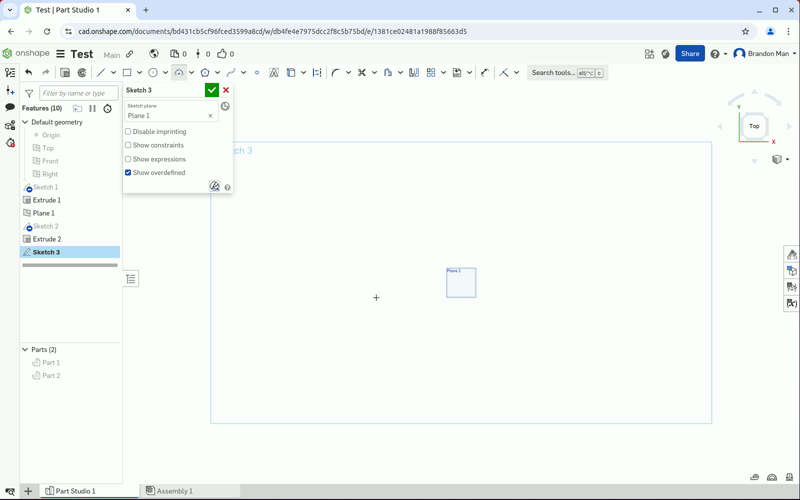
click(376, 297)
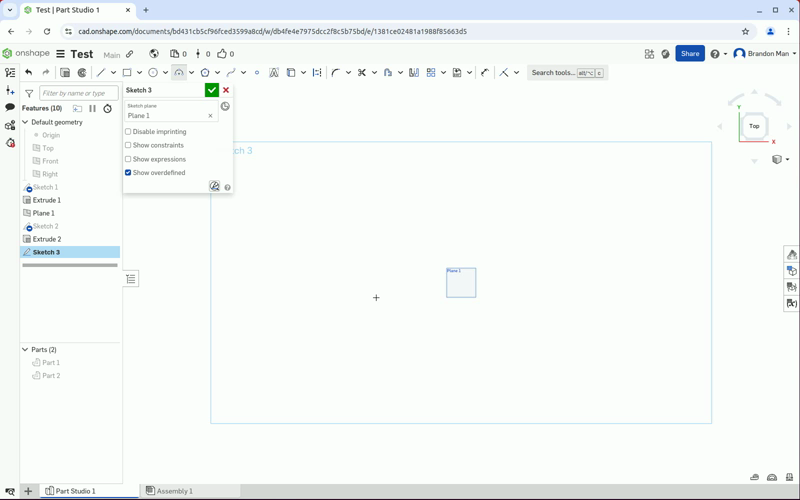
key_up(shift)
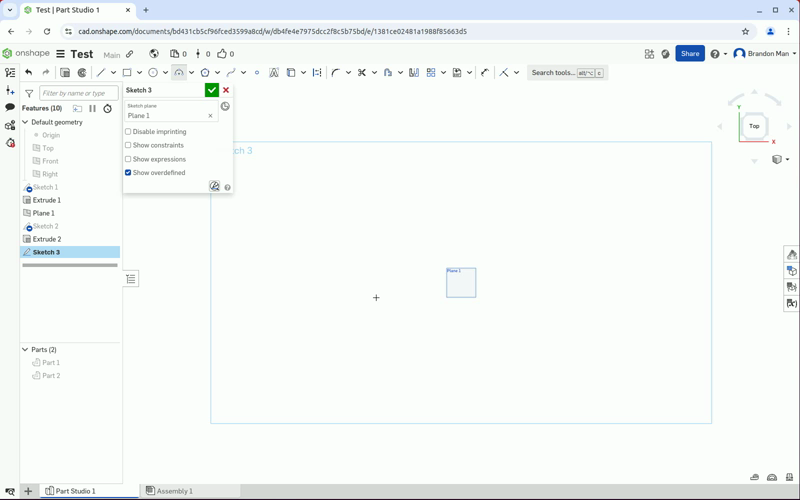
key_down(shift)
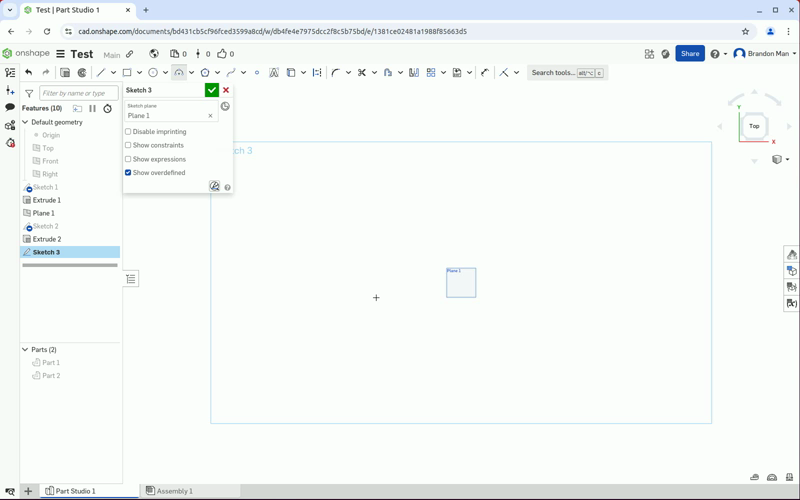
mouse_move(384, 282)
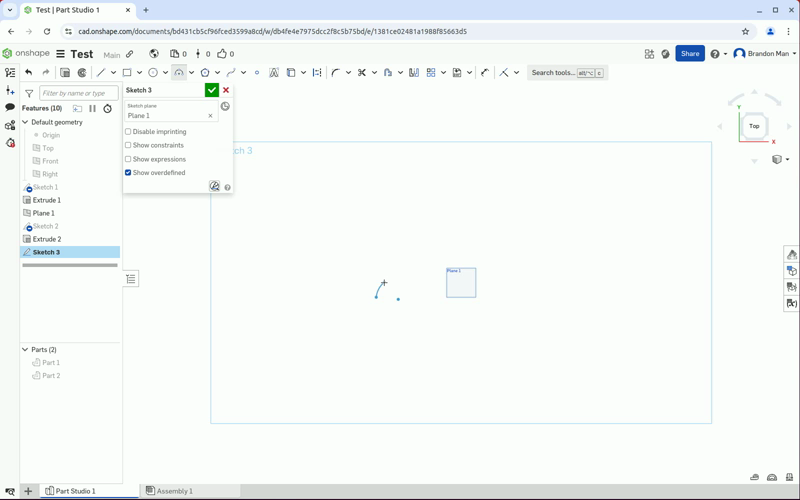
click(384, 282)
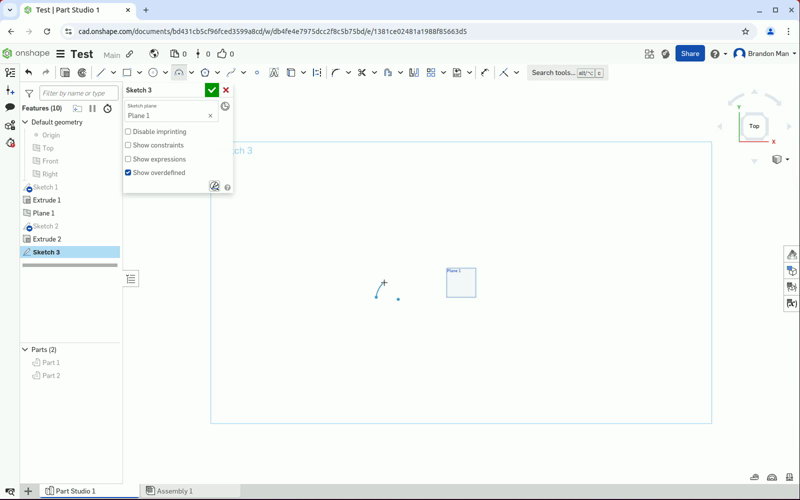
mouse_move(382, 290)
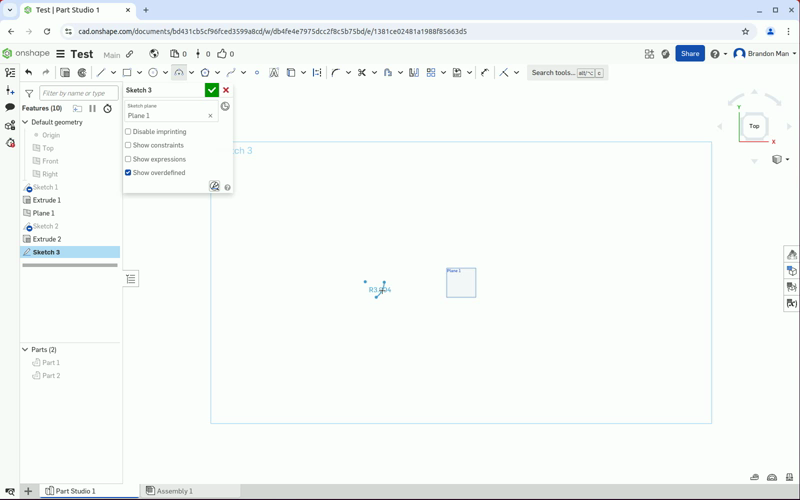
click(382, 290)
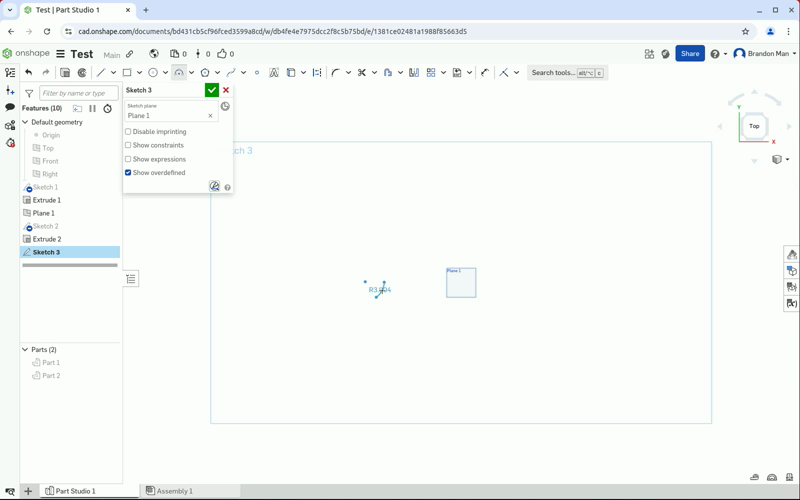
key_up(shift)
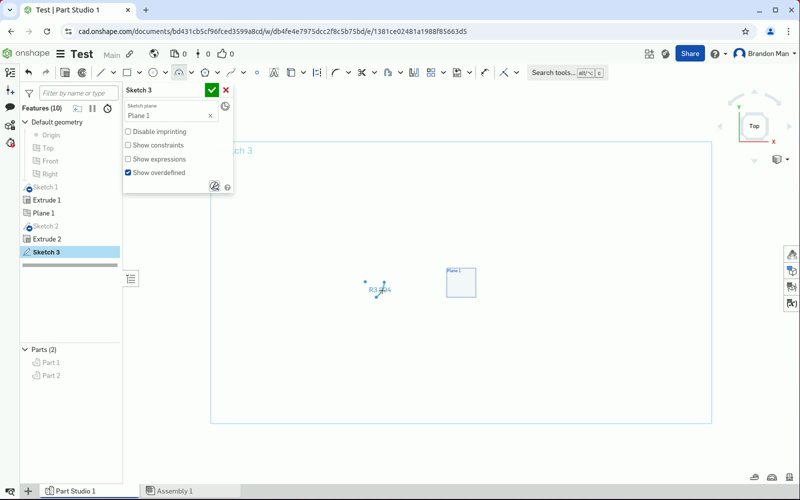
key(esc)
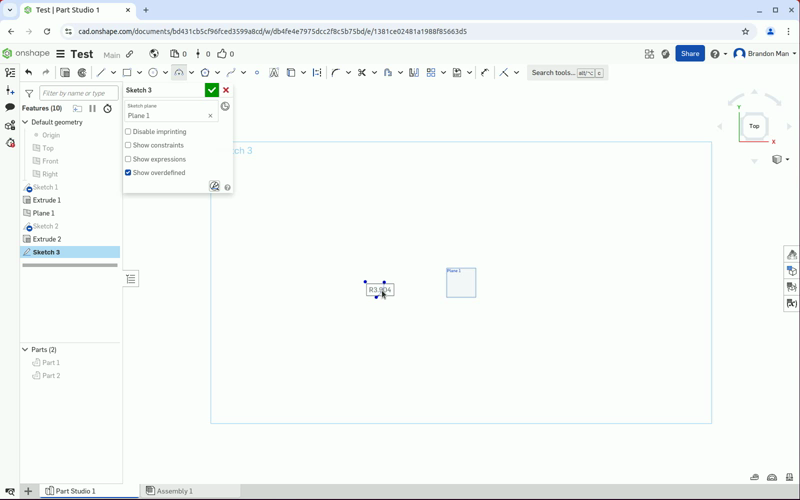
key(l)
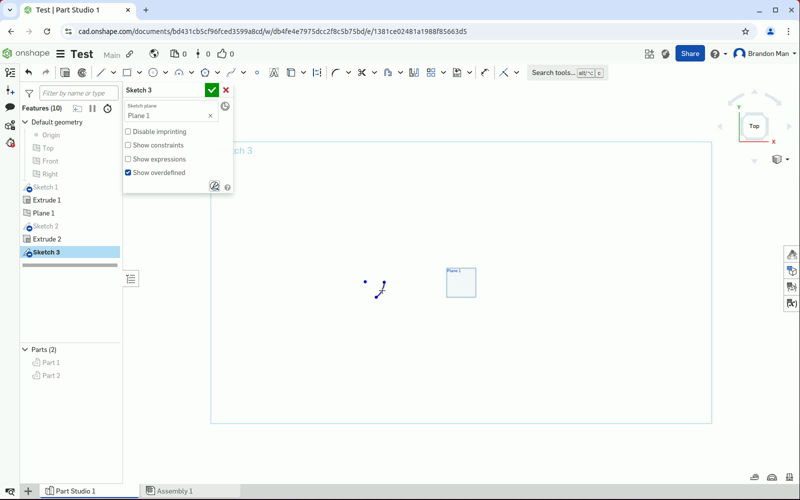
mouse_move(384, 282)
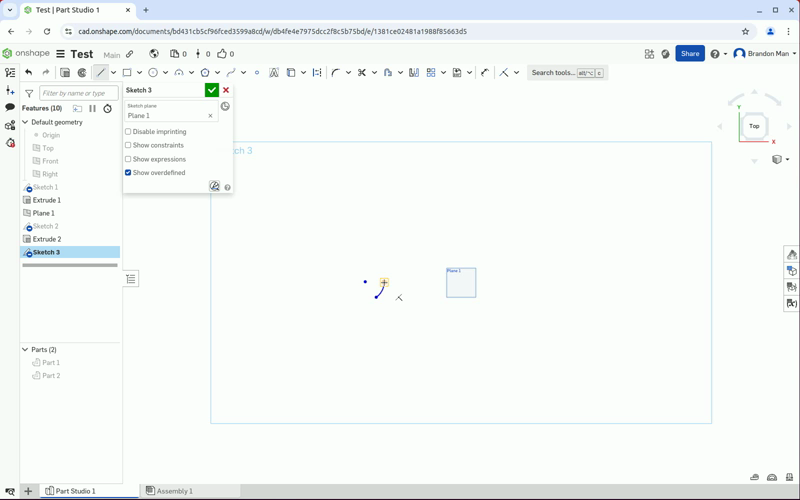
click(384, 282)
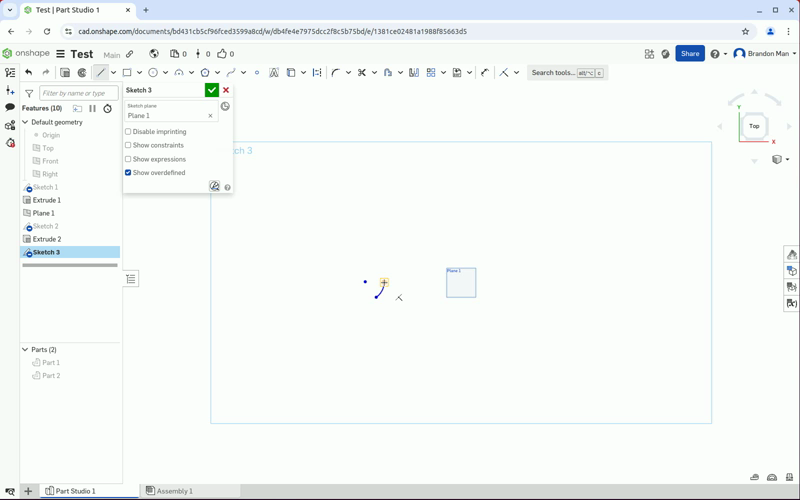
key_down(shift)
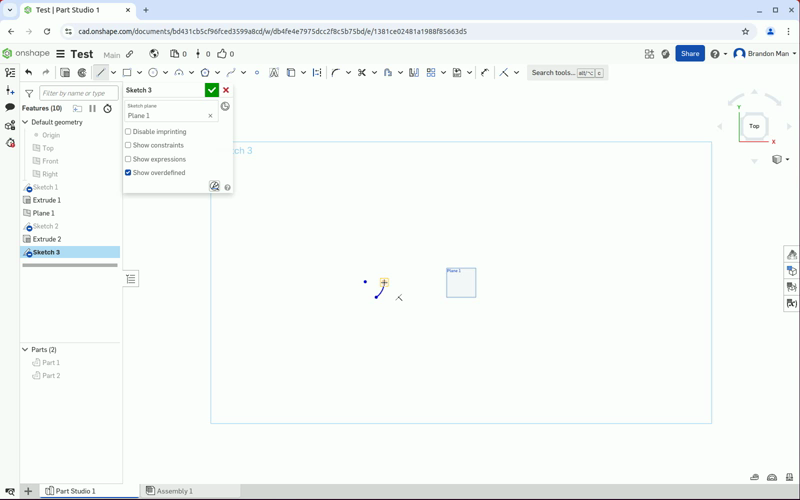
mouse_move(414, 282)
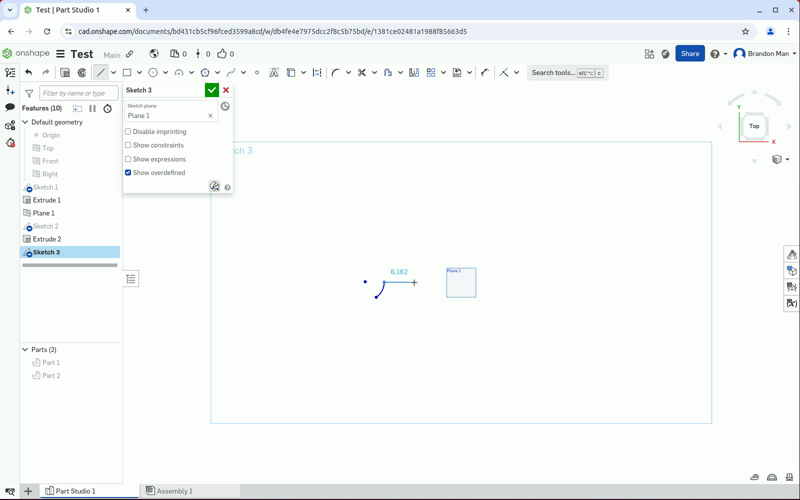
mouse_move(376, 282)
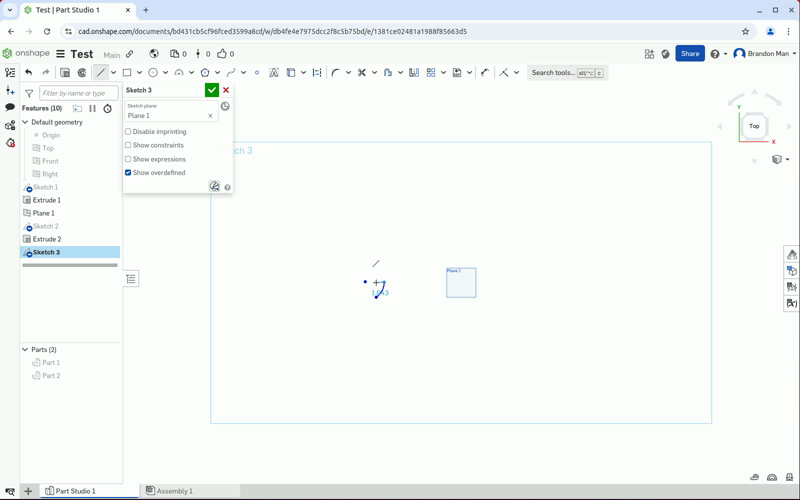
click(376, 282)
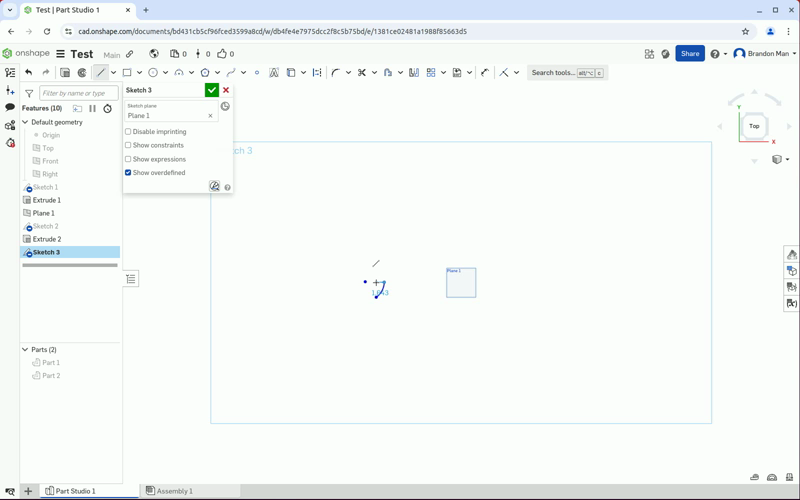
key_up(shift)
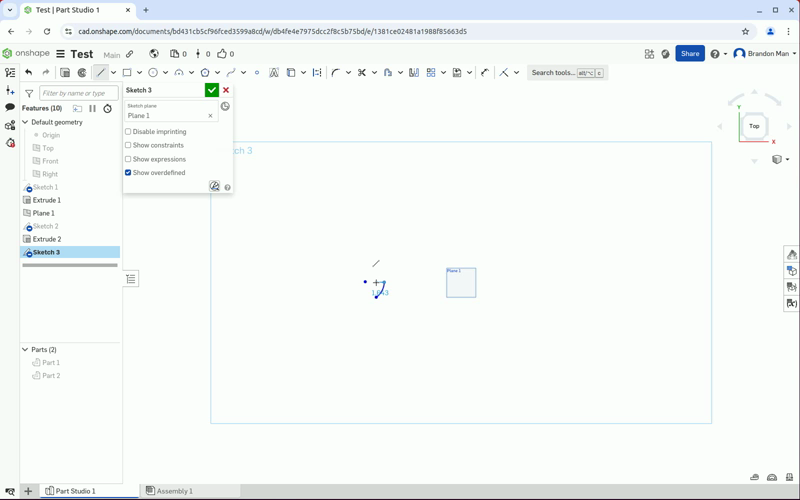
mouse_move(406, 282)
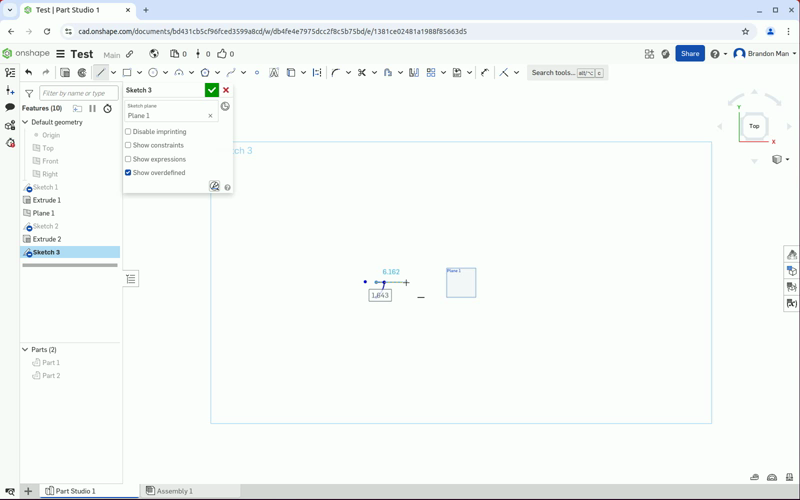
key_down(shift)
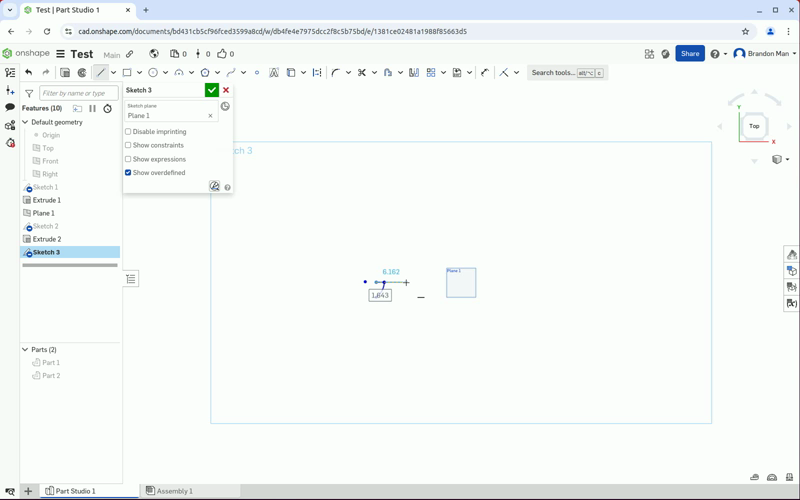
mouse_move(376, 297)
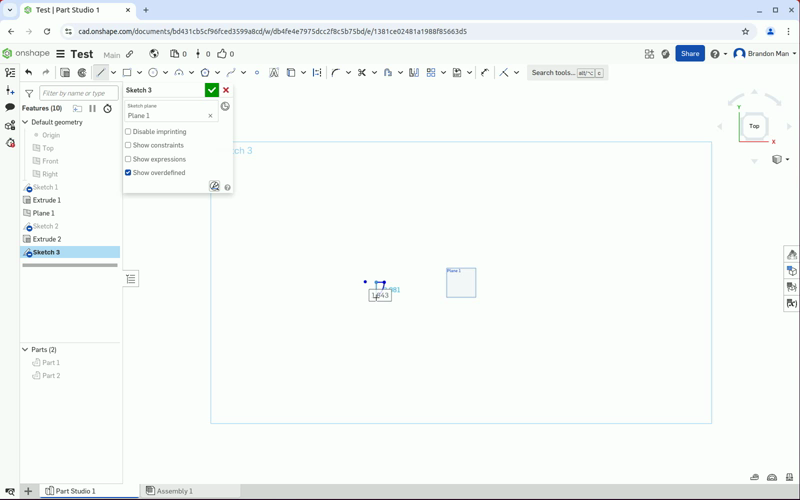
key_up(shift)
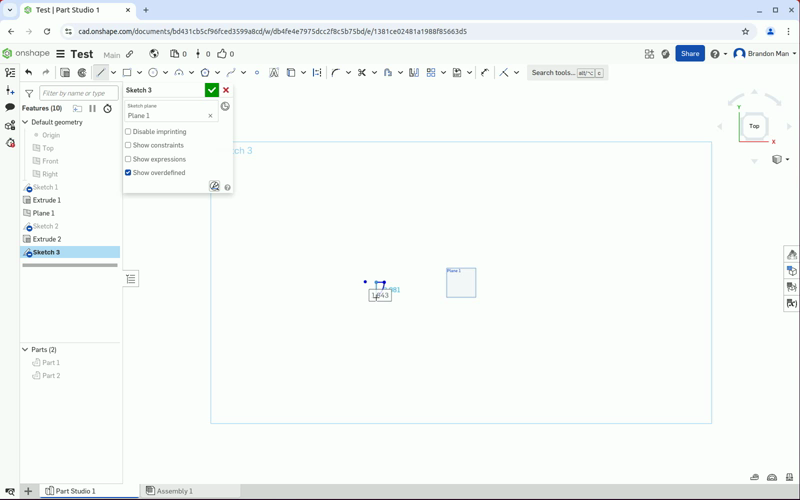
click(376, 297)
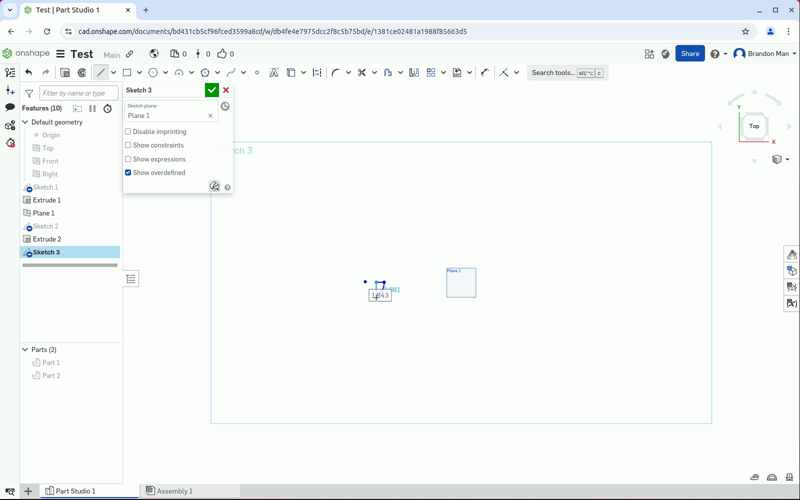
key(esc)
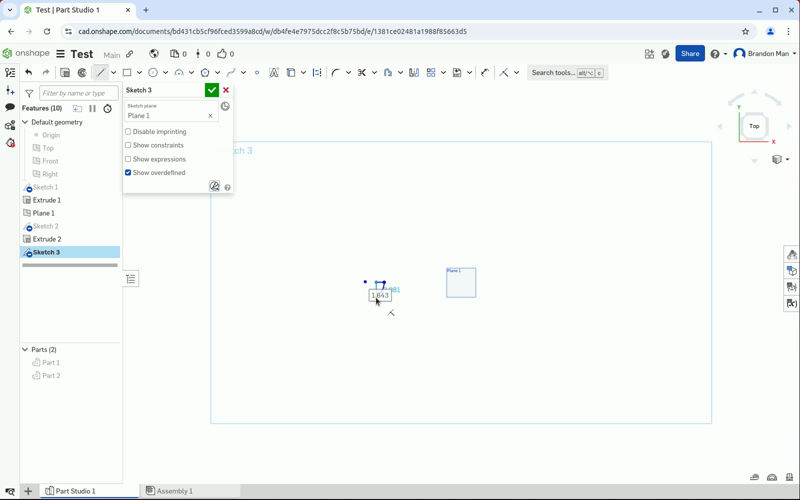
mouse_move(382, 286)
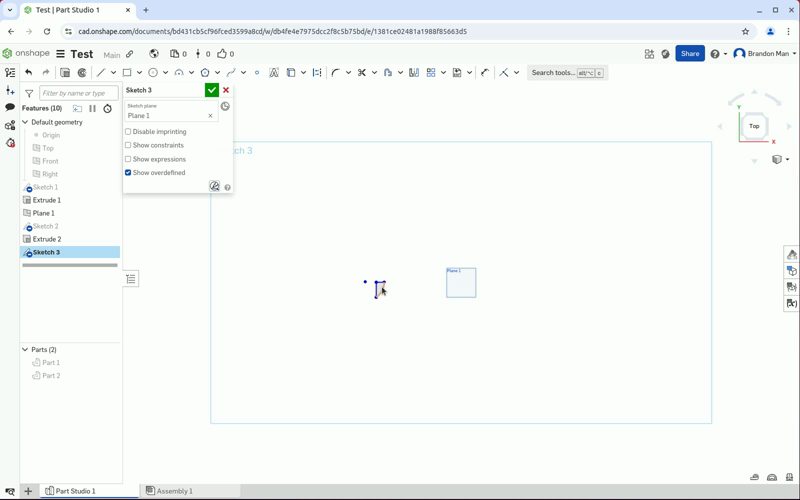
scroll(6)
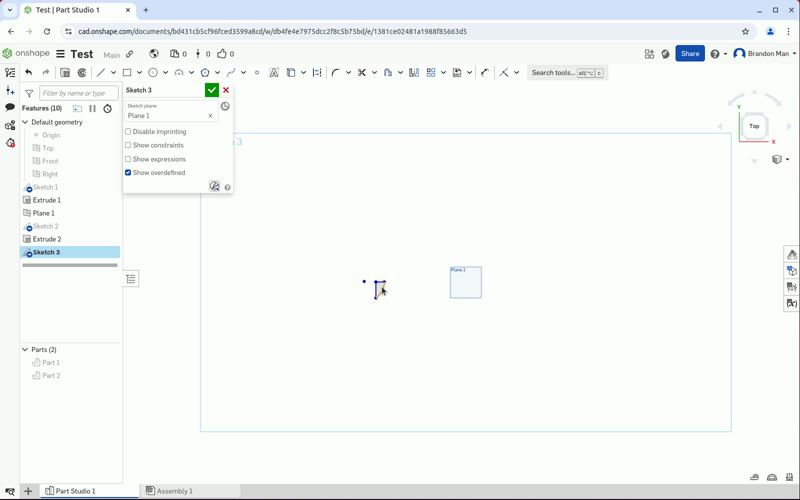
scroll(6)
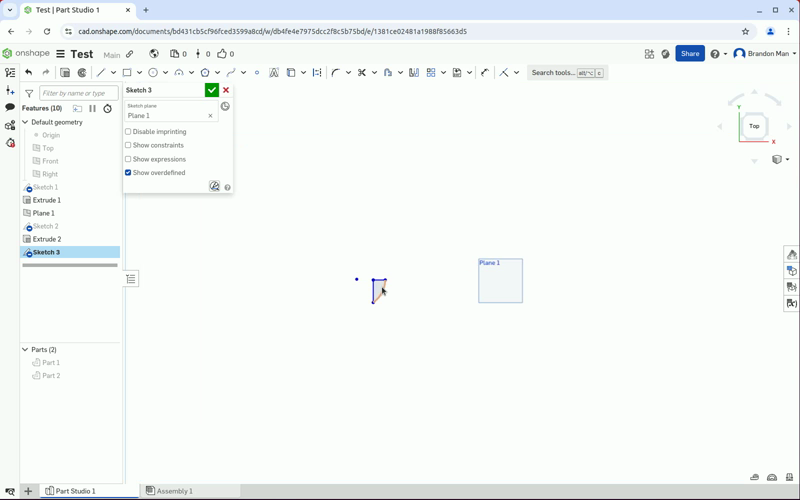
scroll(6)
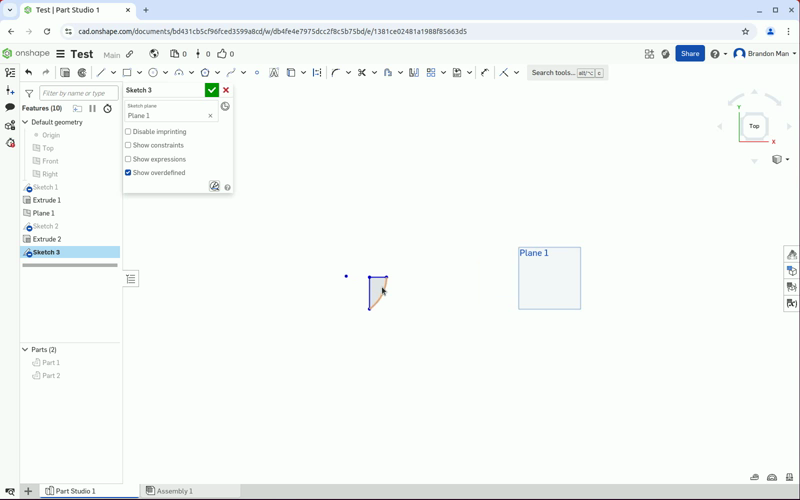
scroll(6)
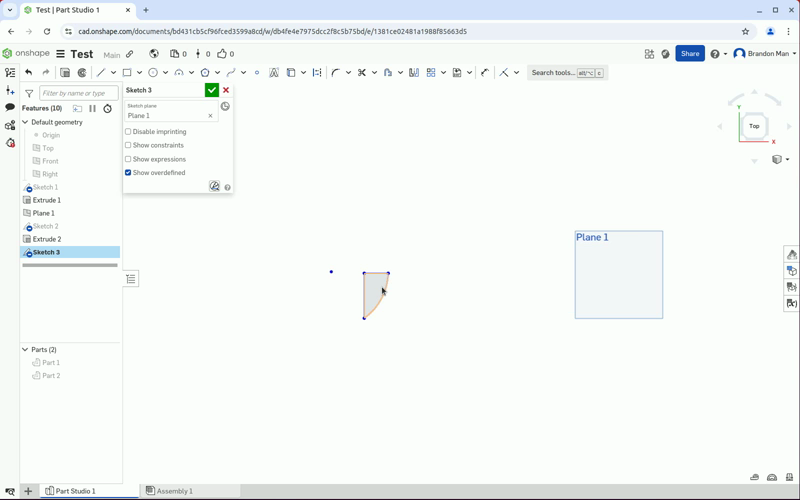
scroll(6)
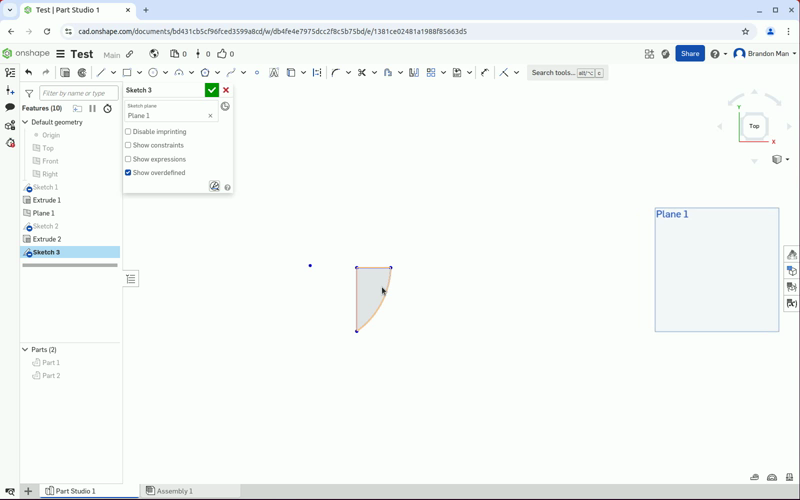
scroll(6)
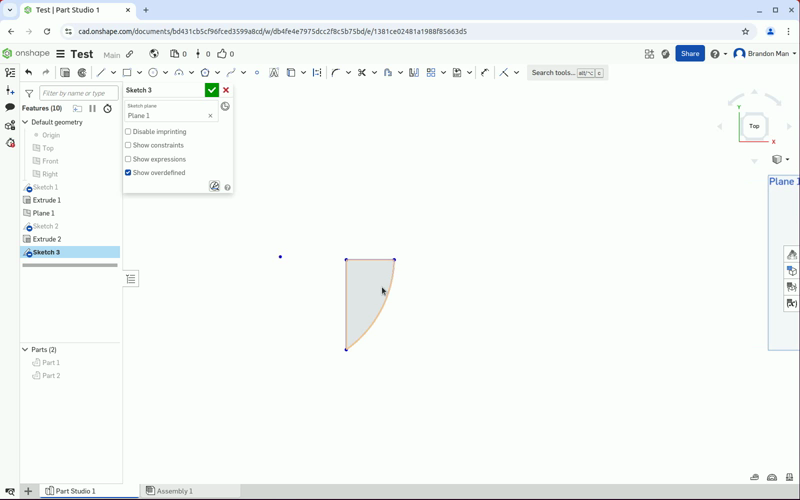
scroll(6)
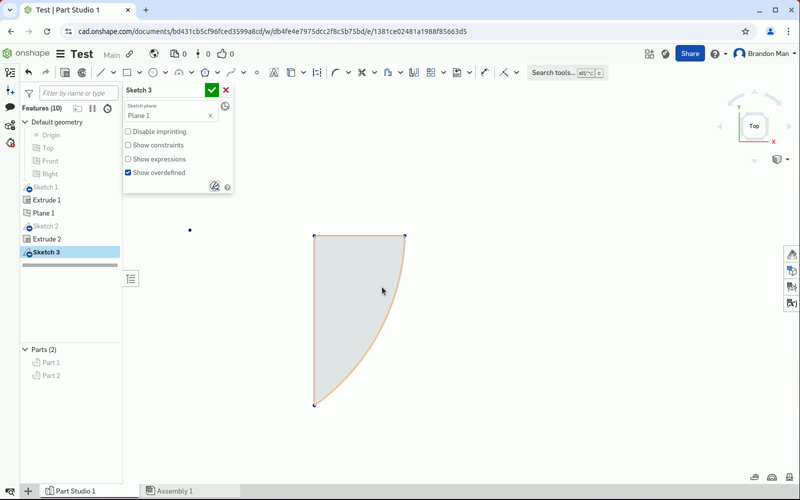
click(382, 286)
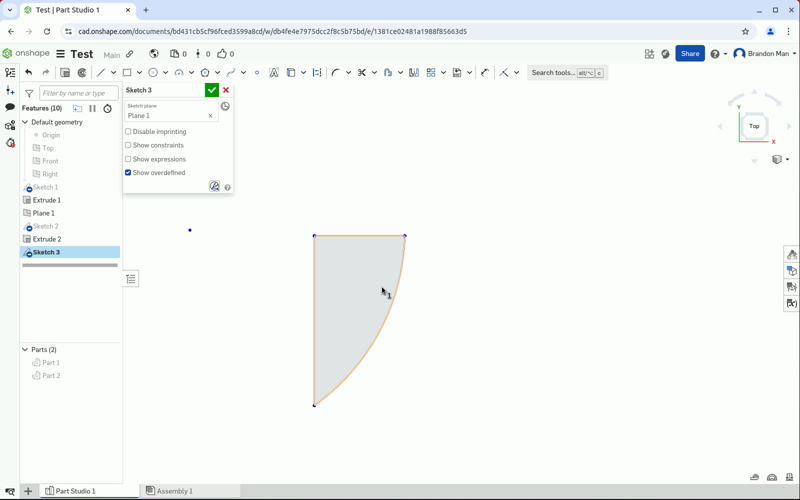
scroll(-6)
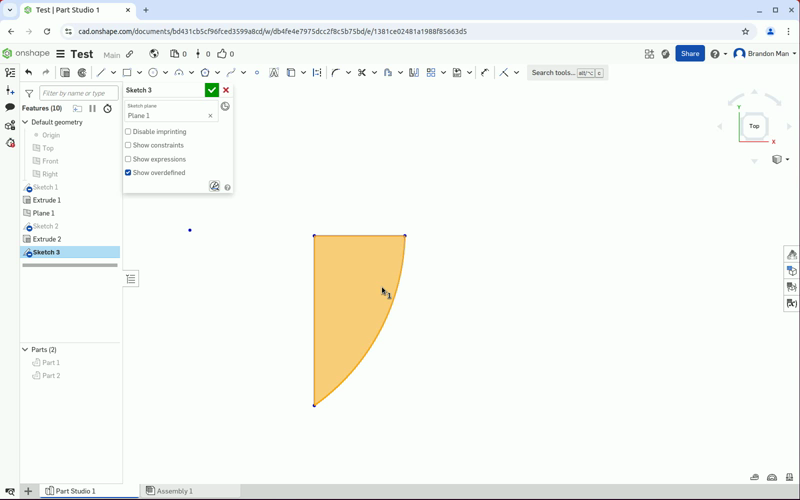
scroll(-6)
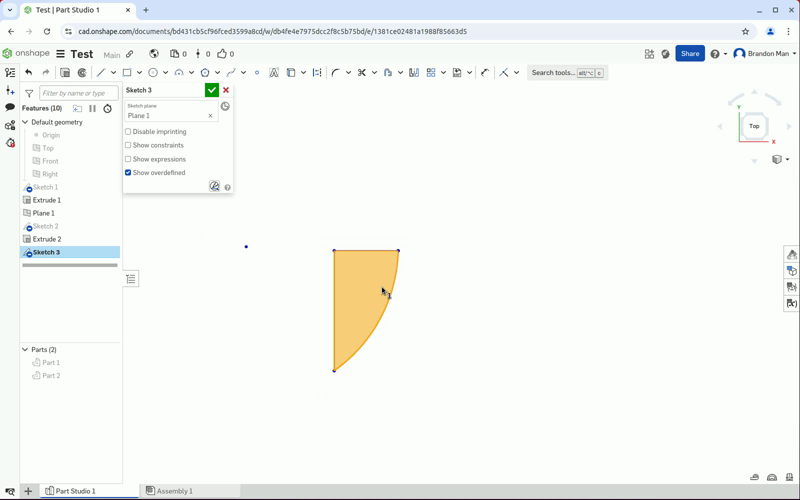
scroll(-6)
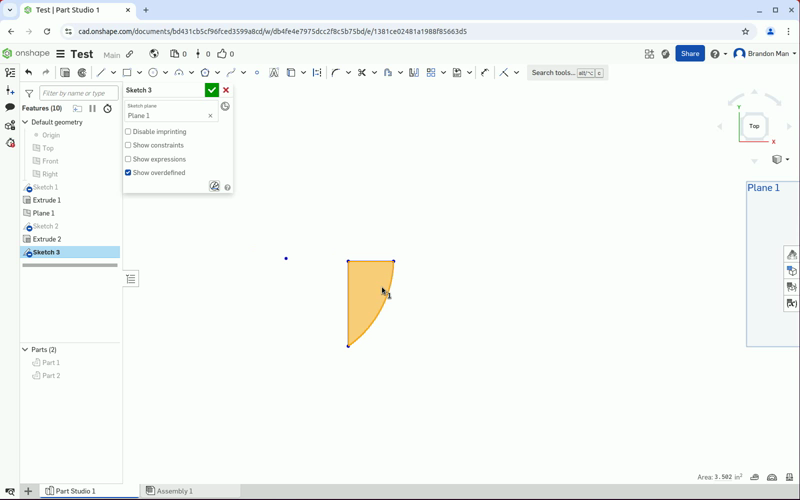
scroll(-6)
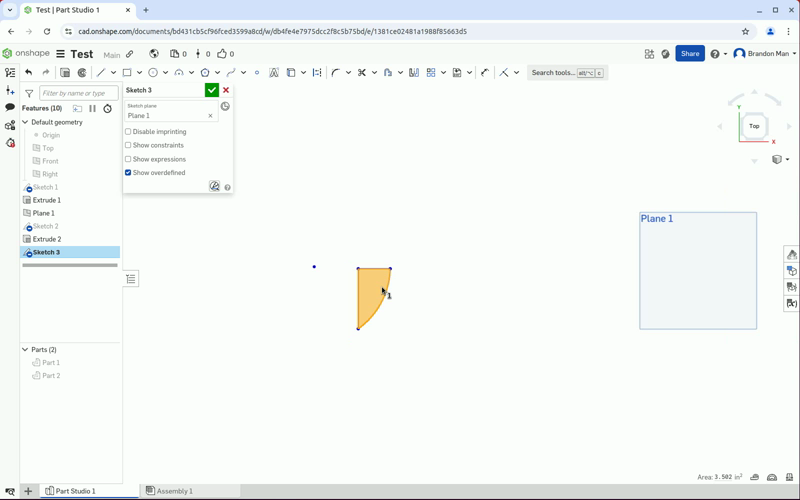
scroll(-6)
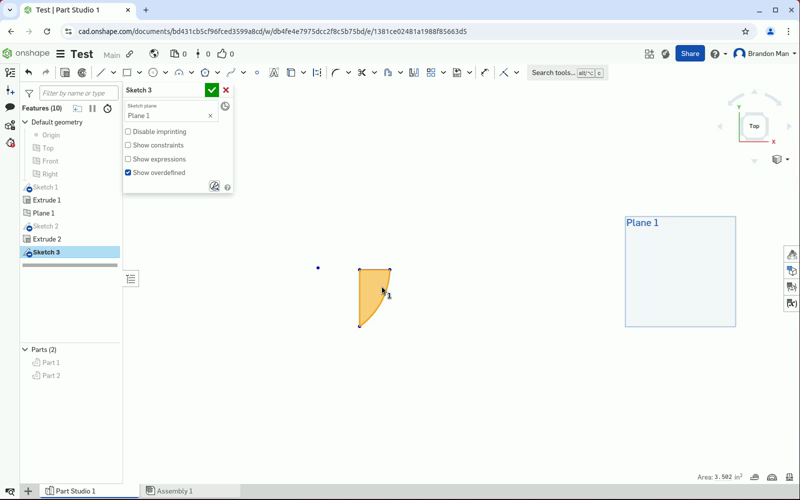
scroll(-6)
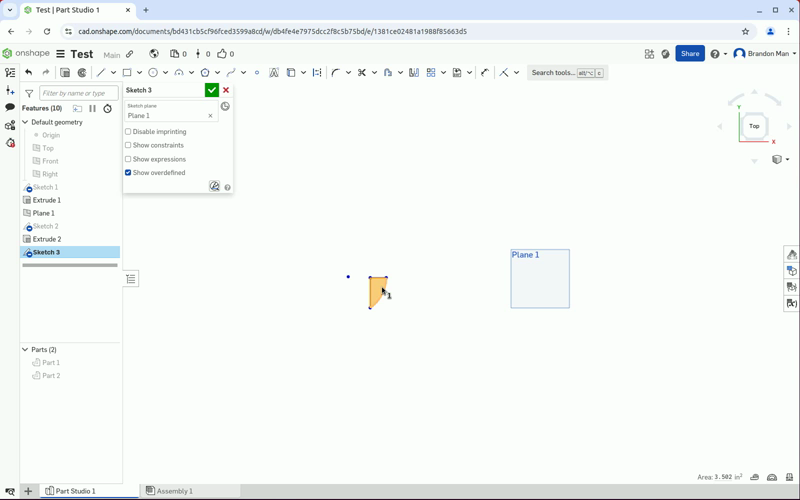
scroll(-6)
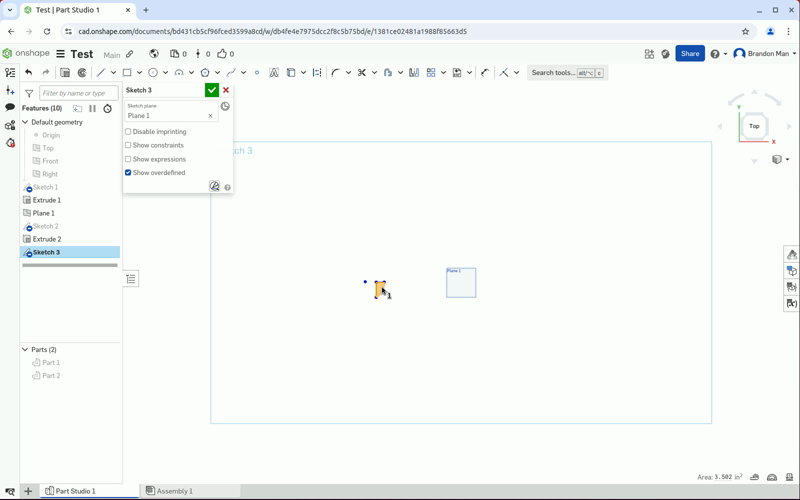
mouse_move(73, 352)
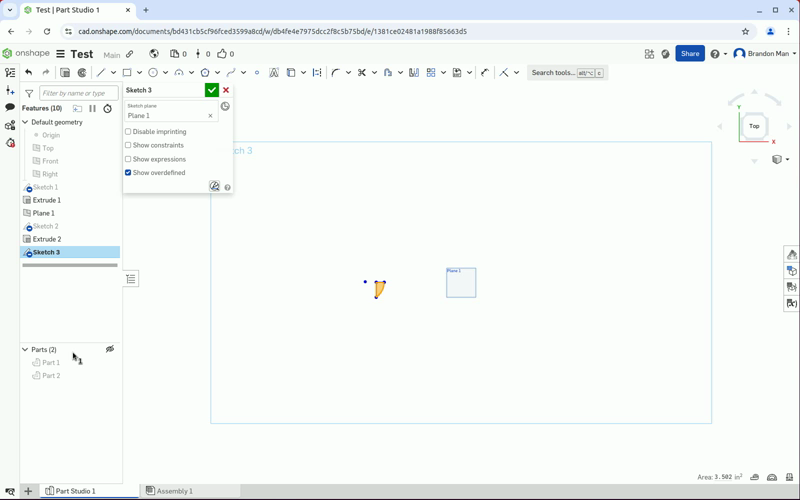
key(shift+y)
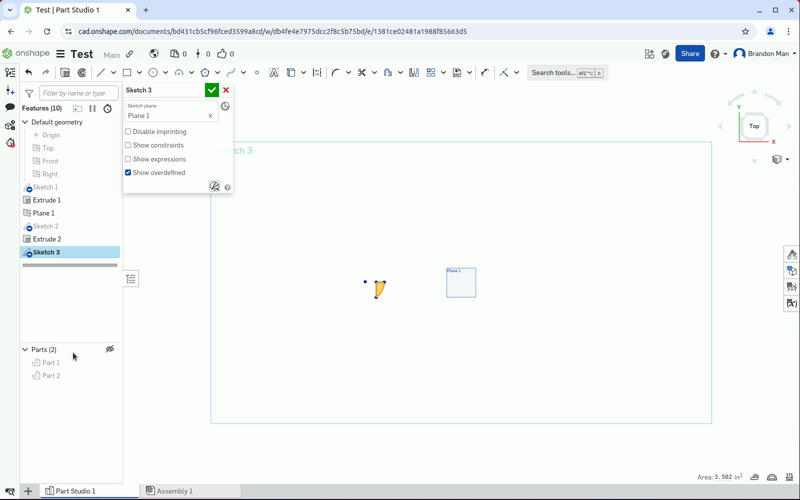
key(shift+e)
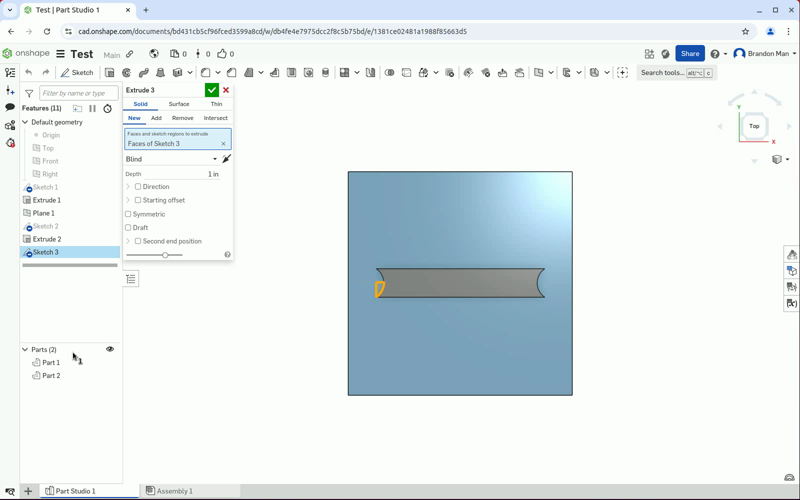
mouse_move(143, 106)
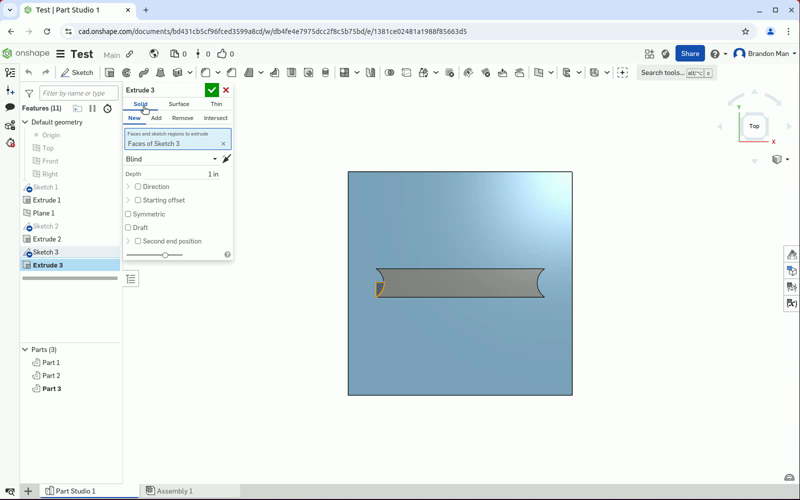
click(143, 106)
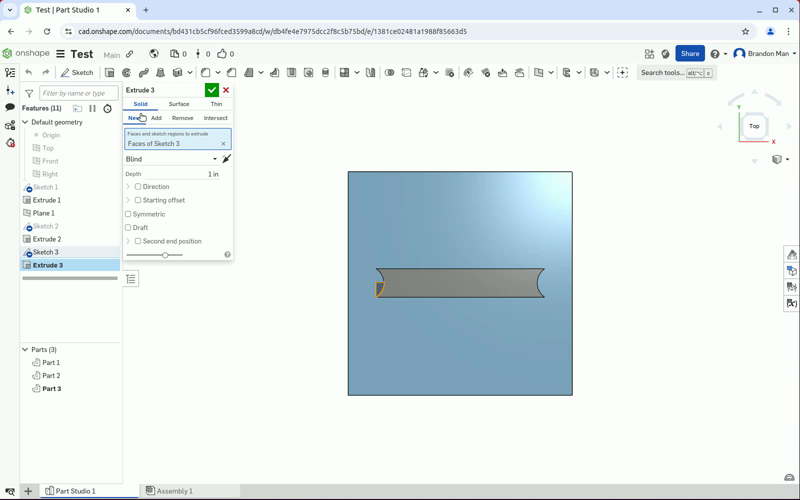
mouse_move(137, 120)
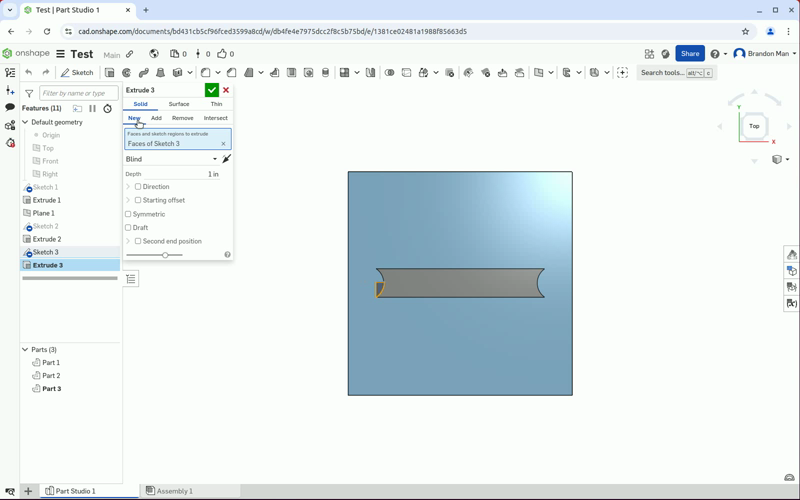
click(137, 120)
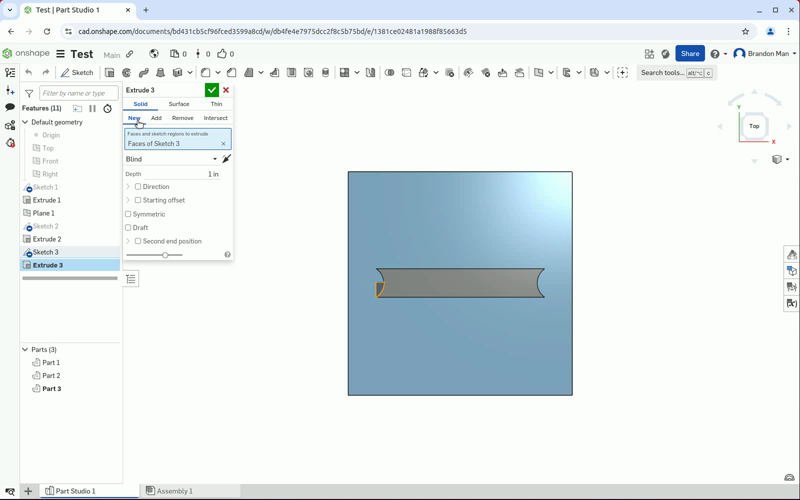
key(tab, 4)
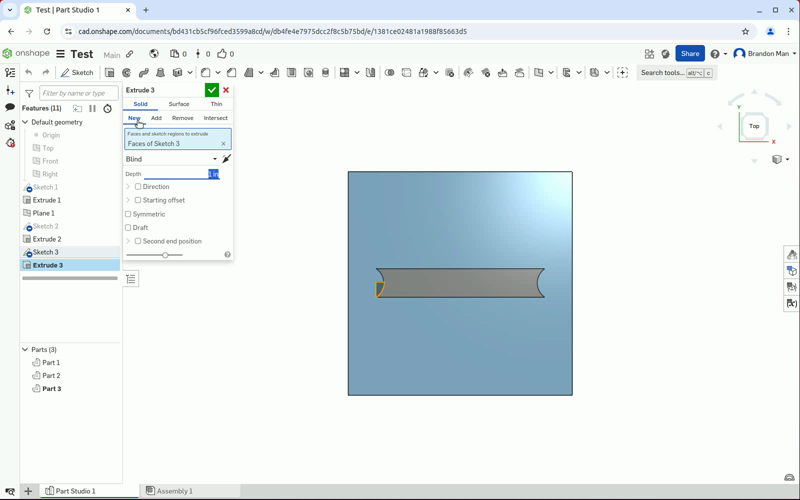
text(3.37)
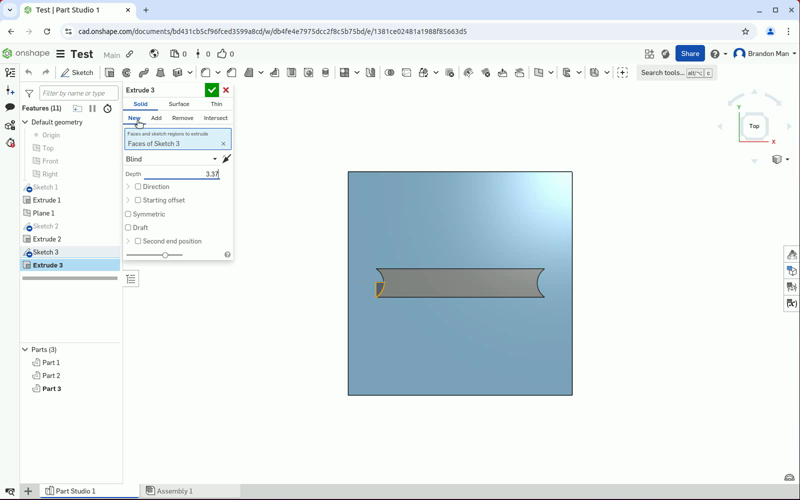
key(enter)
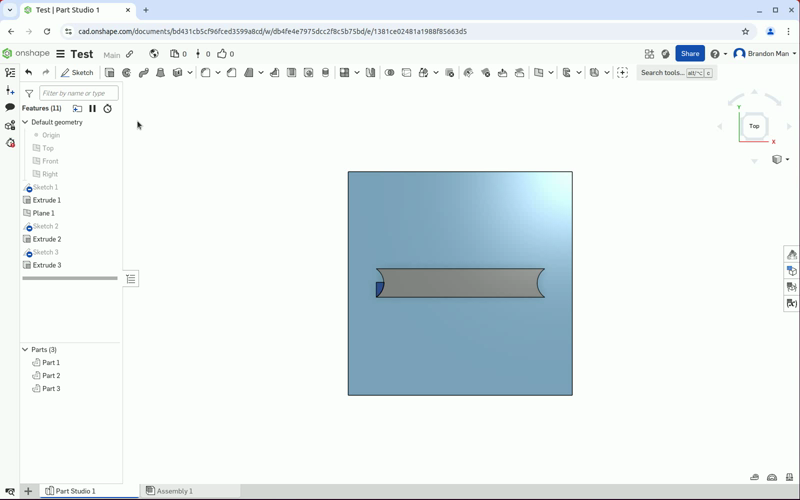
key(shift+h)
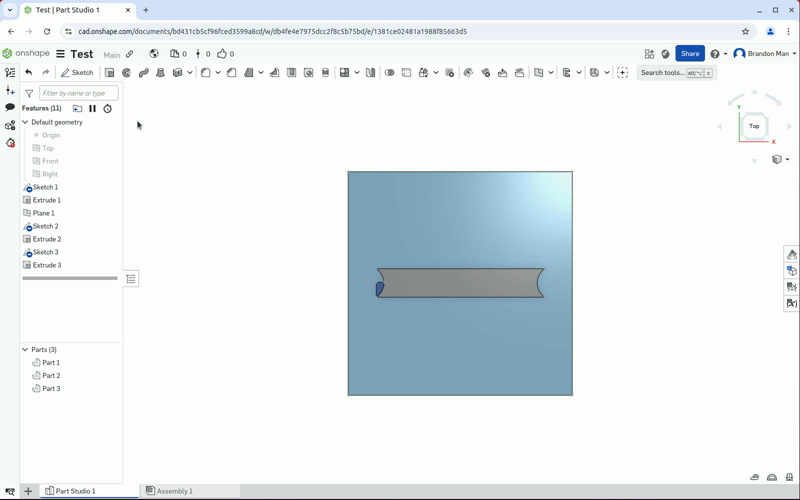
key(shift+h)
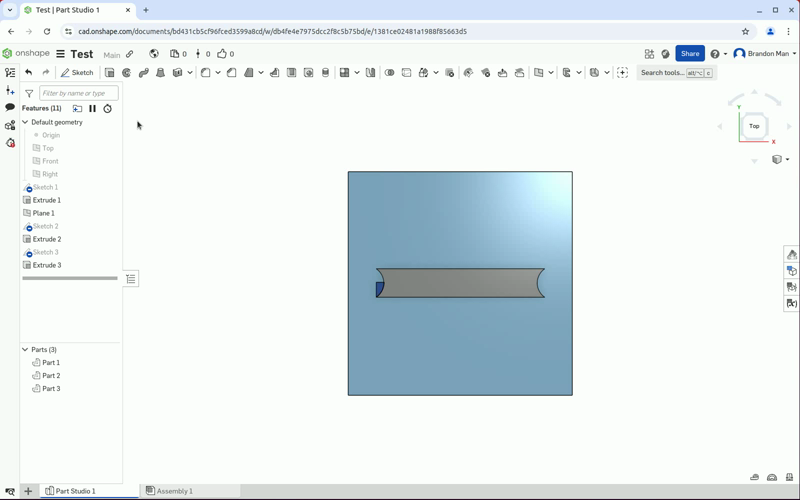
mouse_move(73, 189)
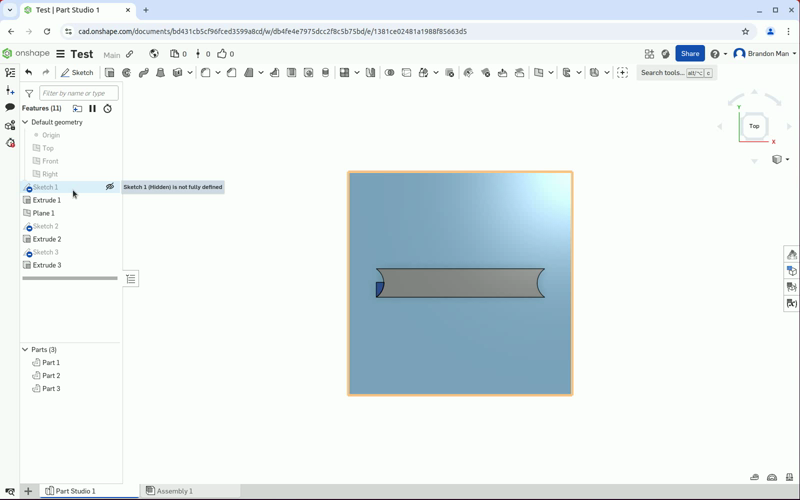
click(73, 189)
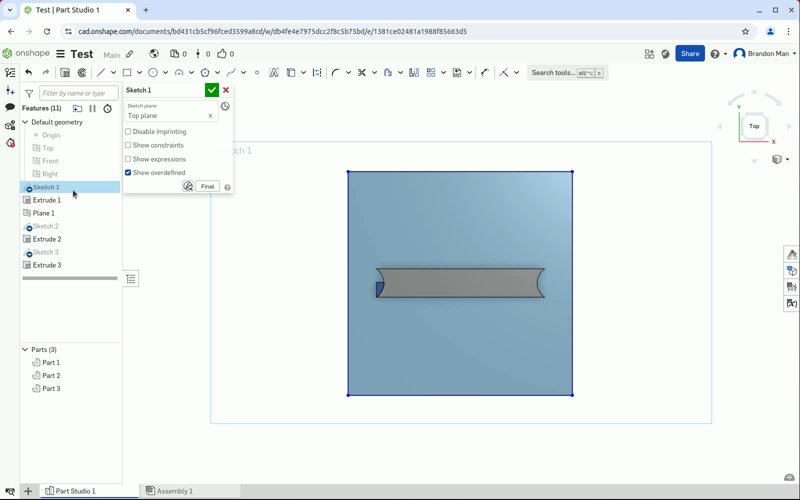
mouse_move(229, 92)
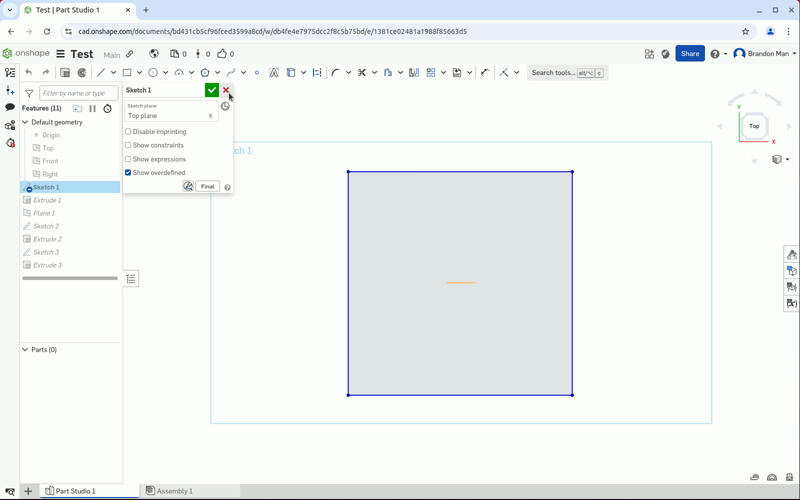
click(229, 92)
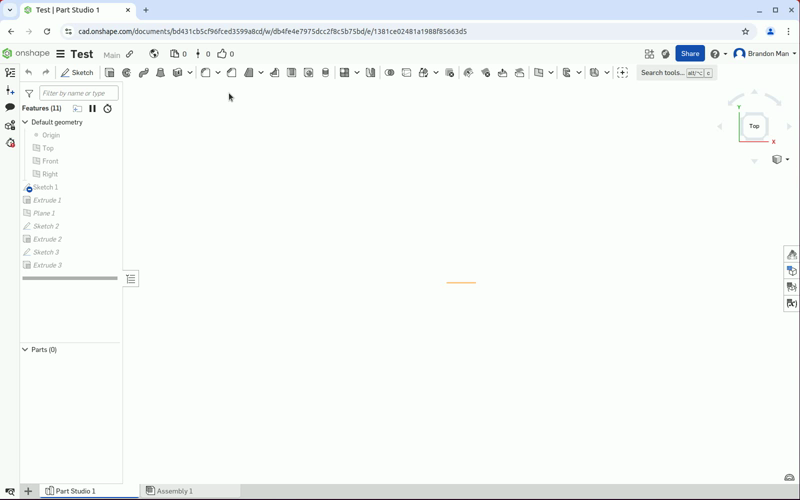
key(shift+s)
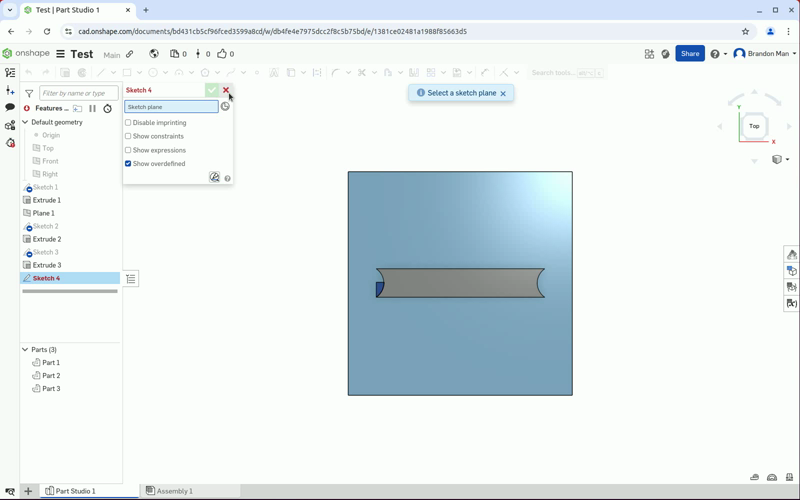
mouse_move(73, 215)
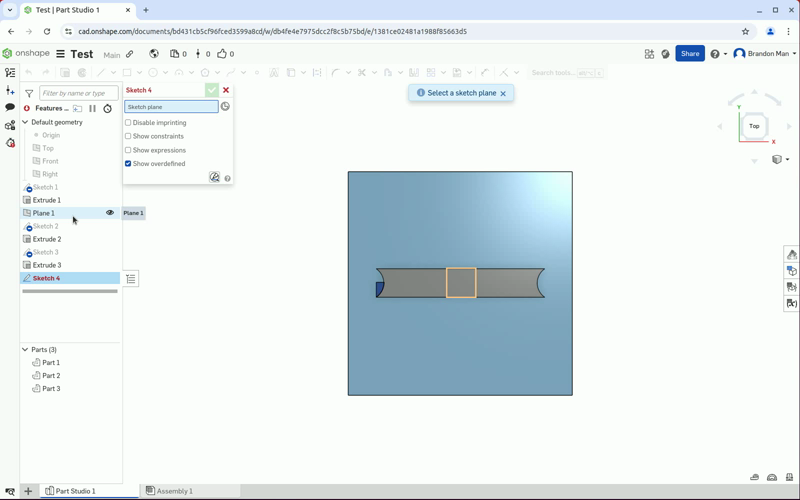
click(73, 215)
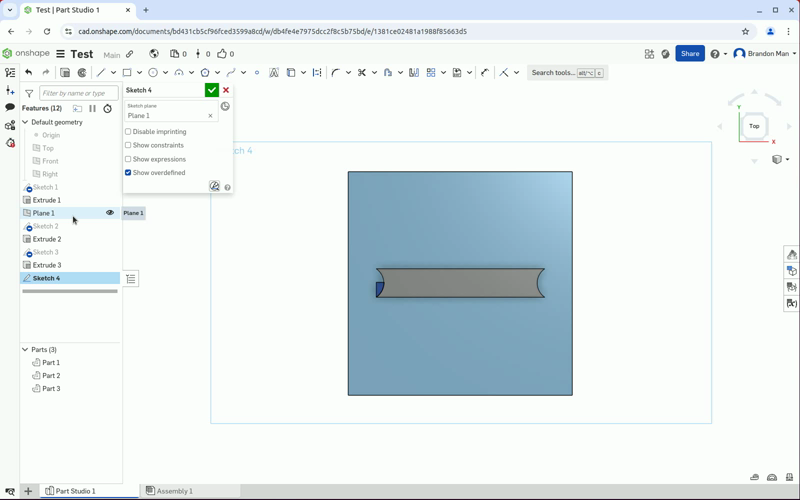
mouse_move(73, 352)
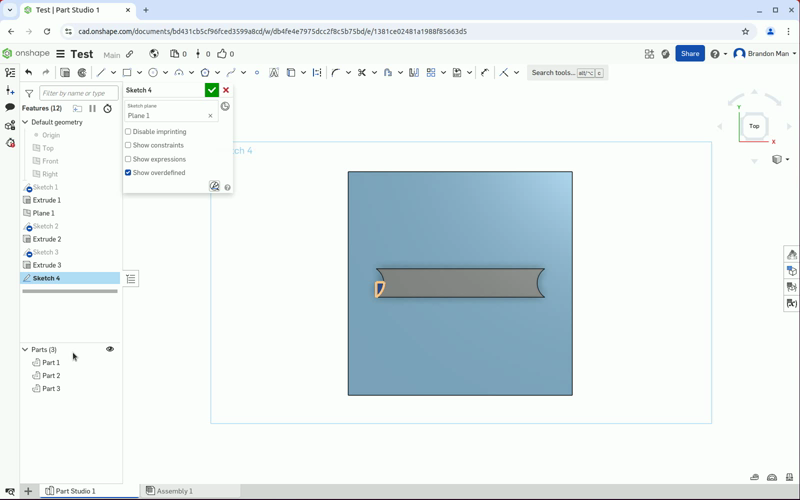
key(y)
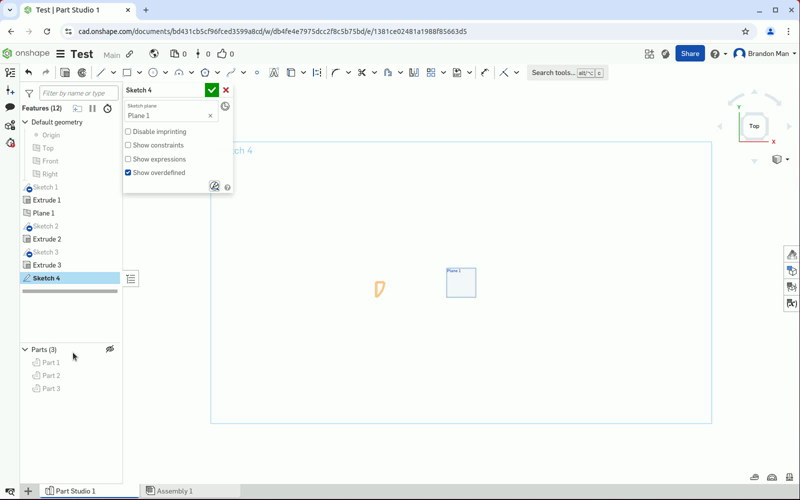
key(l)
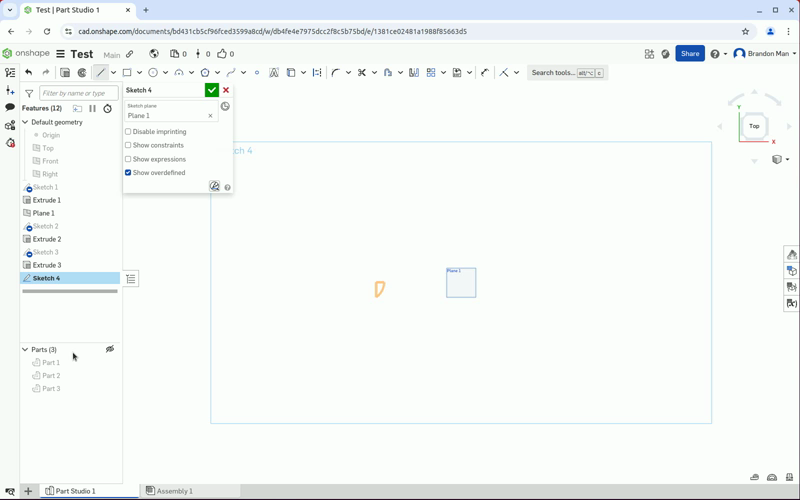
key_down(shift)
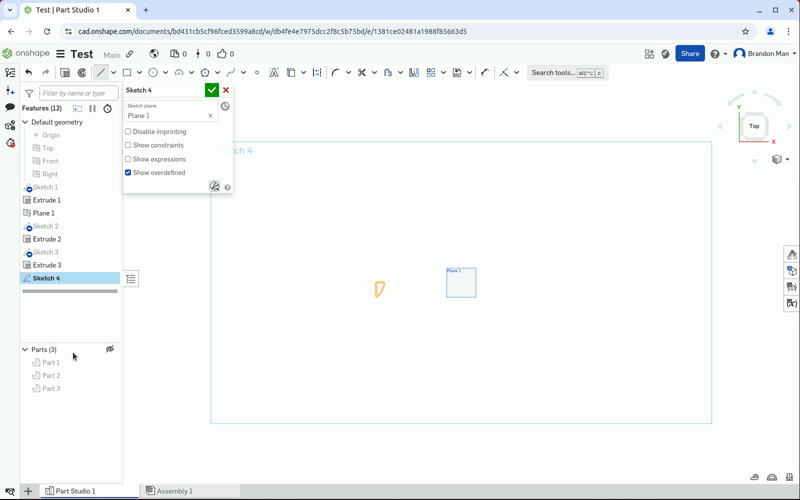
mouse_move(376, 282)
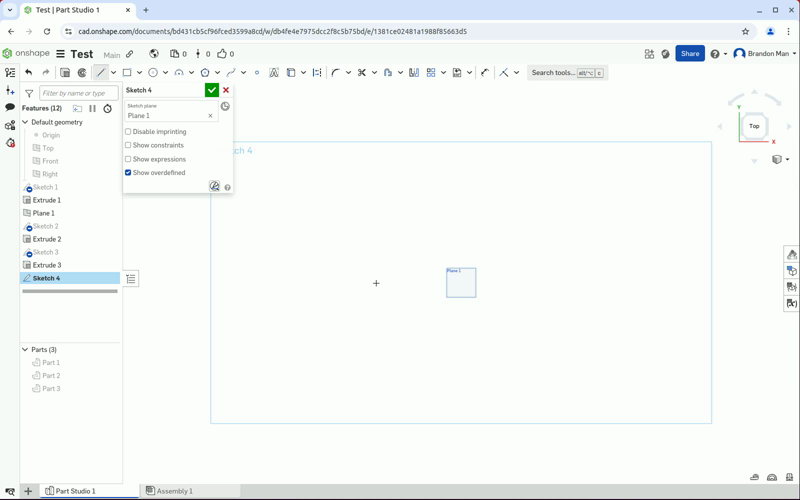
click(376, 282)
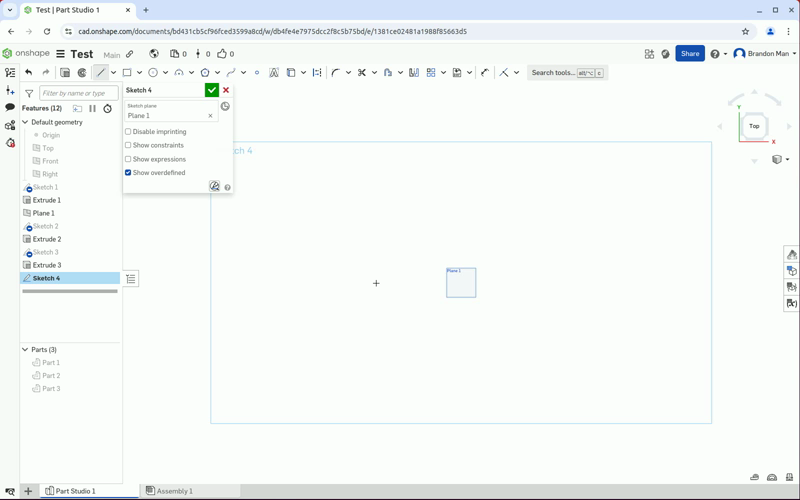
key_up(shift)
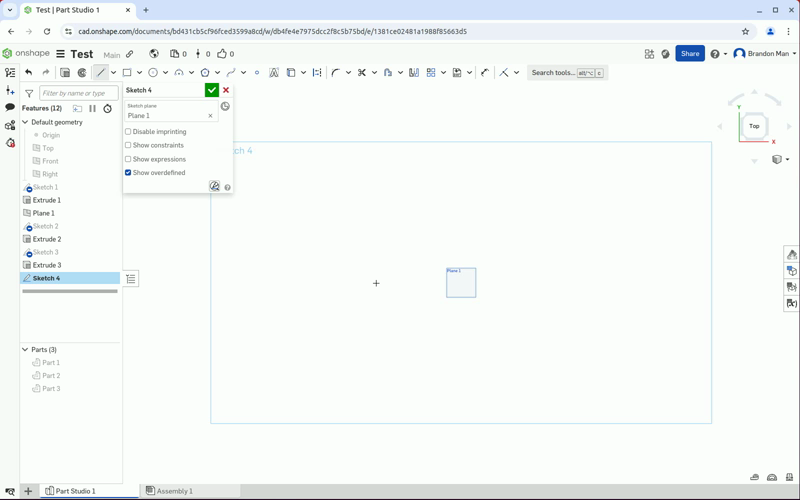
key_down(shift)
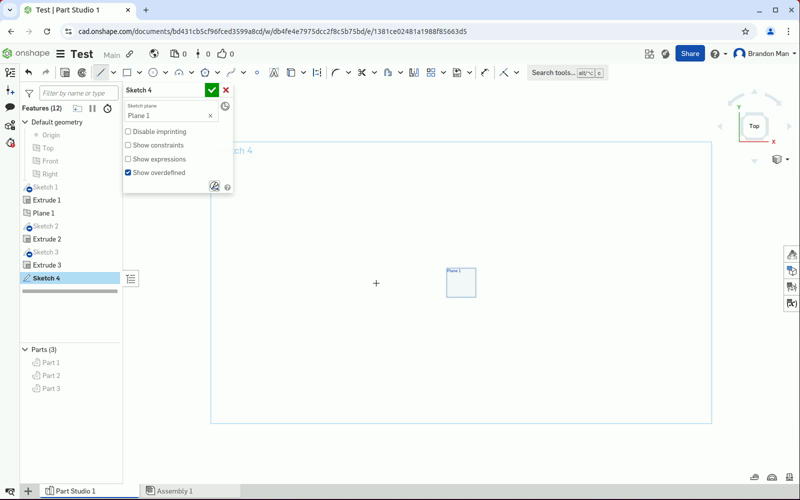
mouse_move(406, 282)
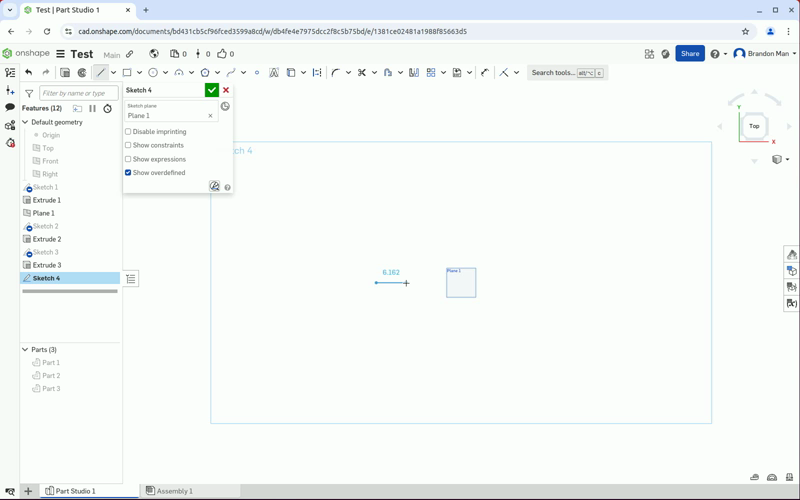
mouse_move(384, 282)
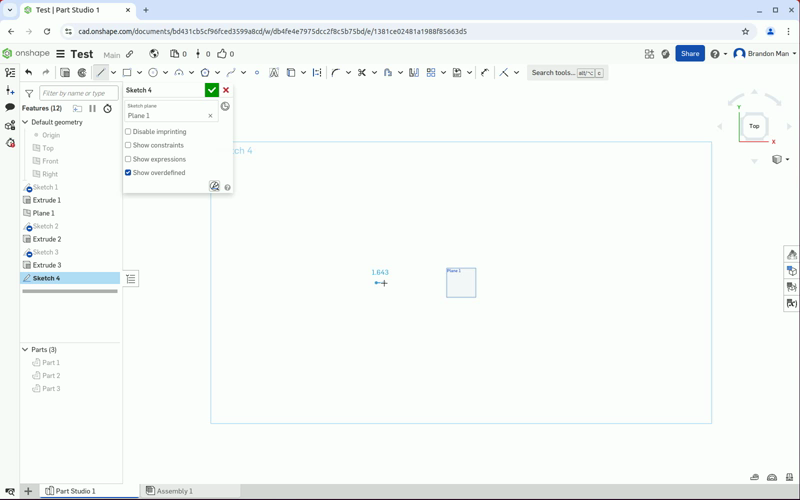
click(384, 282)
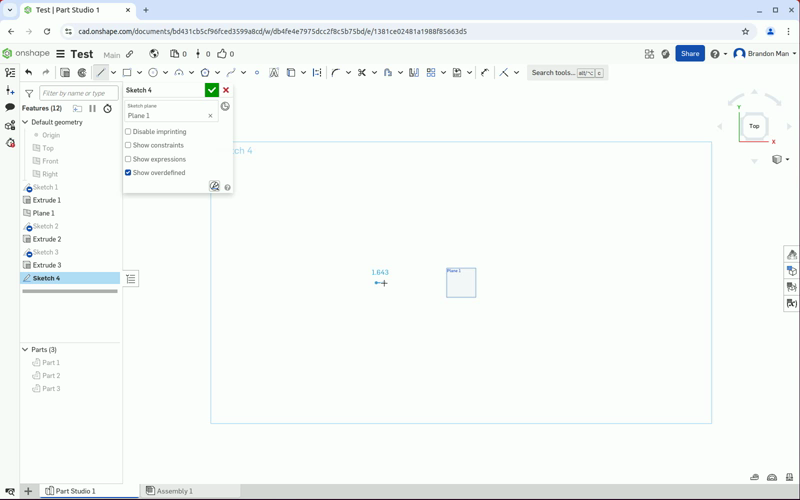
key_up(shift)
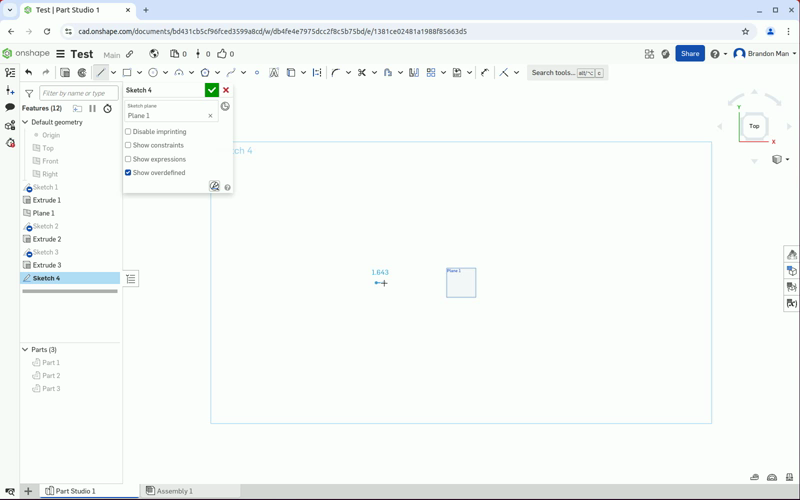
key(esc)
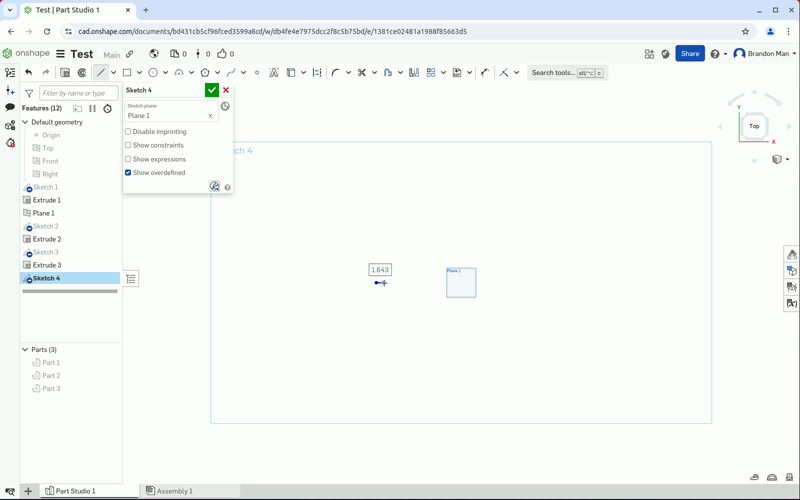
key(a)
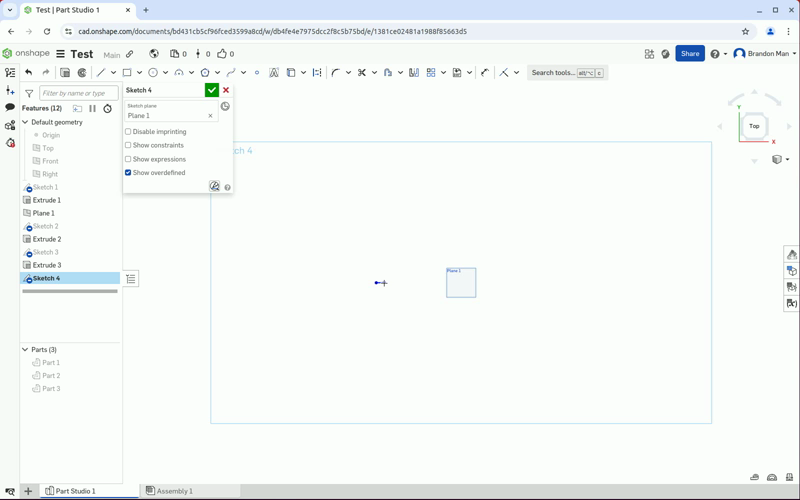
mouse_move(384, 282)
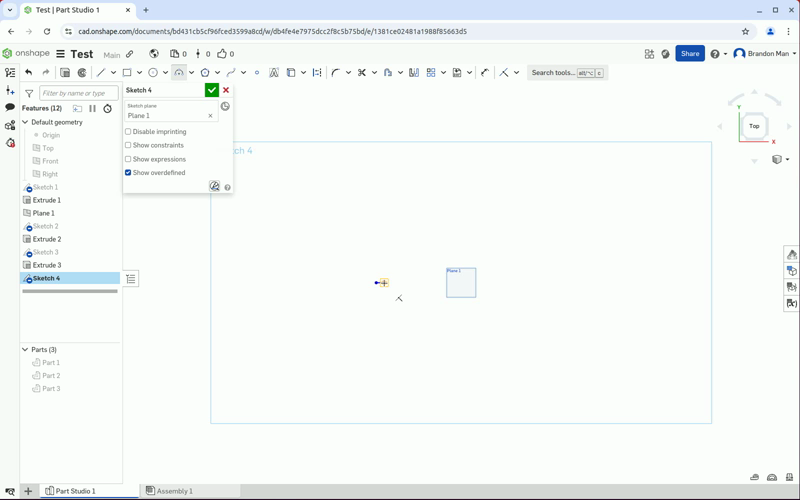
click(384, 282)
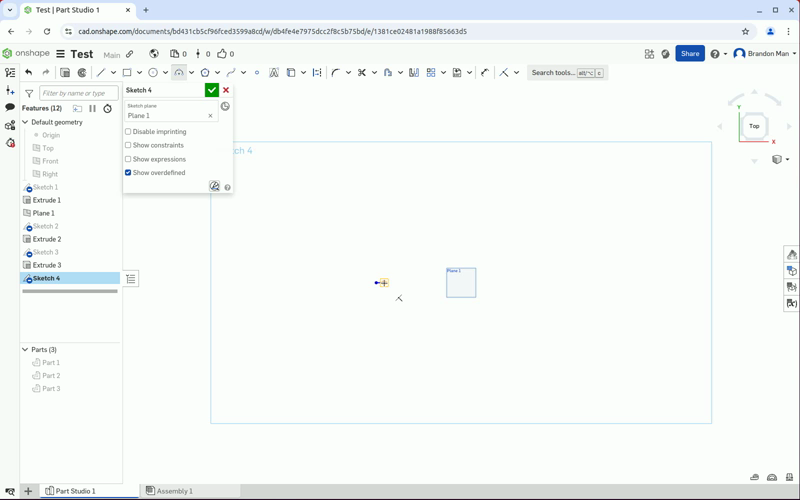
key_down(shift)
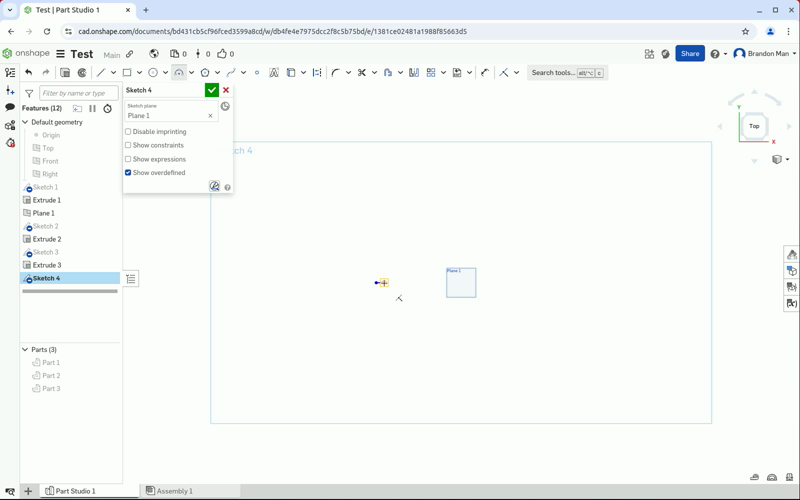
mouse_move(376, 267)
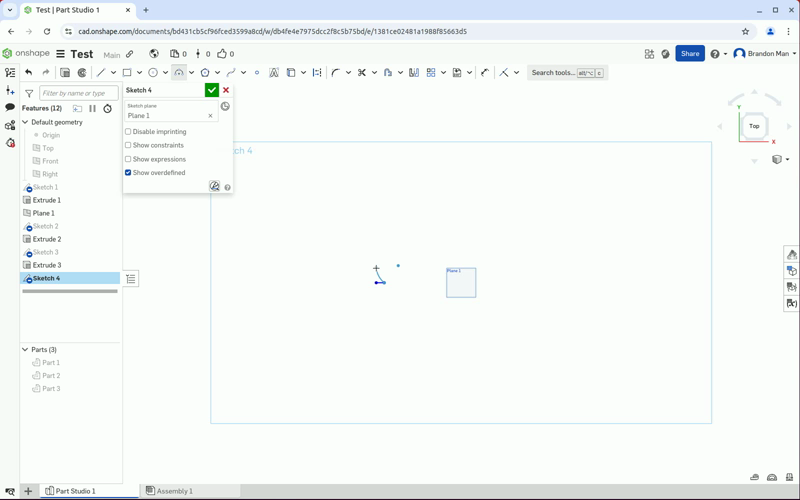
click(376, 267)
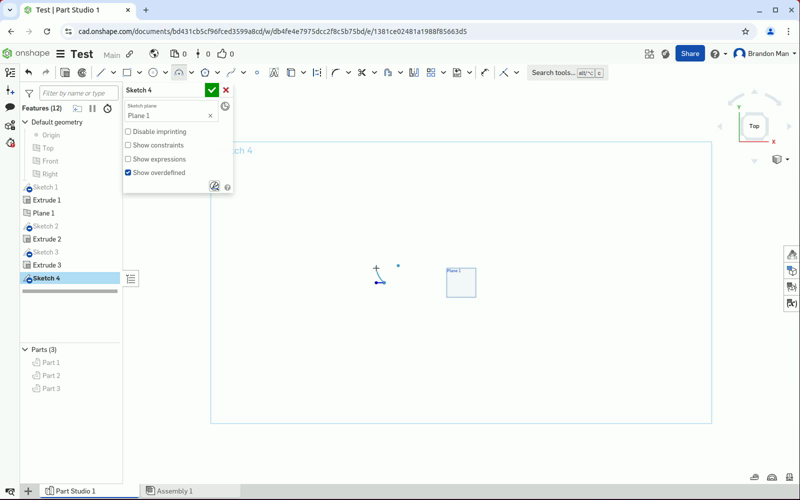
mouse_move(382, 274)
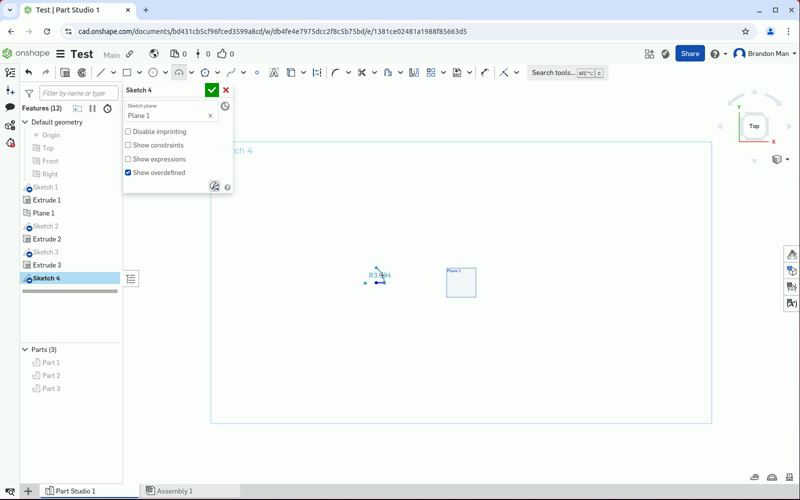
click(382, 274)
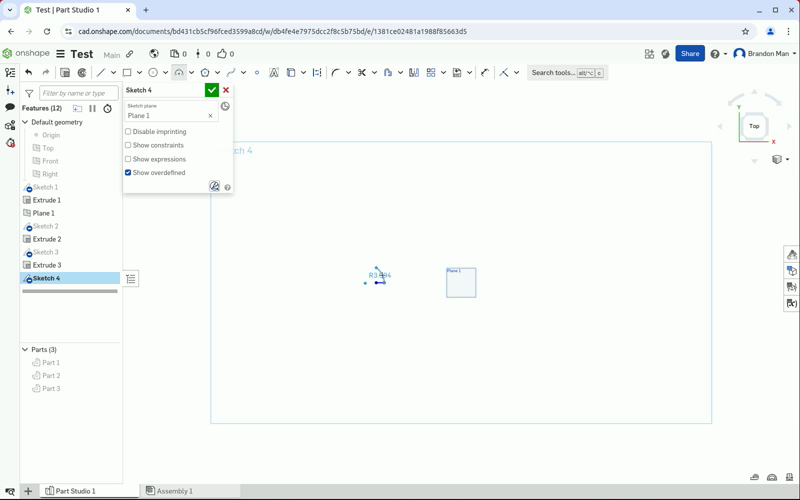
key_up(shift)
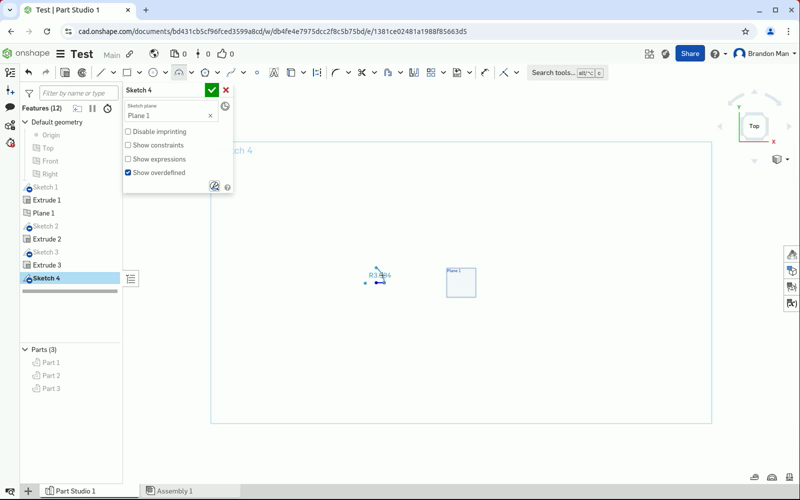
key(esc)
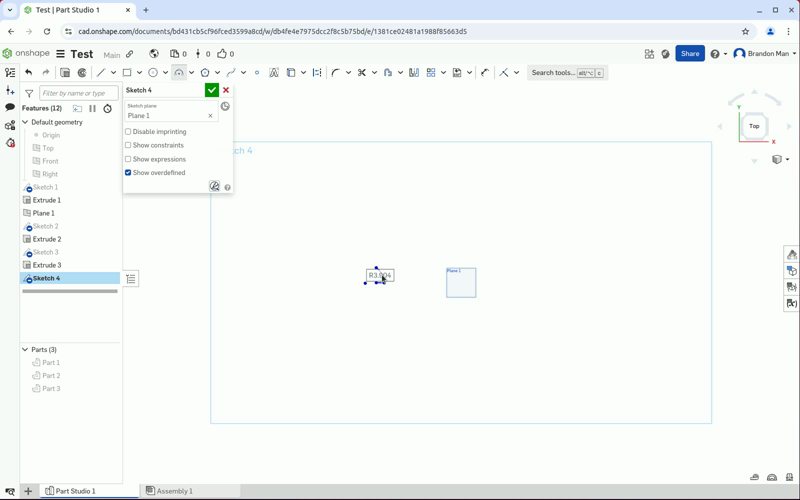
key(l)
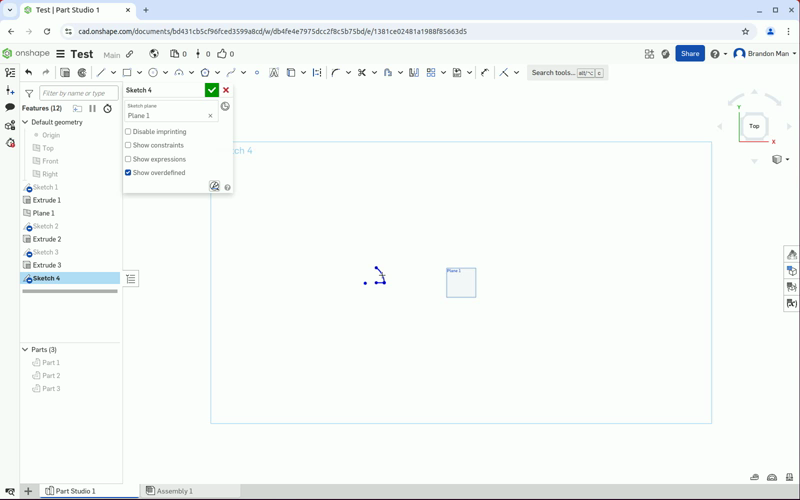
mouse_move(376, 267)
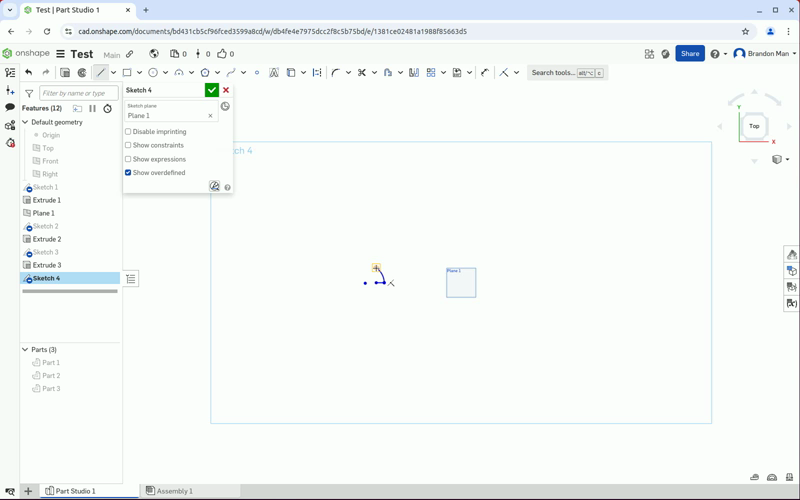
click(376, 267)
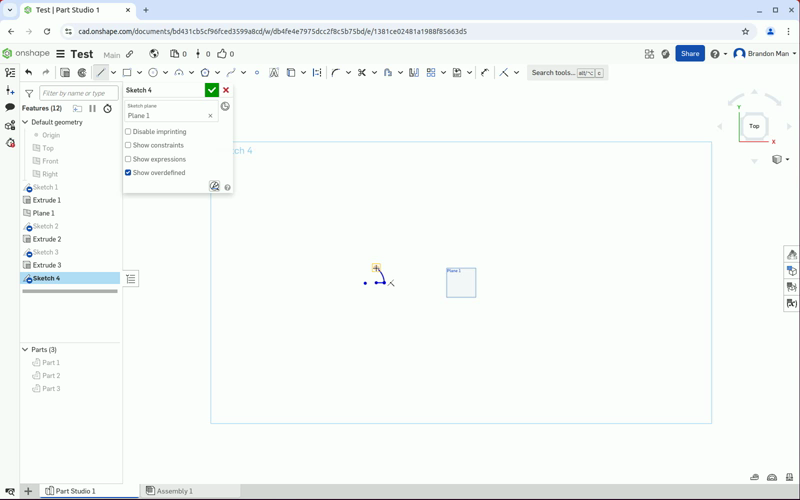
mouse_move(406, 267)
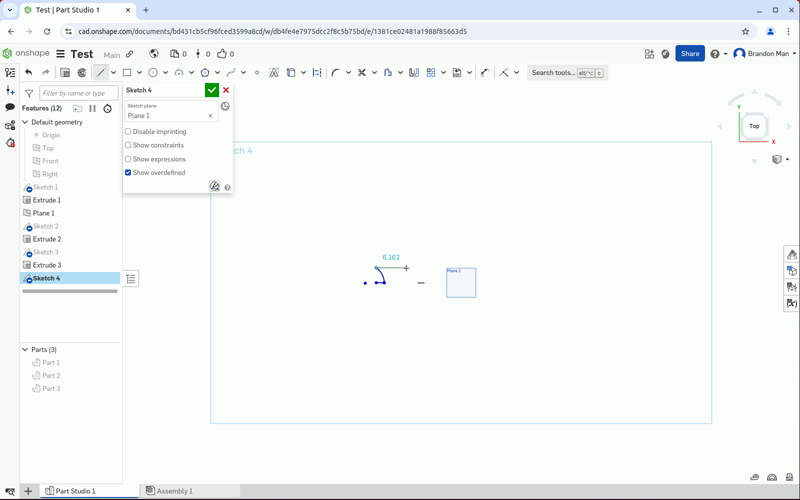
key_down(shift)
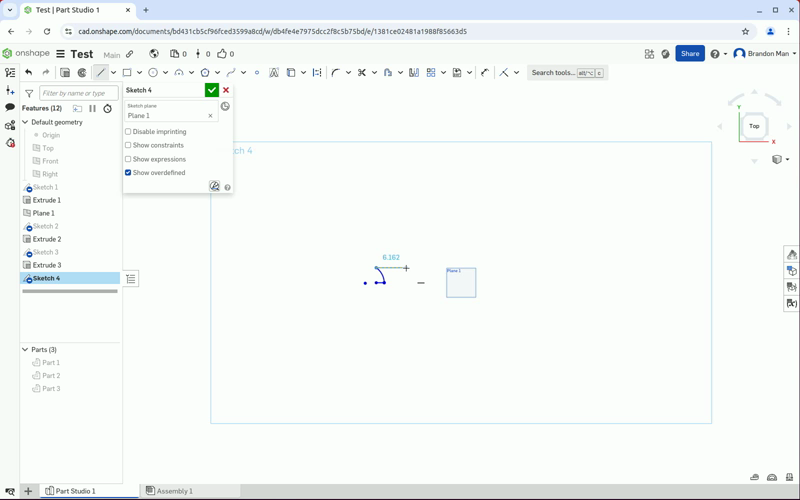
mouse_move(376, 282)
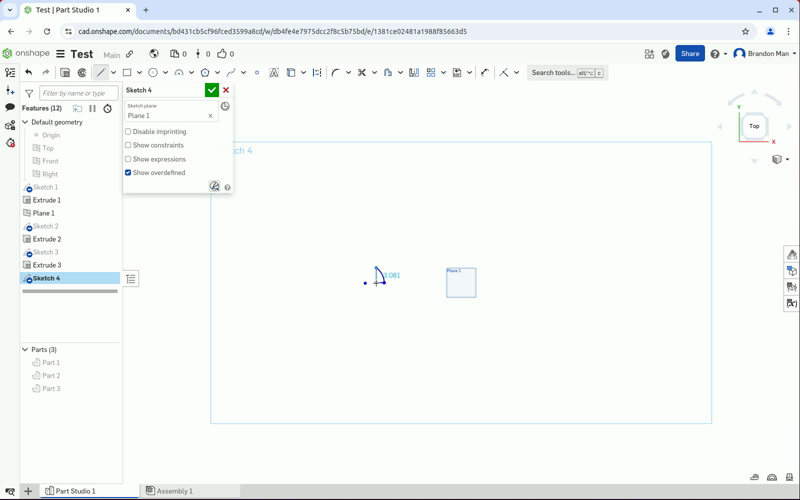
key_up(shift)
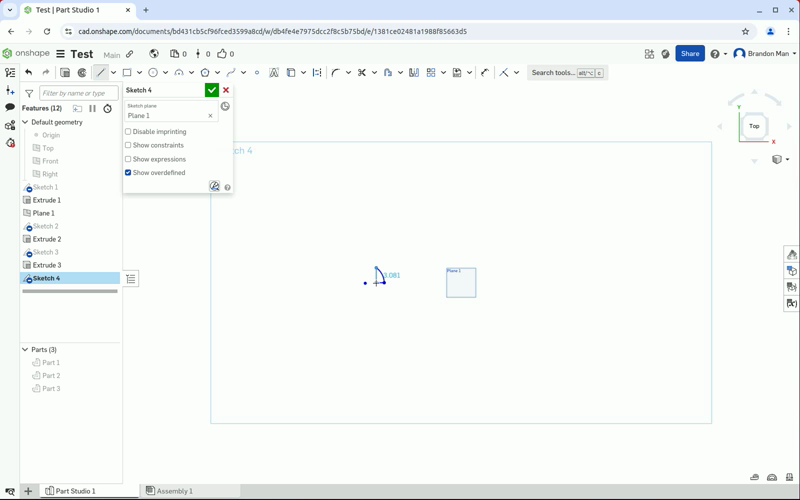
click(376, 282)
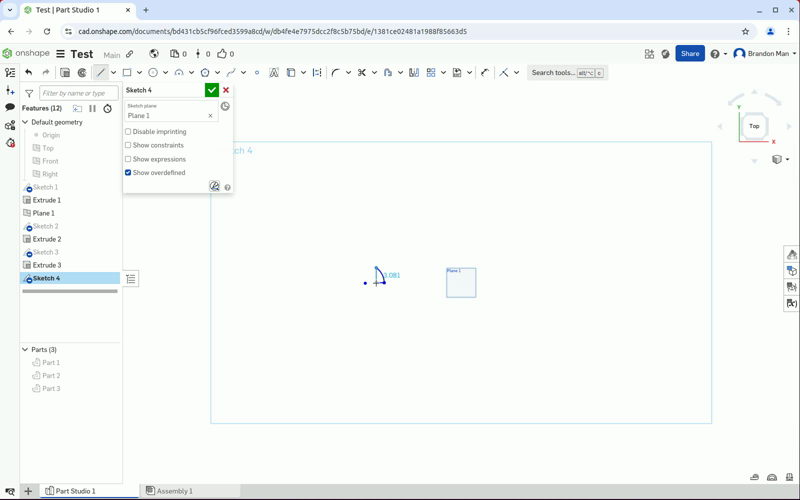
key(esc)
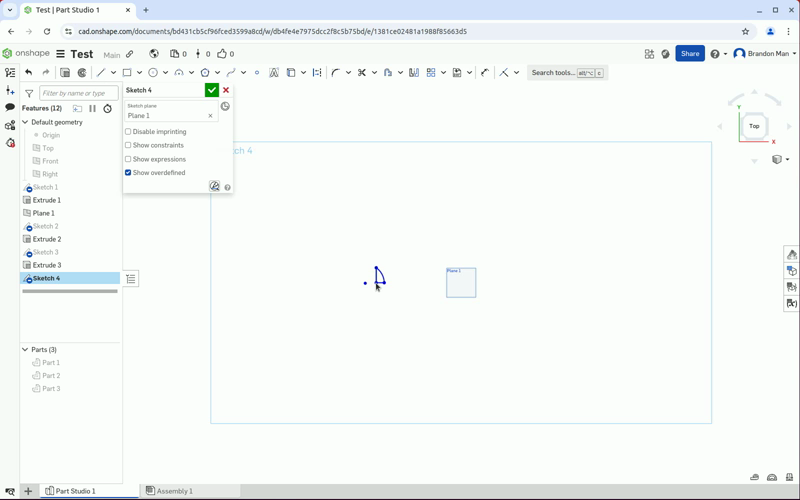
mouse_move(380, 274)
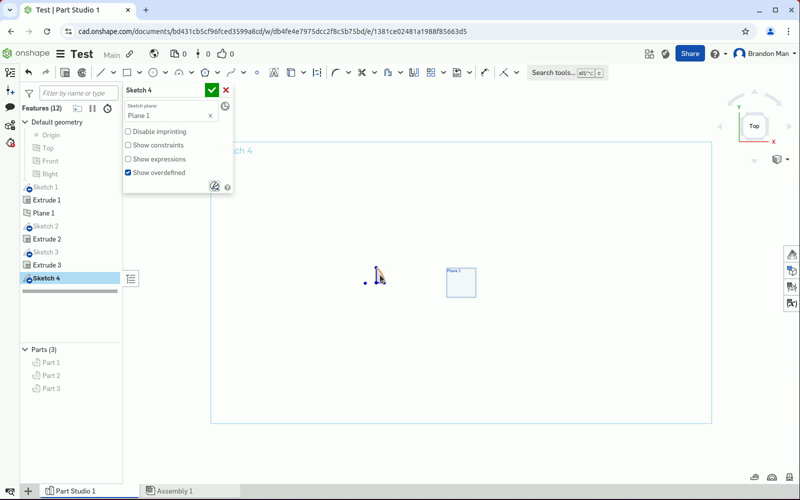
scroll(6)
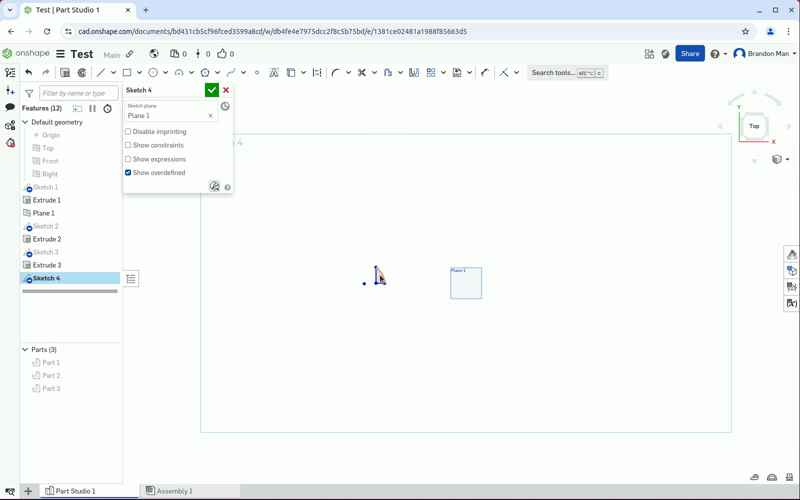
scroll(6)
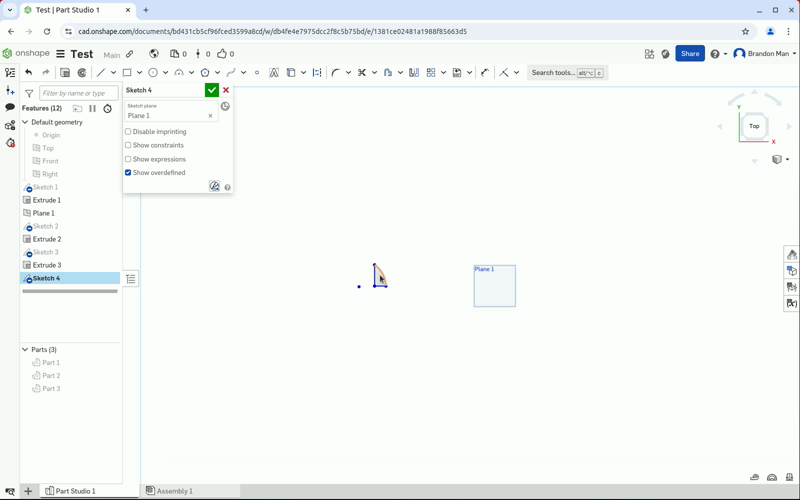
scroll(6)
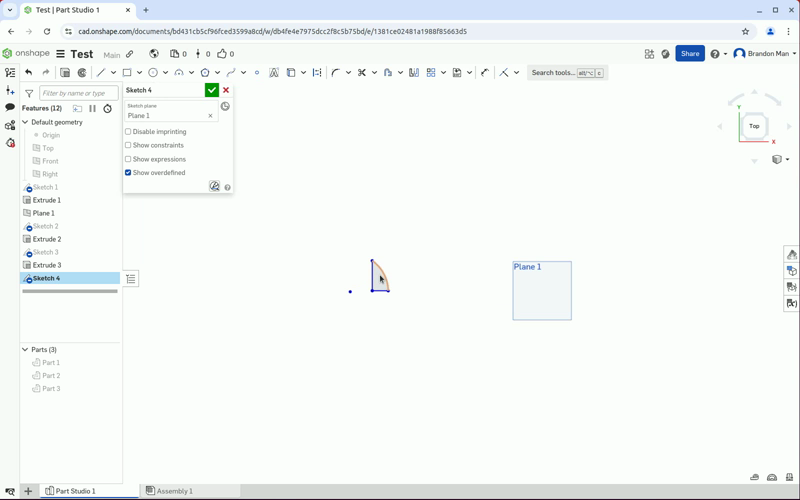
scroll(6)
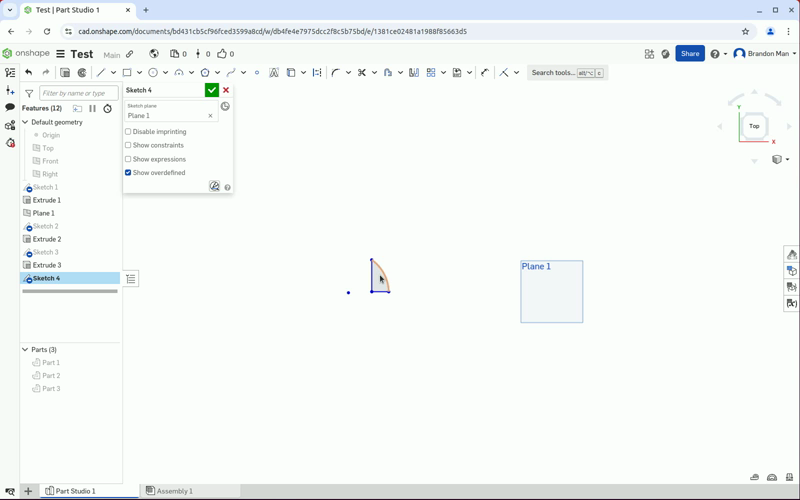
scroll(6)
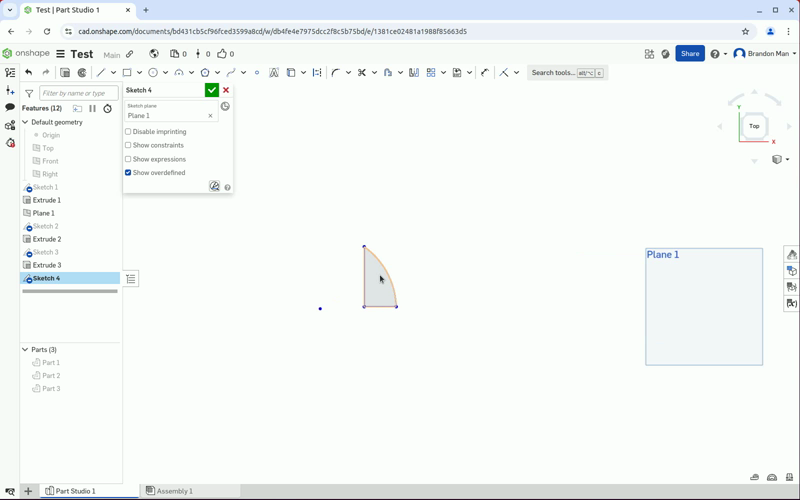
scroll(6)
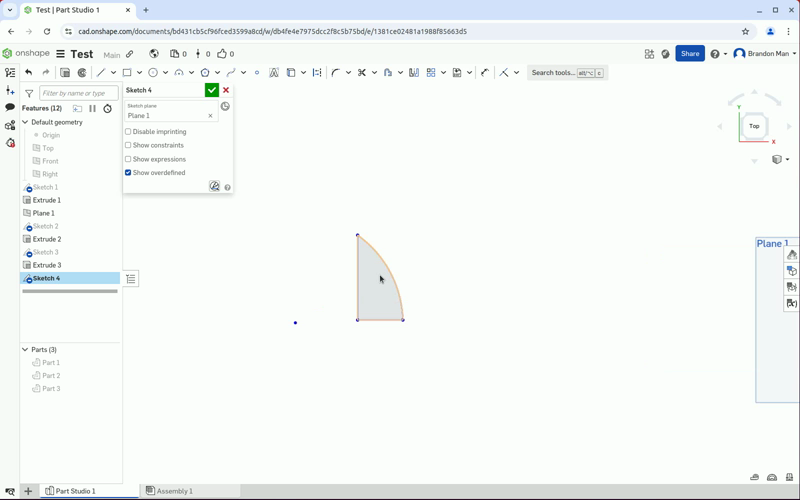
scroll(6)
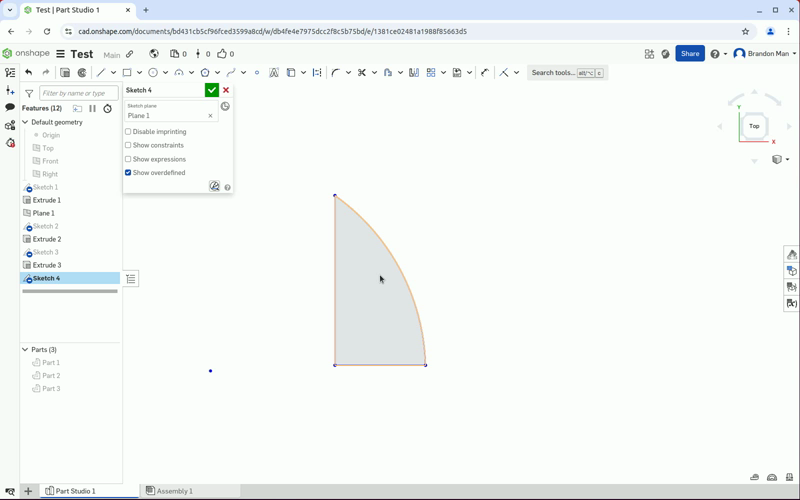
click(380, 274)
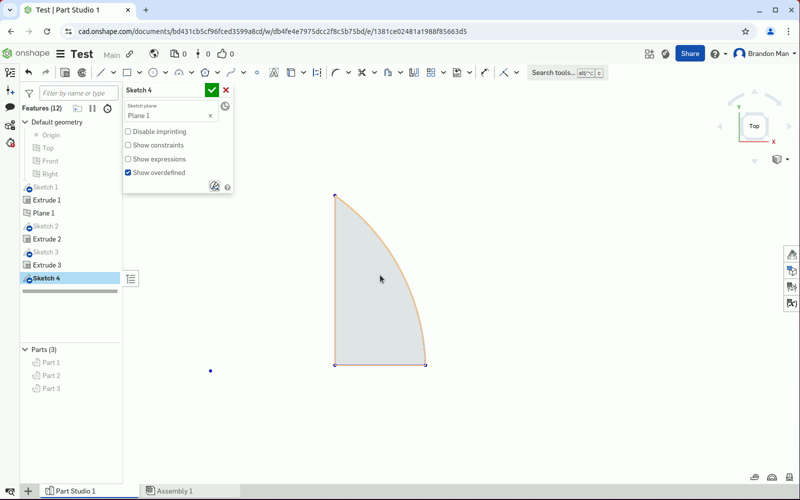
scroll(-6)
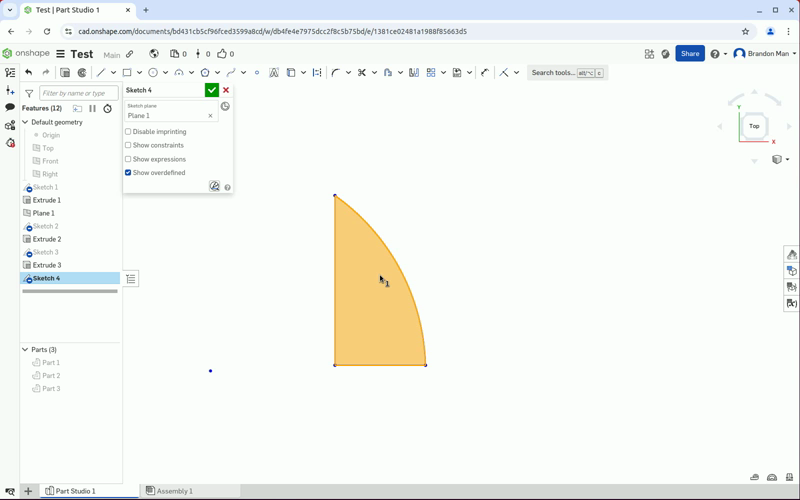
scroll(-6)
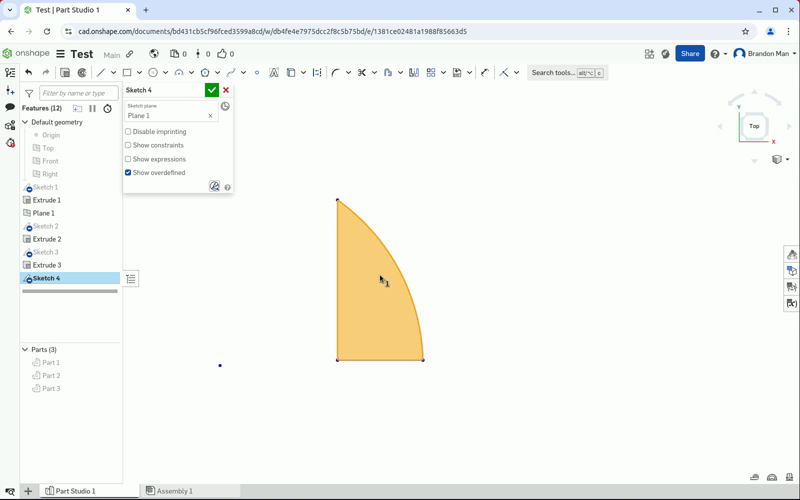
scroll(-6)
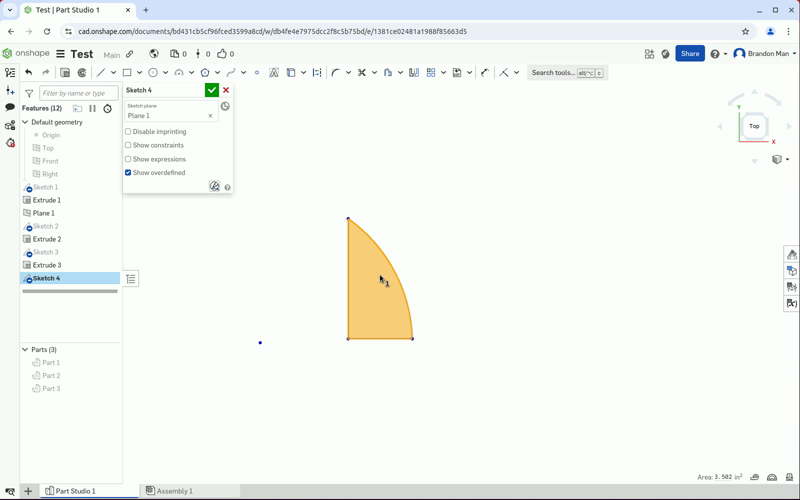
scroll(-6)
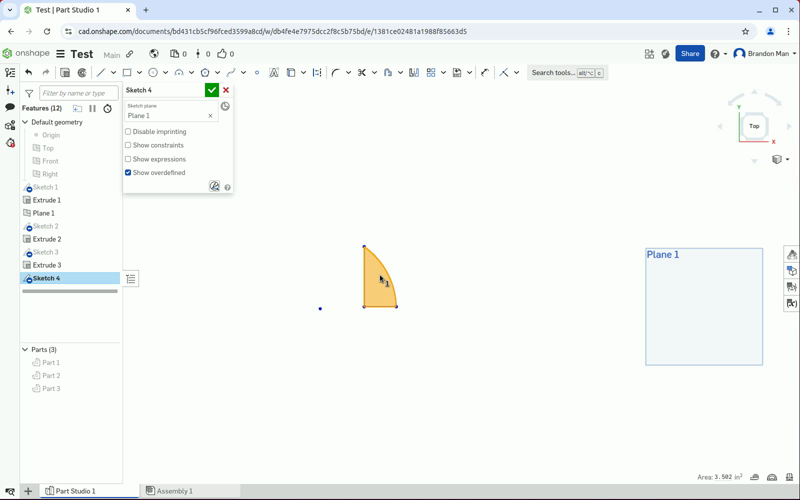
scroll(-6)
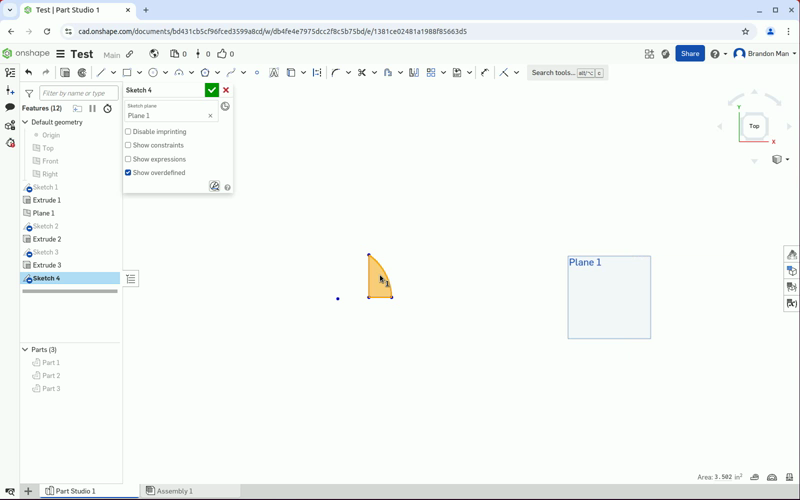
scroll(-6)
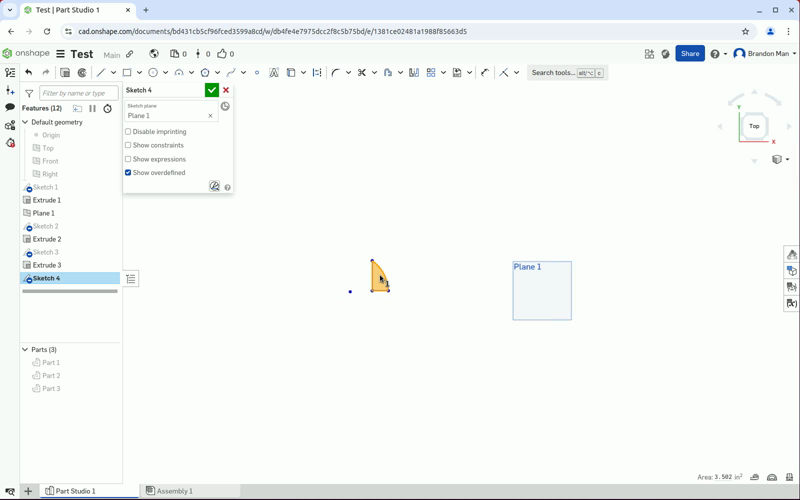
scroll(-6)
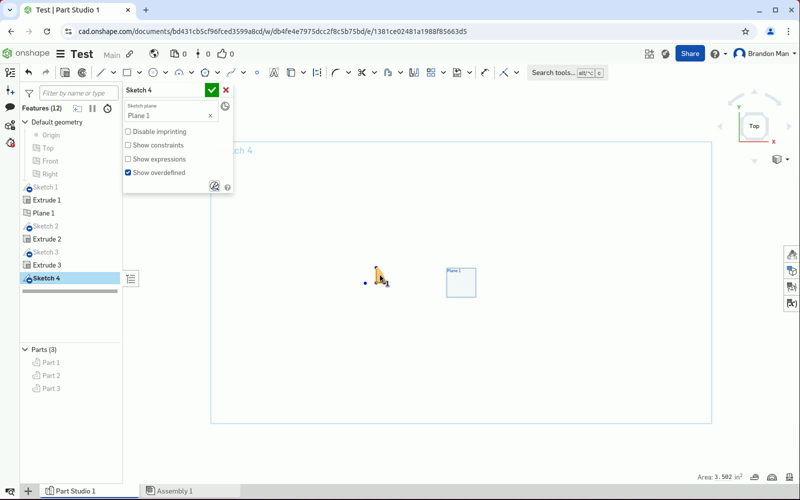
mouse_move(73, 352)
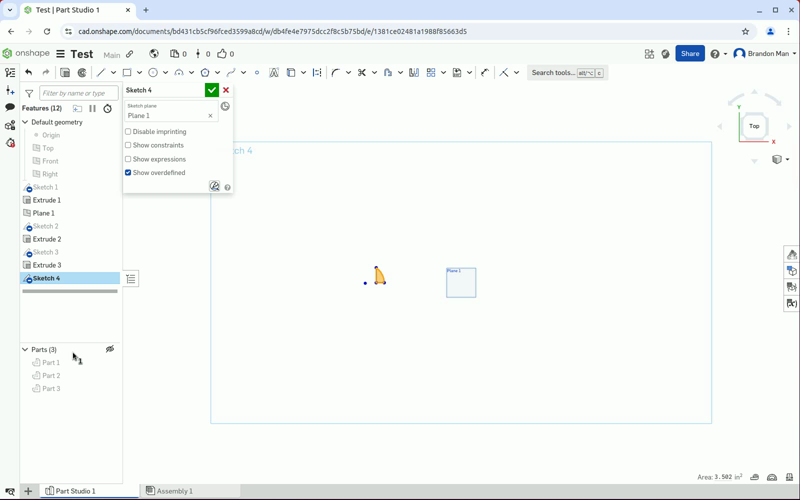
key(shift+y)
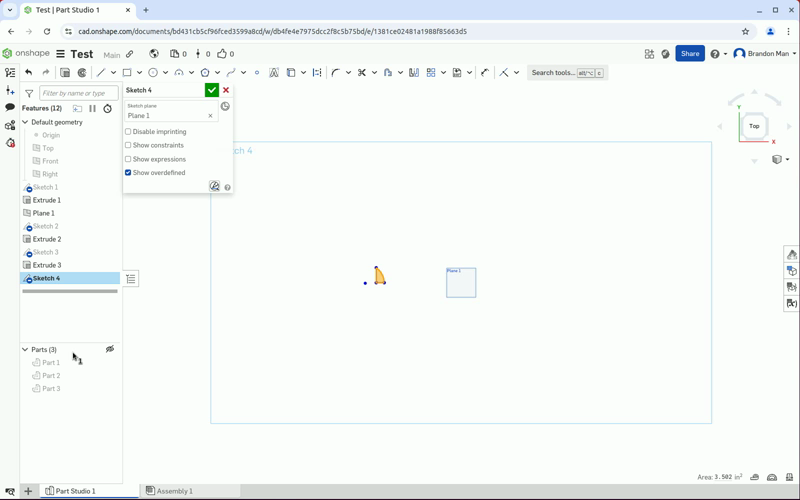
key(shift+e)
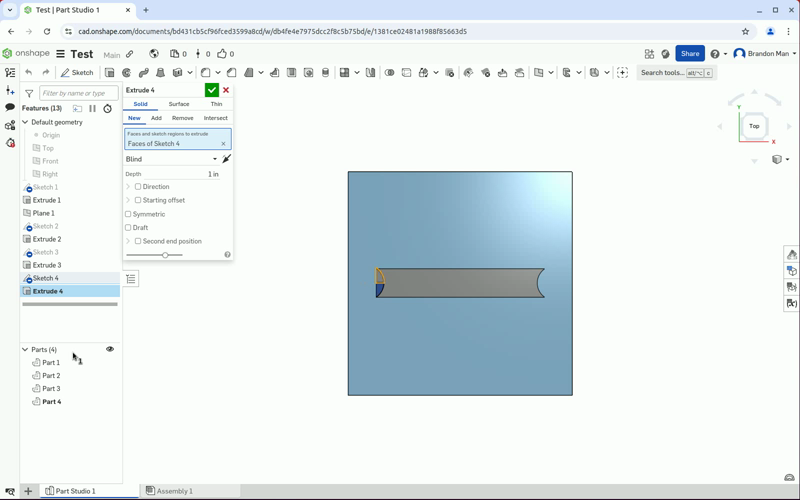
mouse_move(143, 106)
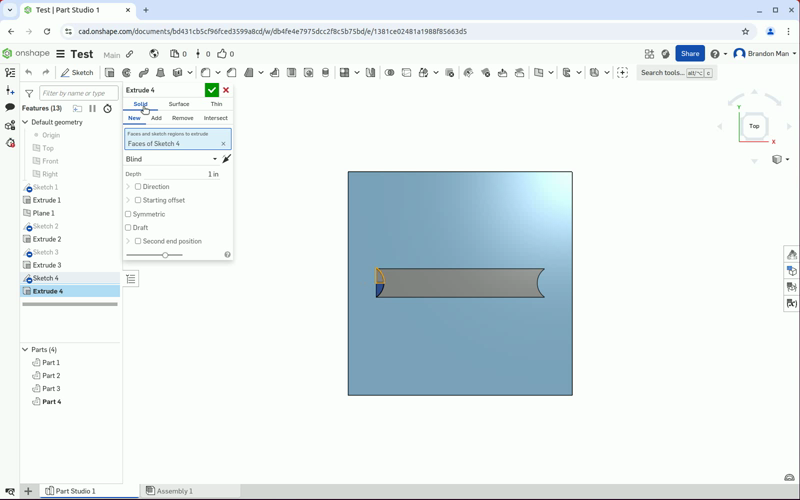
click(143, 106)
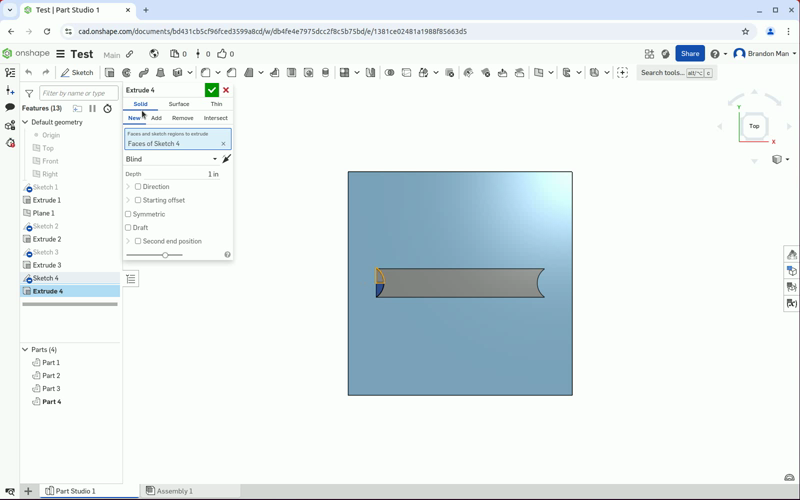
mouse_move(137, 120)
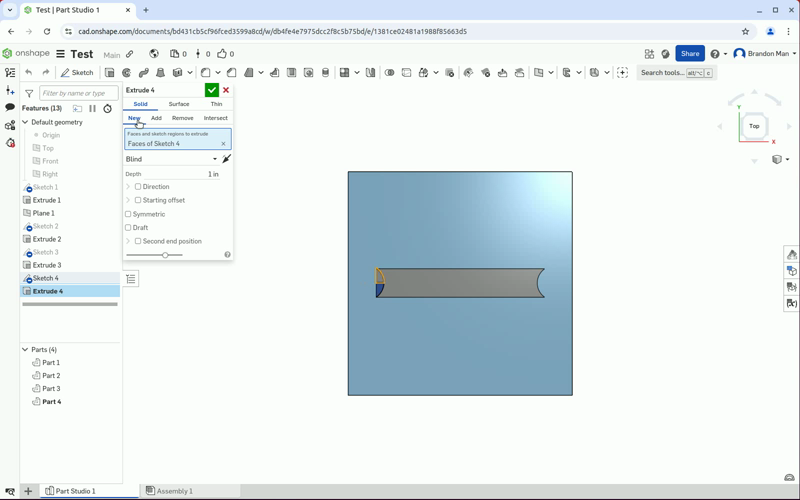
click(137, 120)
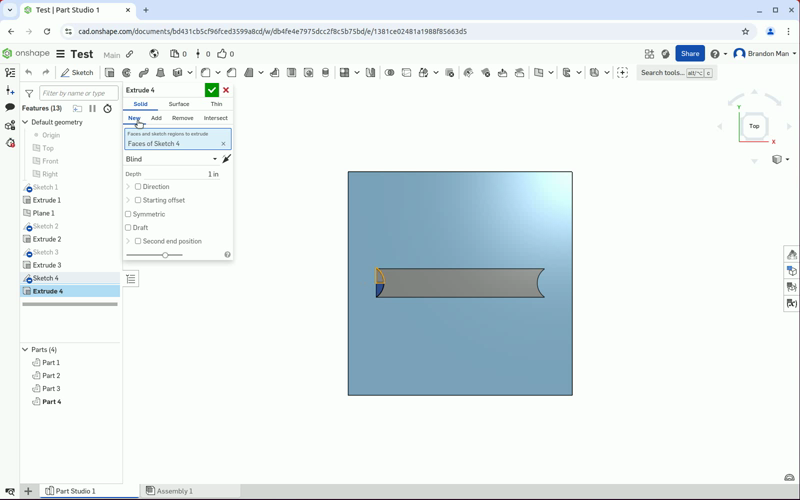
key(tab, 4)
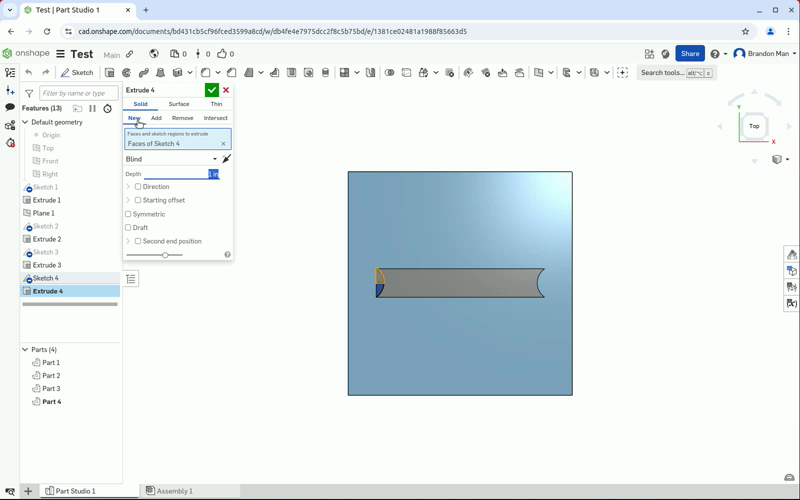
text(3.37)
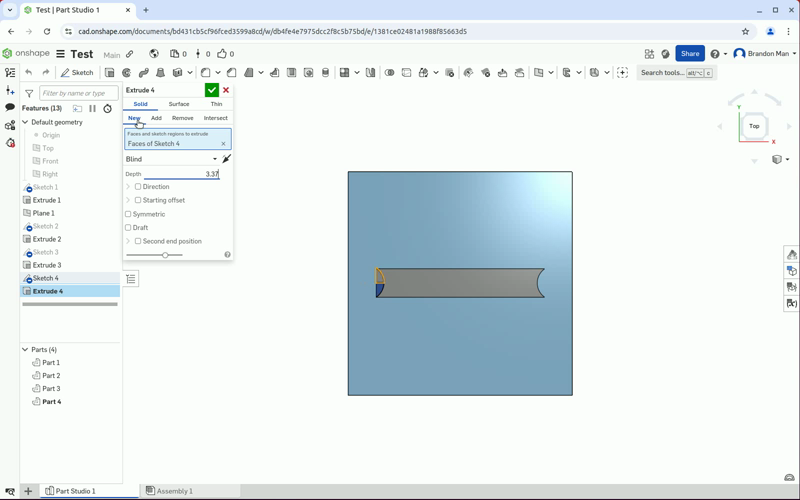
key(enter)
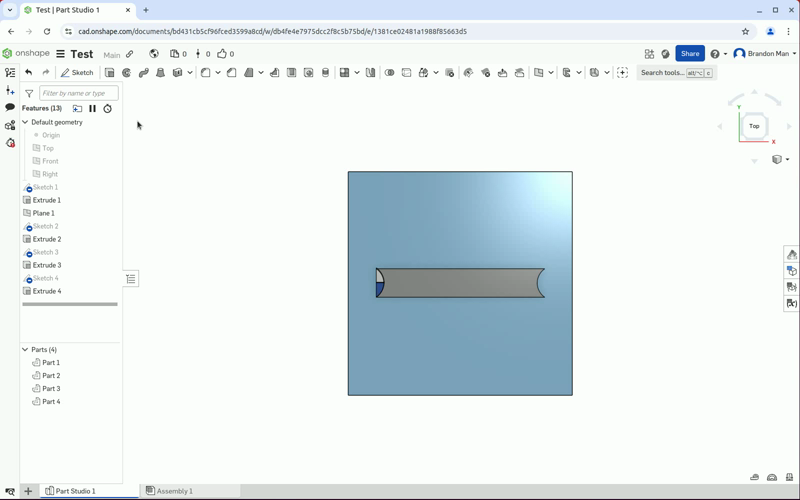
key(shift+h)
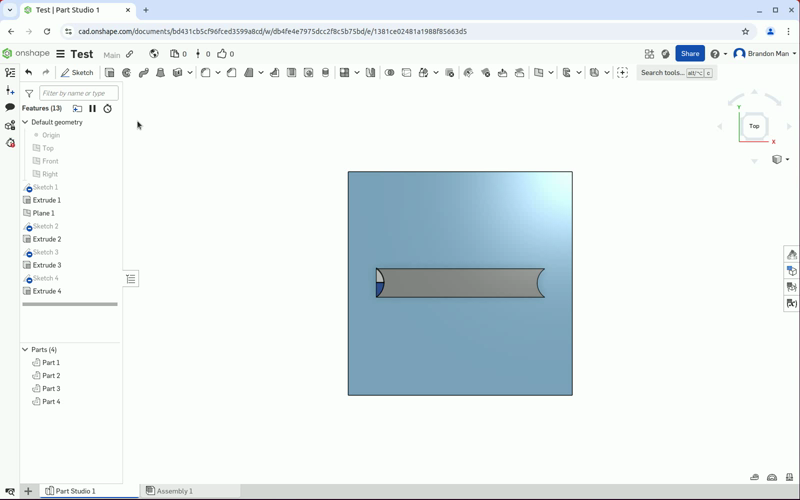
key(shift+h)
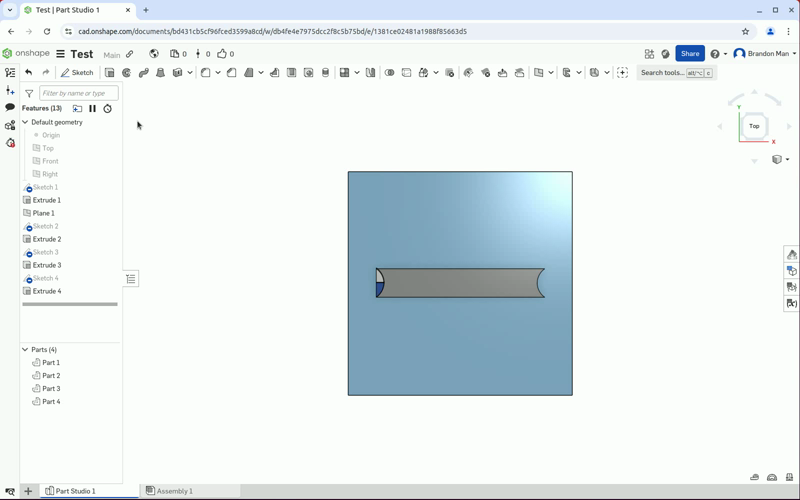
mouse_move(73, 189)
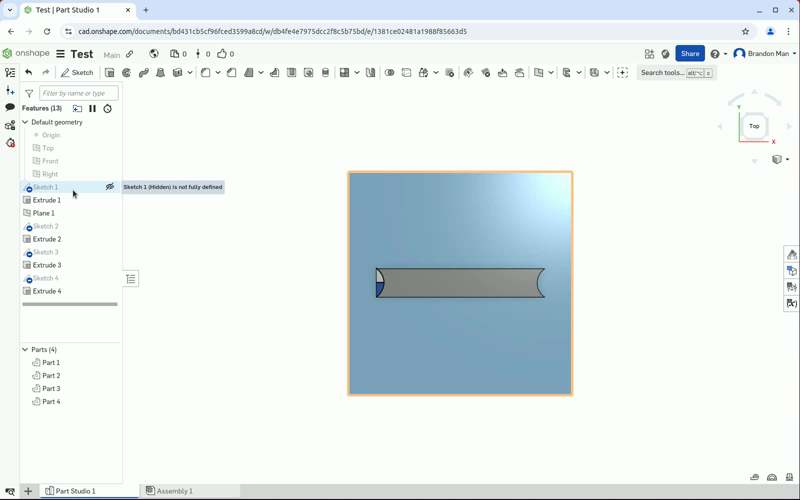
click(73, 189)
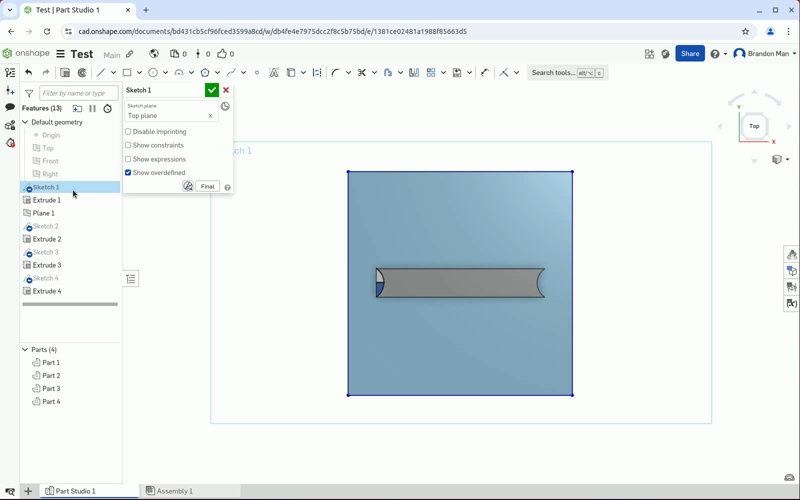
mouse_move(229, 92)
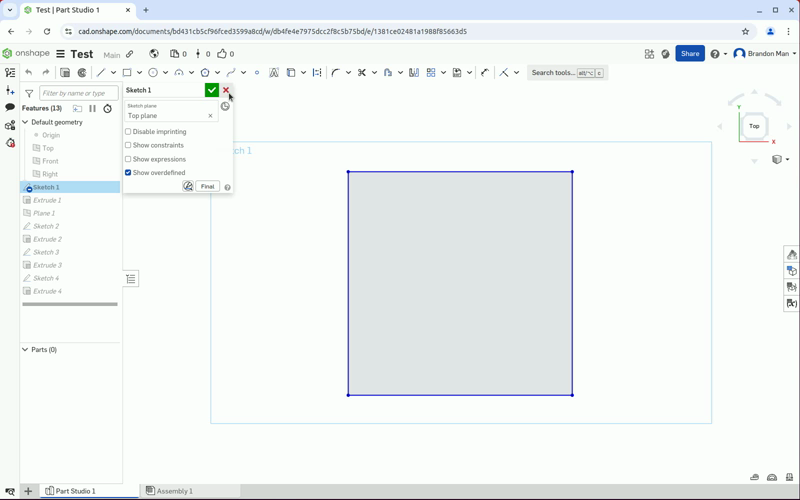
click(229, 92)
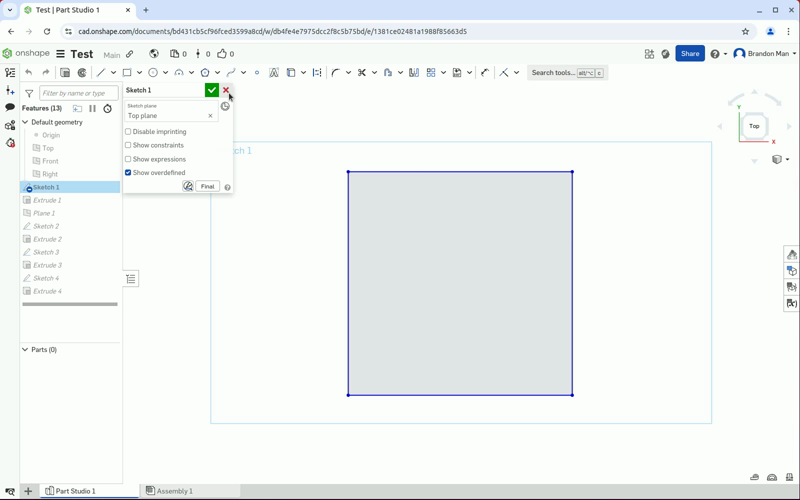
key(shift+s)
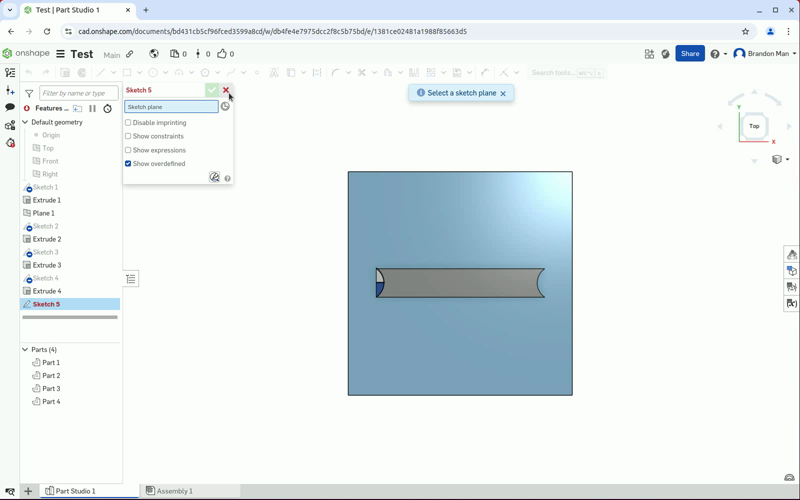
mouse_move(73, 215)
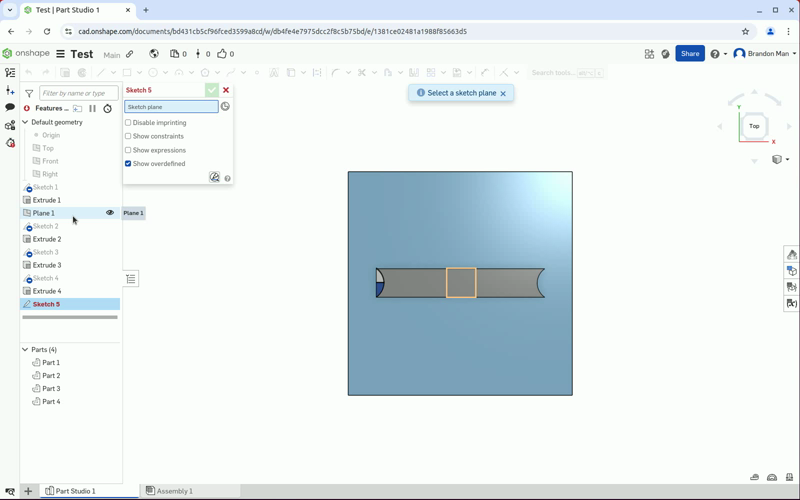
click(73, 215)
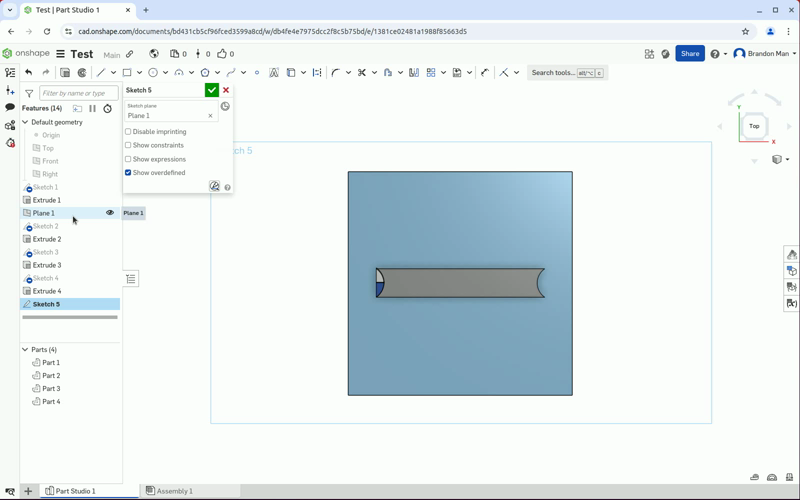
mouse_move(73, 352)
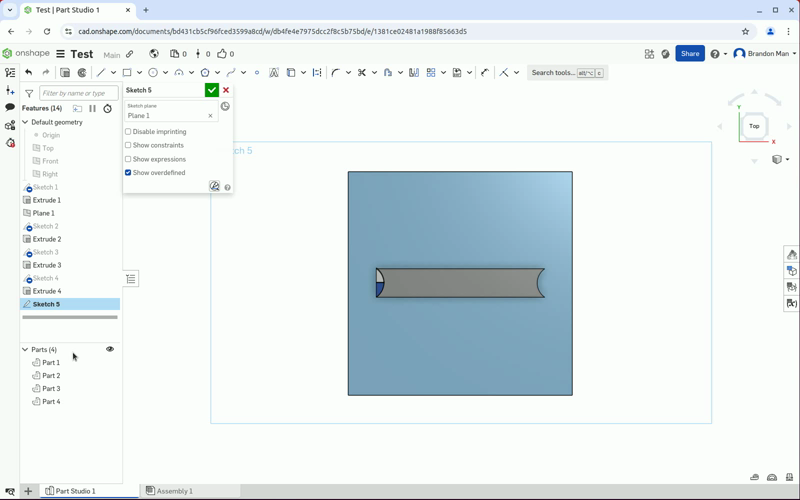
key(y)
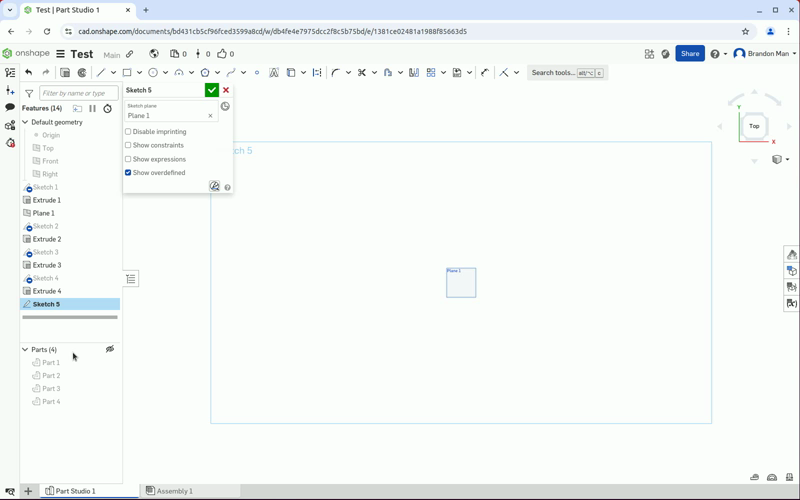
key(l)
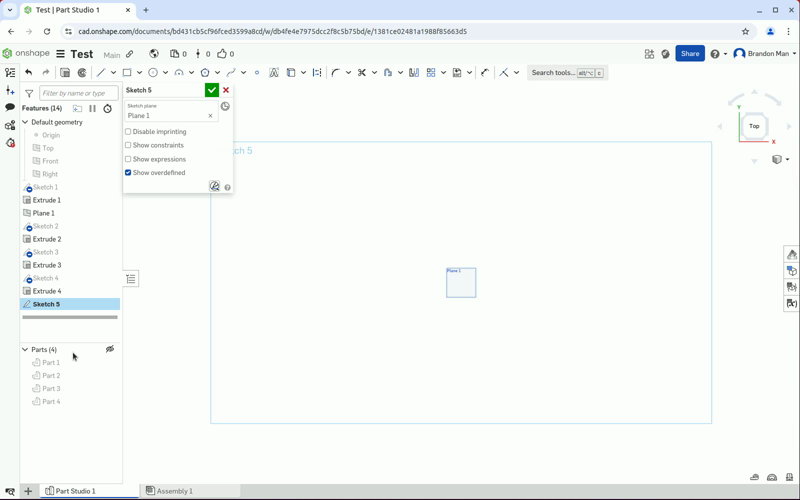
key_down(shift)
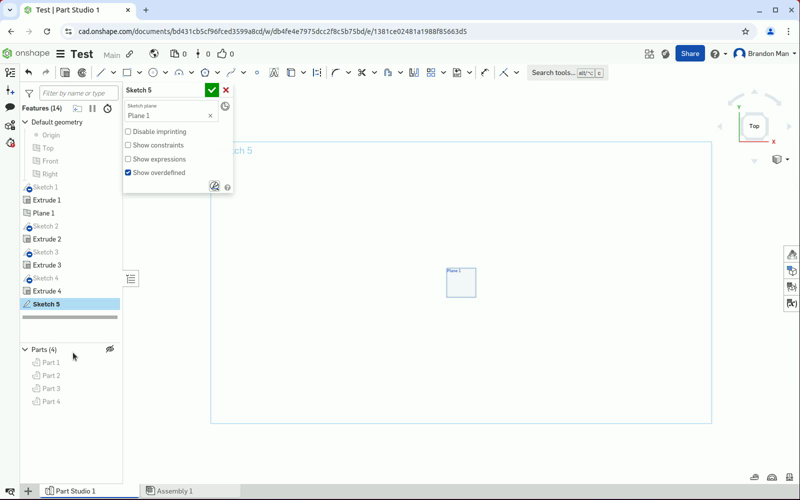
mouse_move(545, 297)
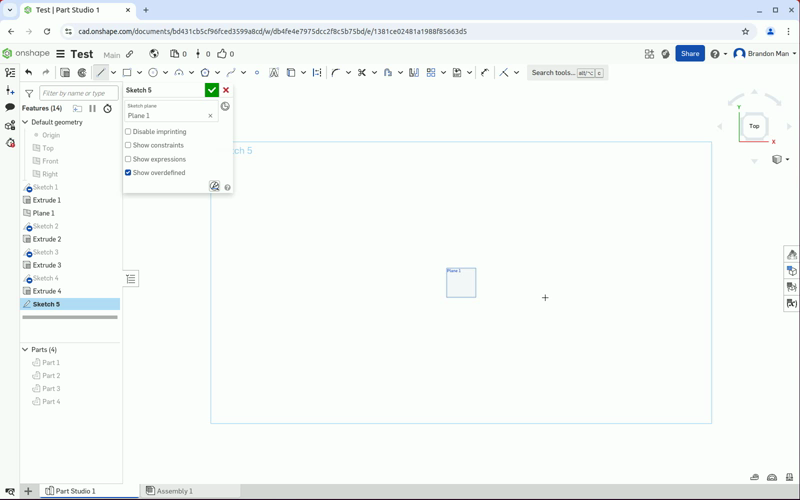
click(545, 297)
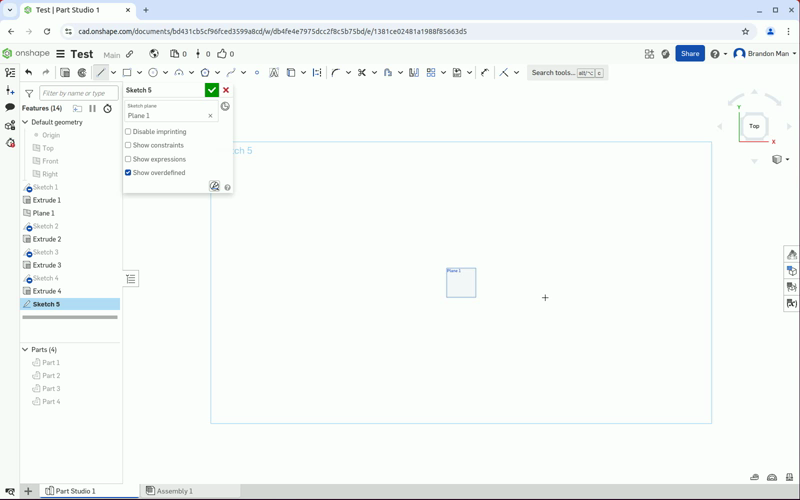
key_up(shift)
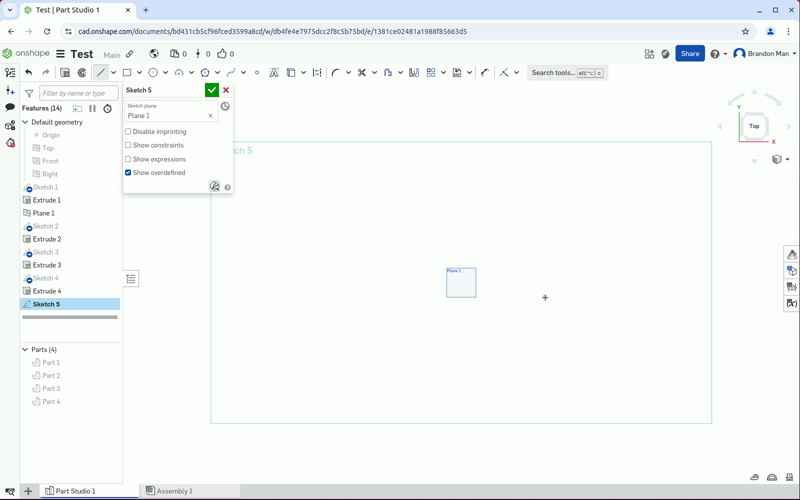
key_down(shift)
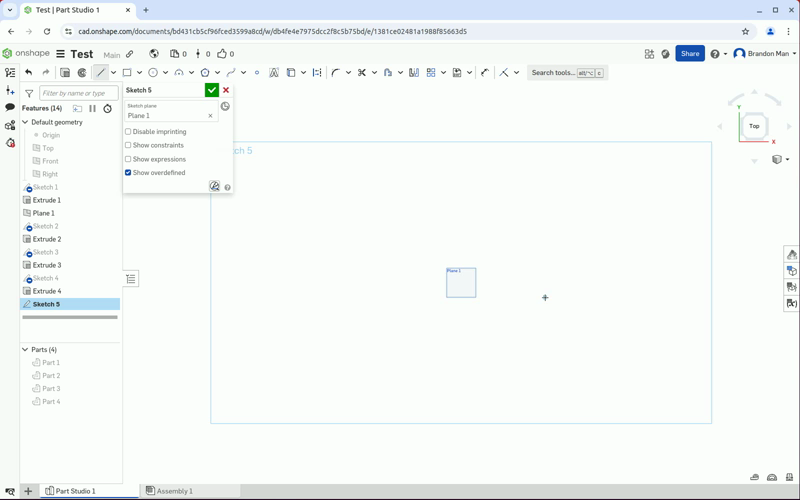
mouse_move(575, 297)
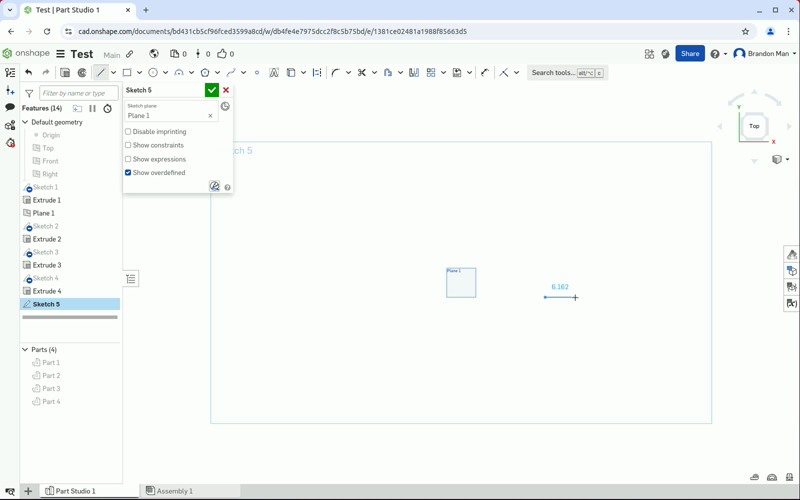
mouse_move(545, 269)
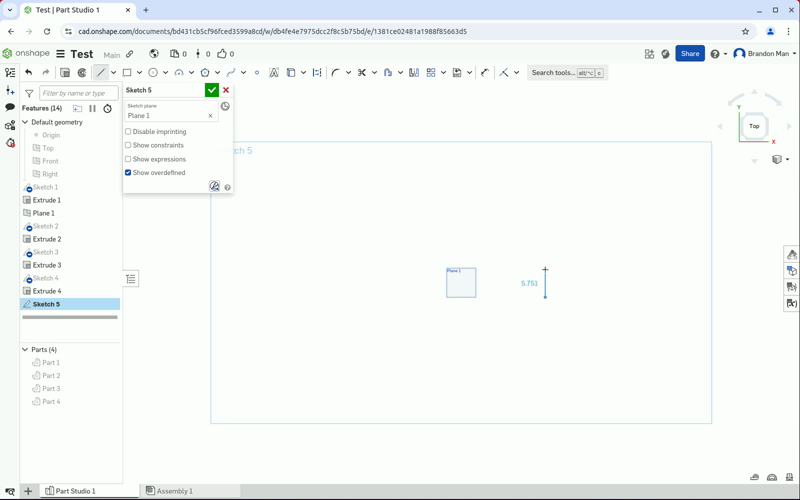
click(545, 269)
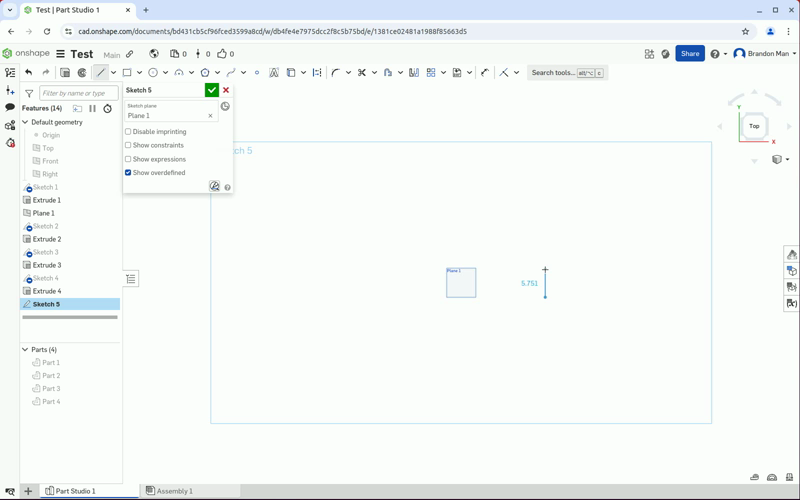
key_up(shift)
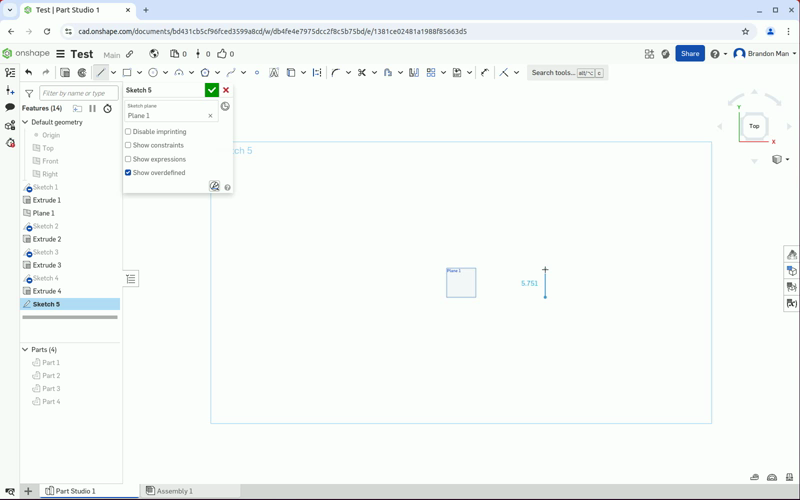
key(esc)
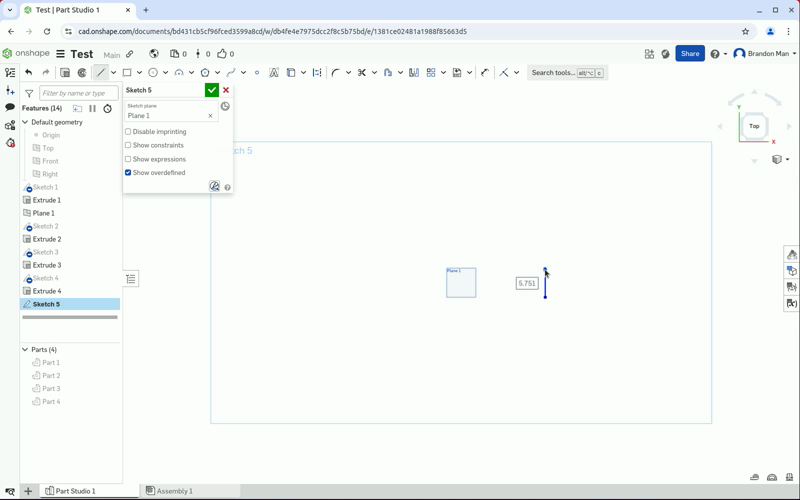
key(a)
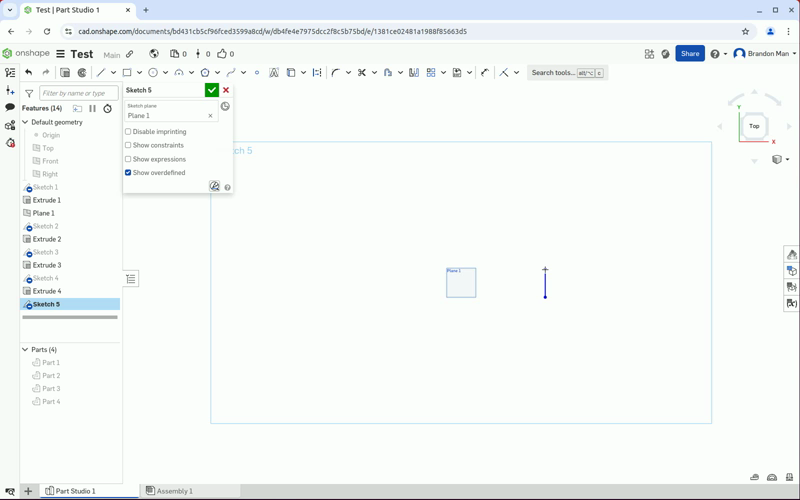
mouse_move(545, 269)
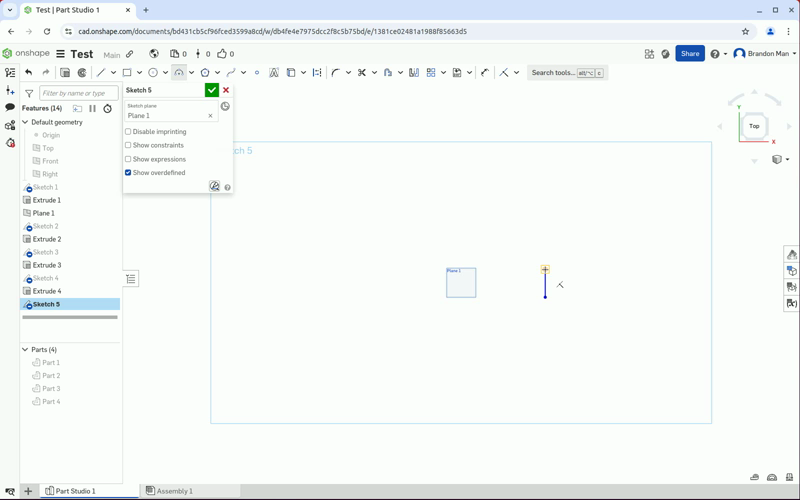
click(545, 269)
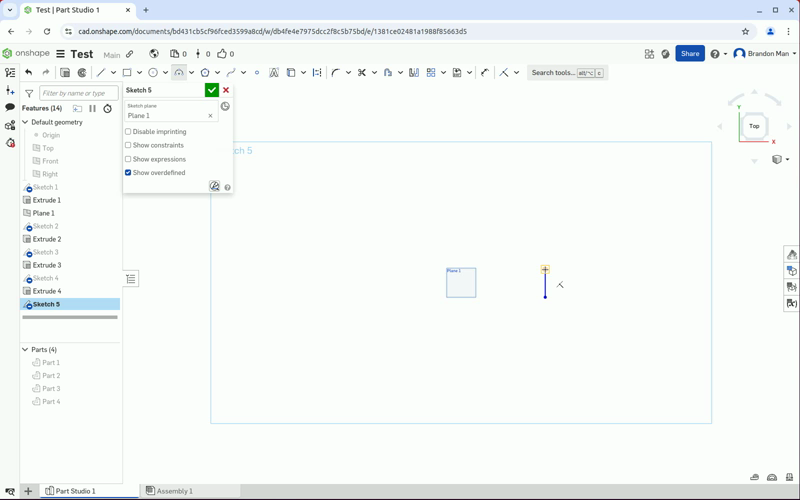
mouse_move(545, 297)
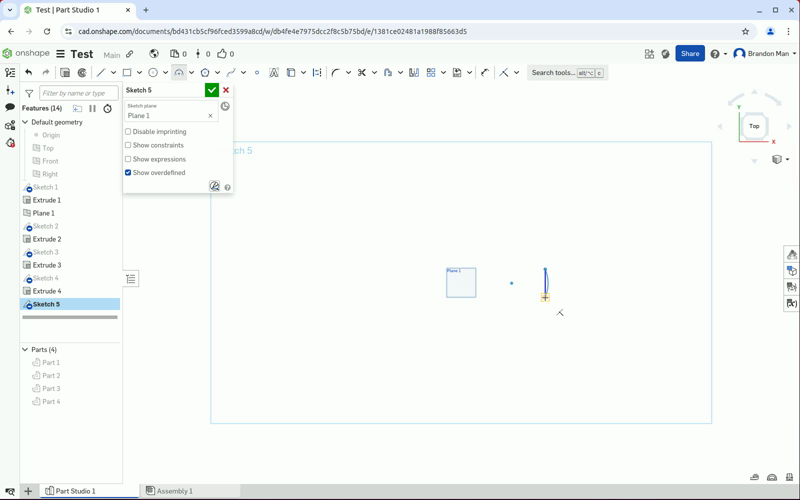
click(545, 297)
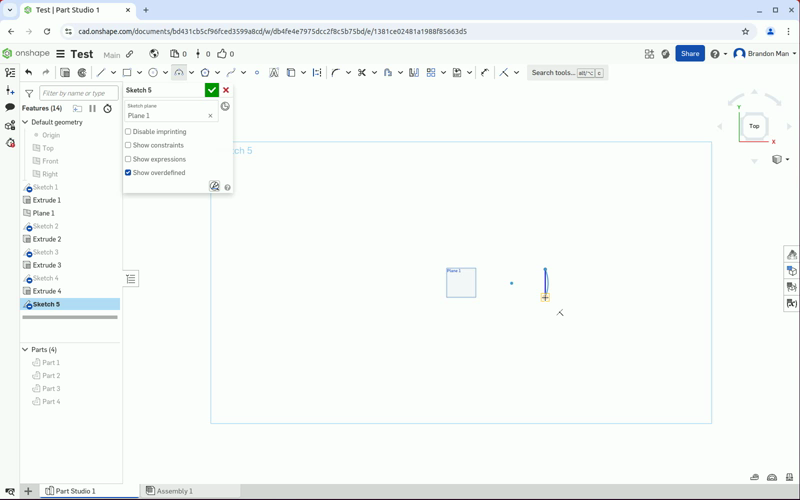
key_down(shift)
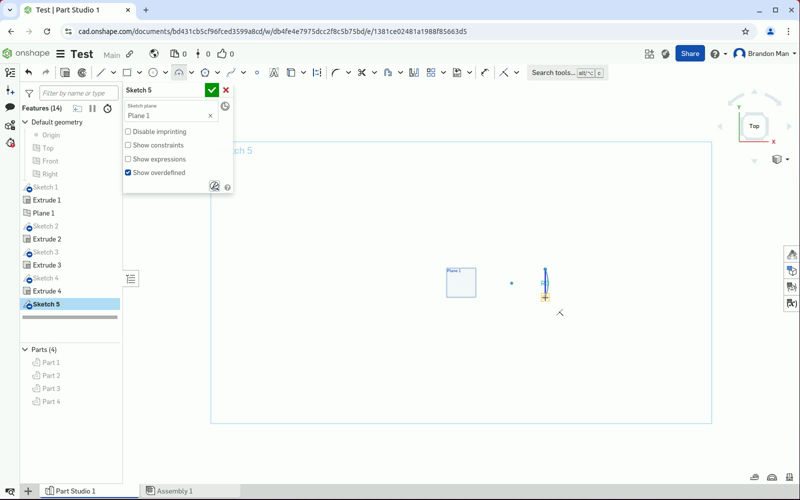
mouse_move(537, 283)
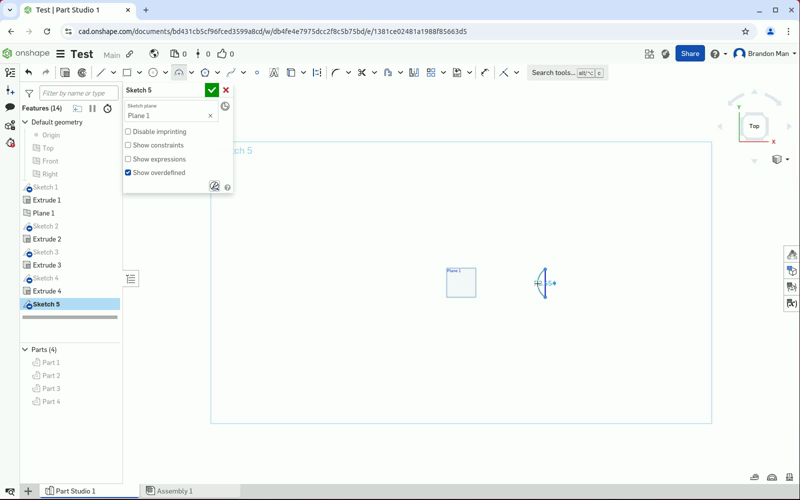
click(537, 283)
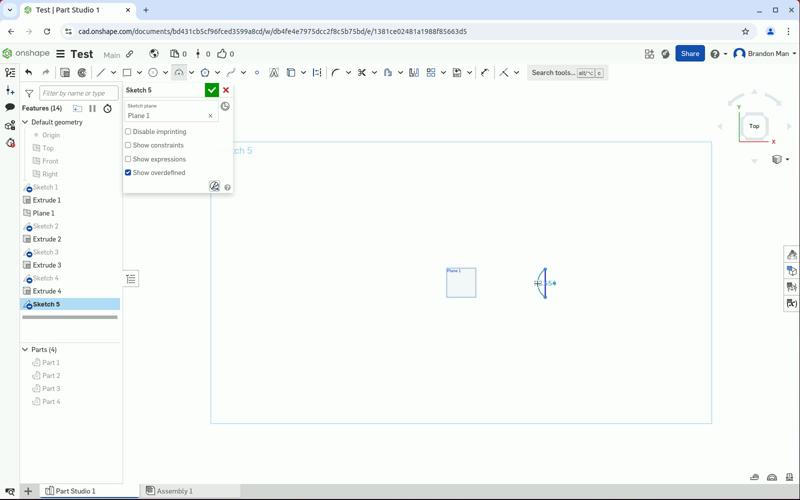
key_up(shift)
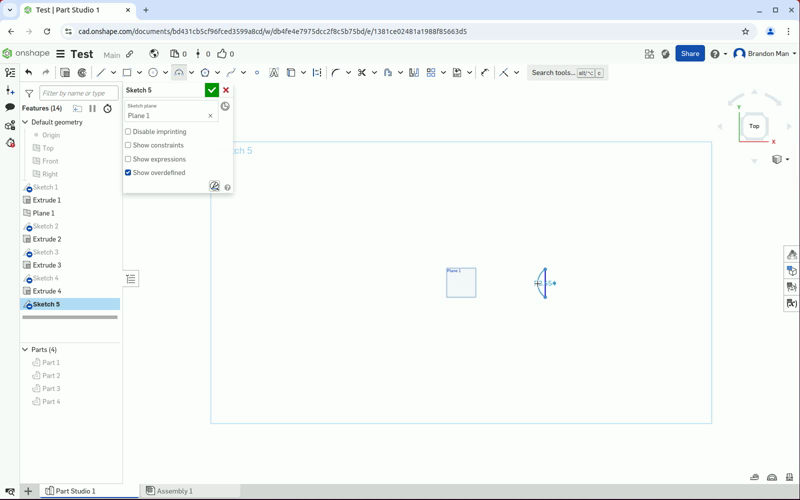
key(esc)
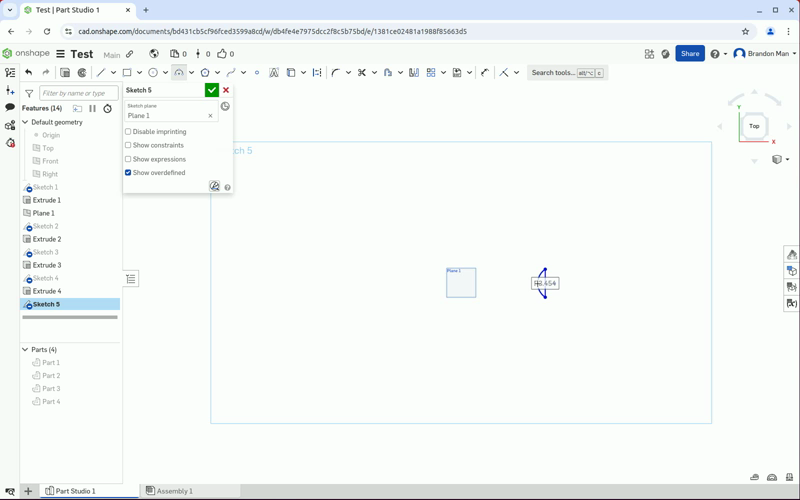
mouse_move(542, 293)
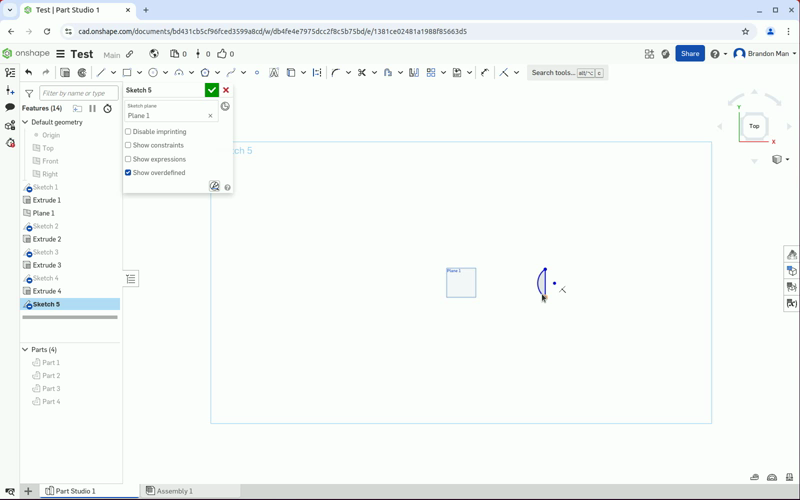
scroll(6)
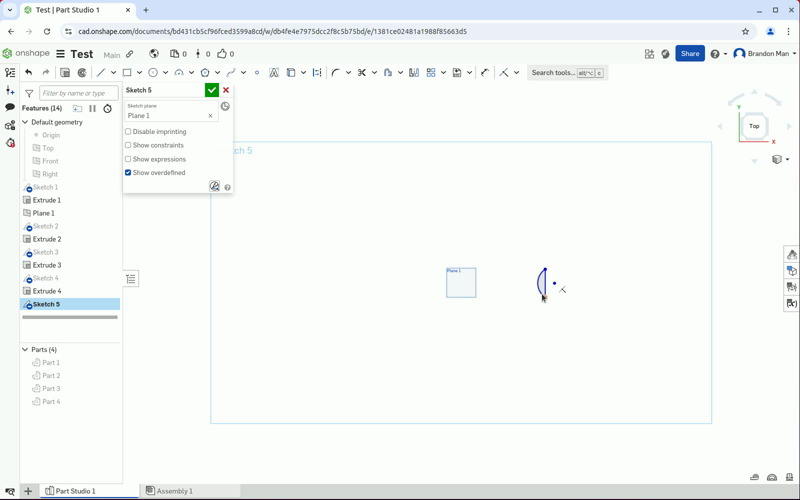
scroll(6)
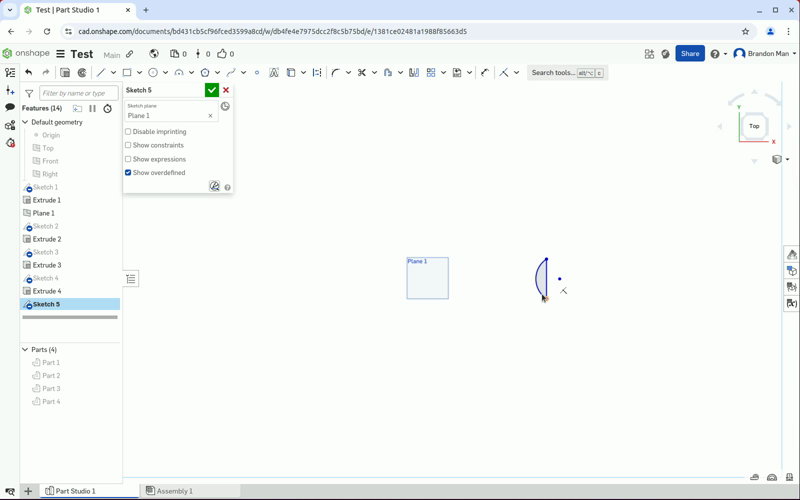
scroll(6)
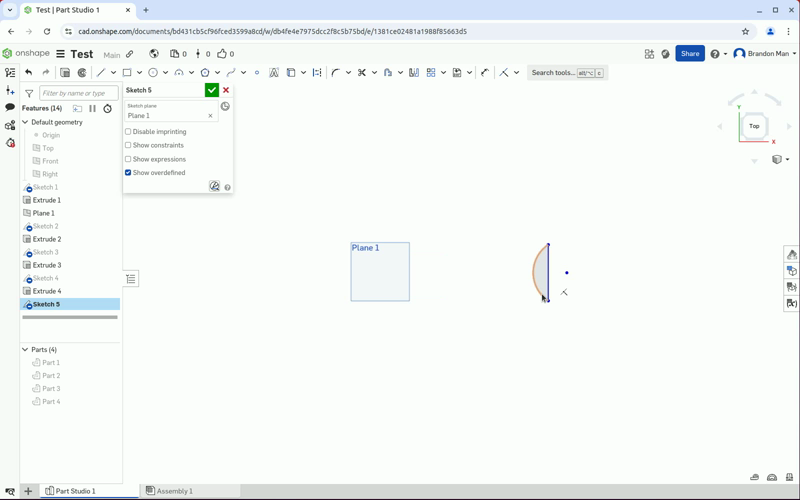
scroll(6)
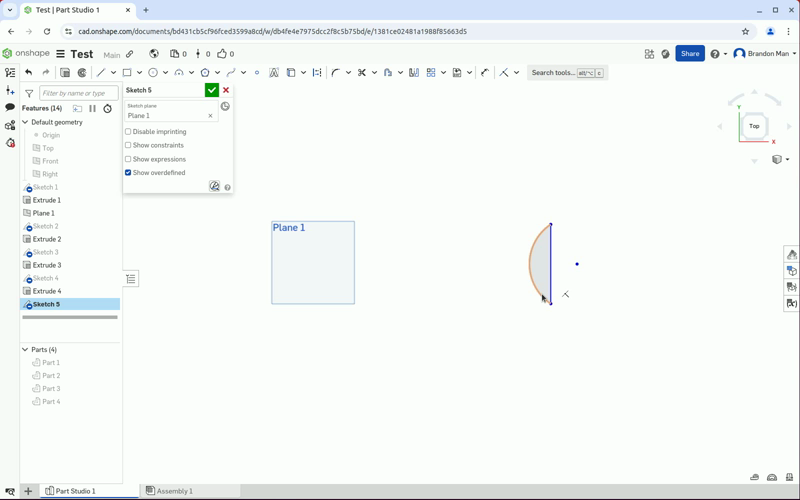
scroll(6)
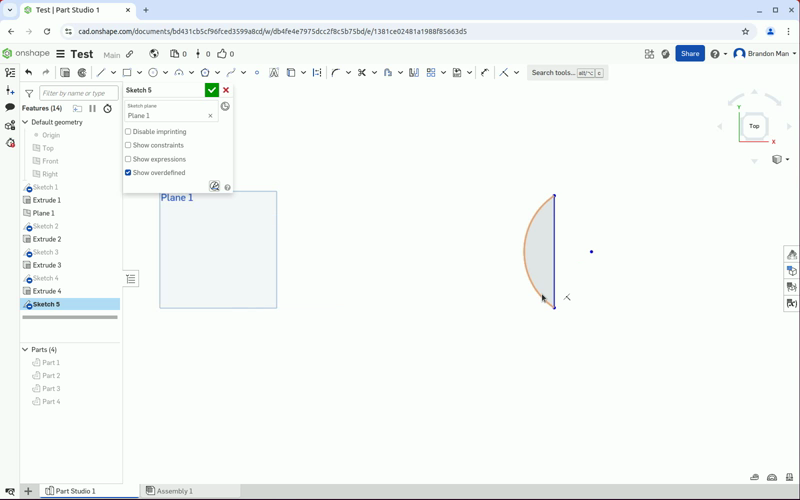
scroll(6)
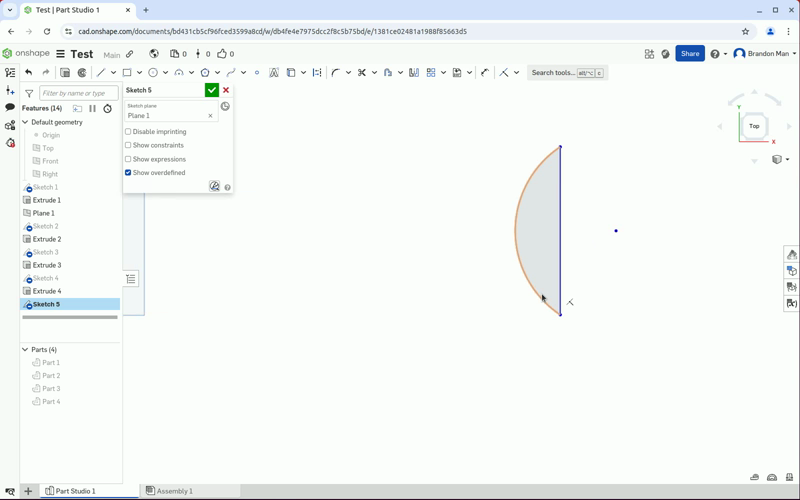
scroll(6)
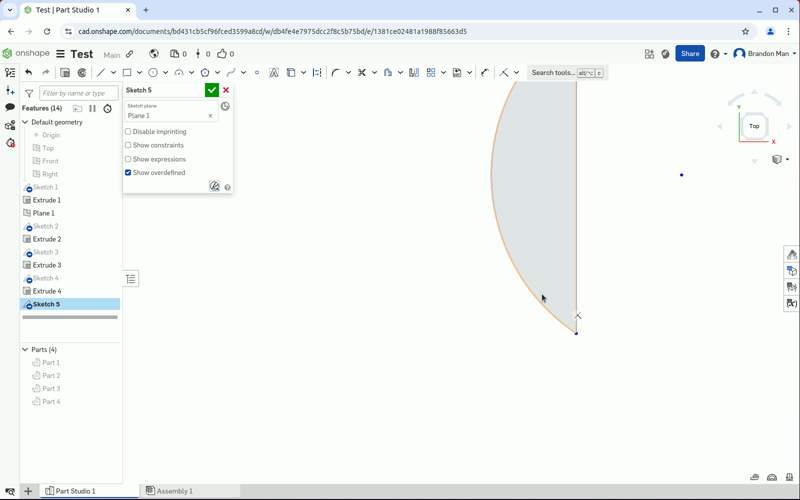
click(542, 293)
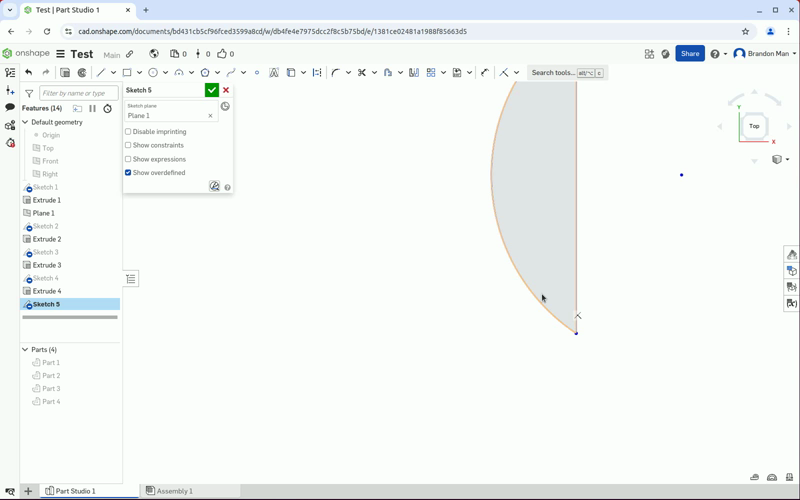
scroll(-6)
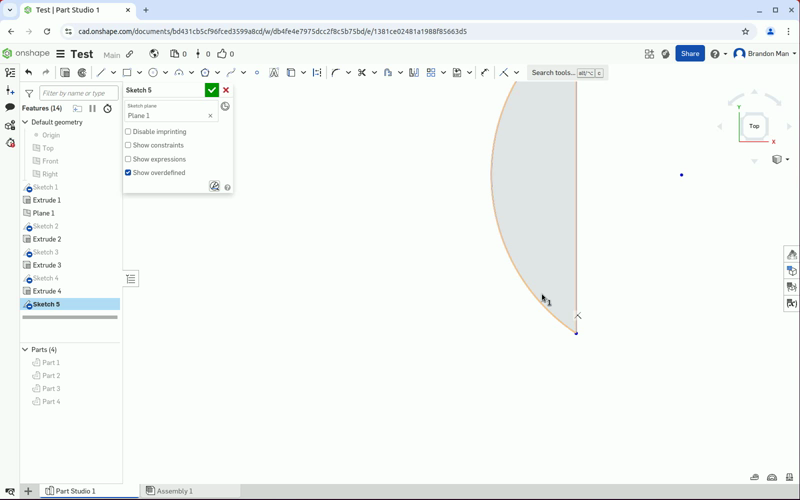
scroll(-6)
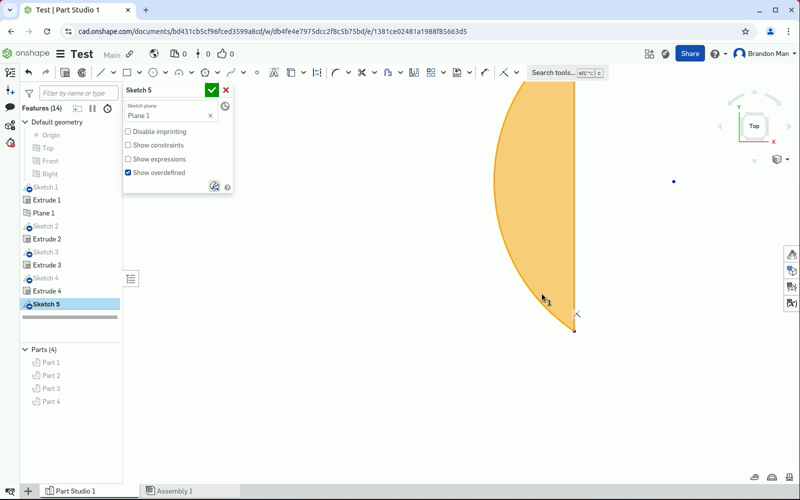
scroll(-6)
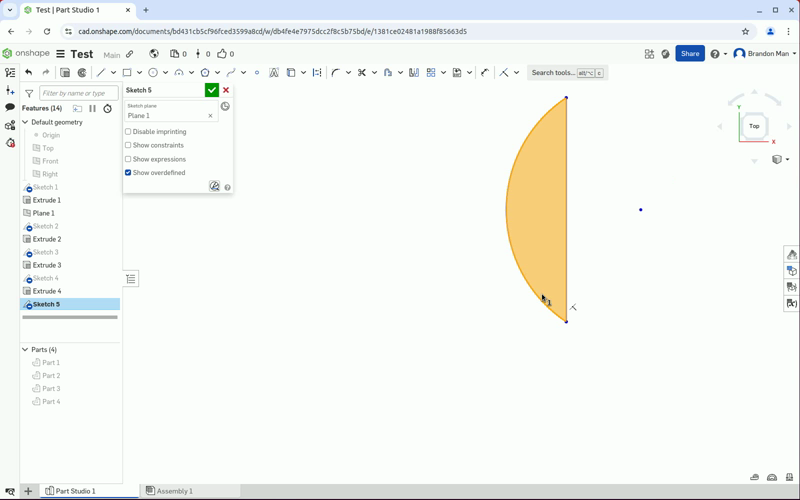
scroll(-6)
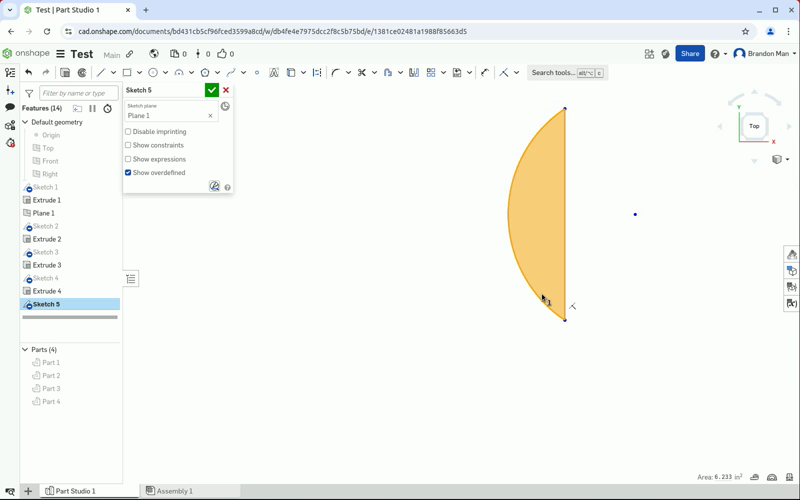
scroll(-6)
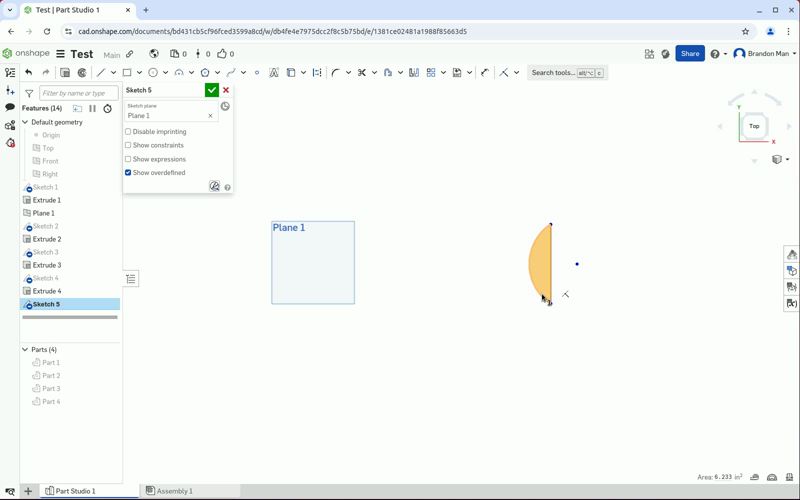
scroll(-6)
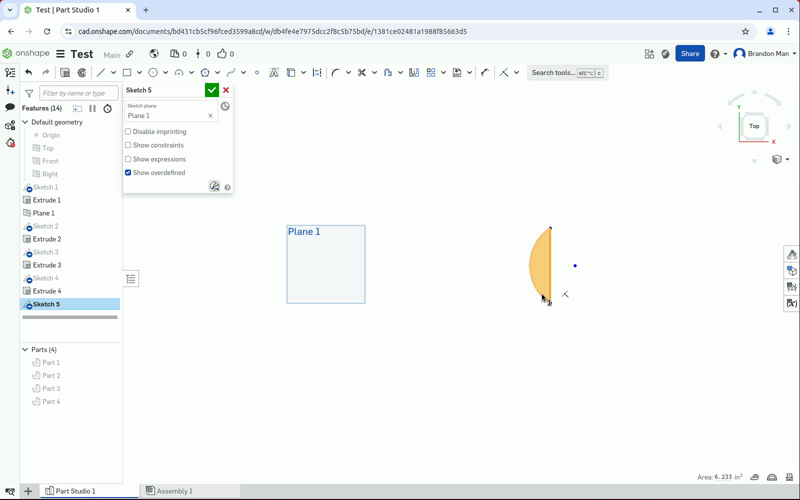
scroll(-6)
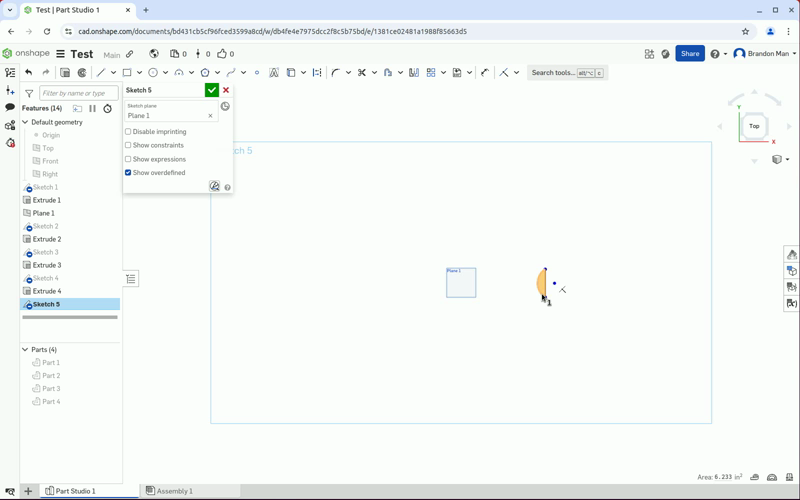
mouse_move(73, 352)
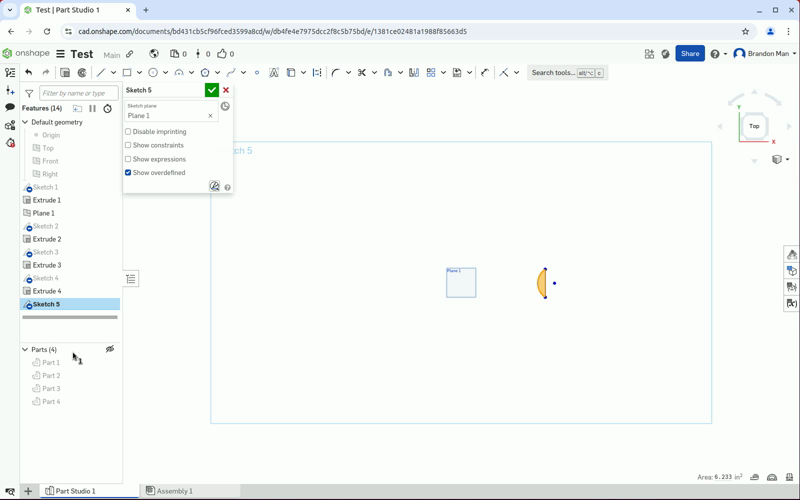
key(shift+y)
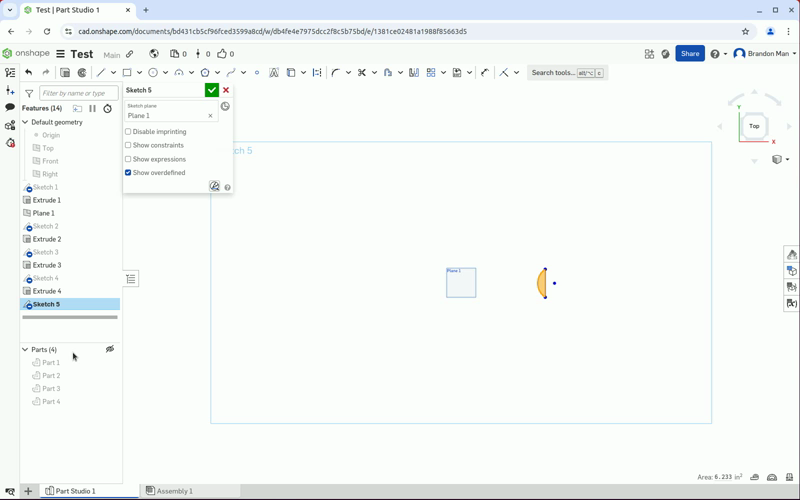
key(shift+e)
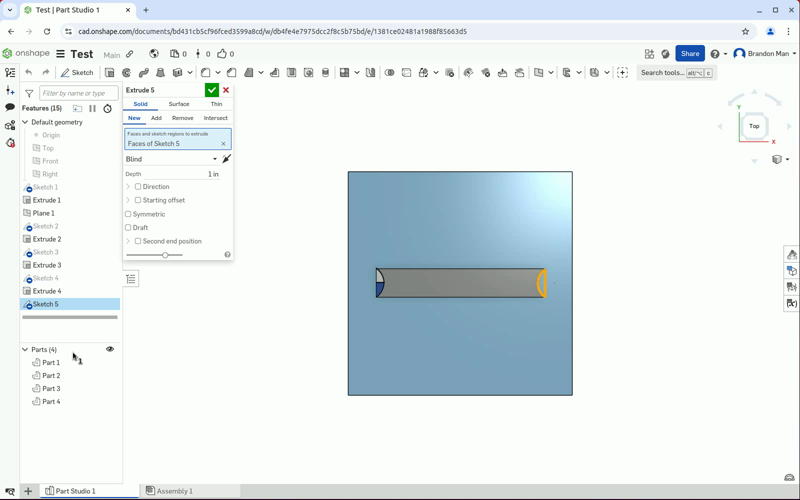
mouse_move(143, 106)
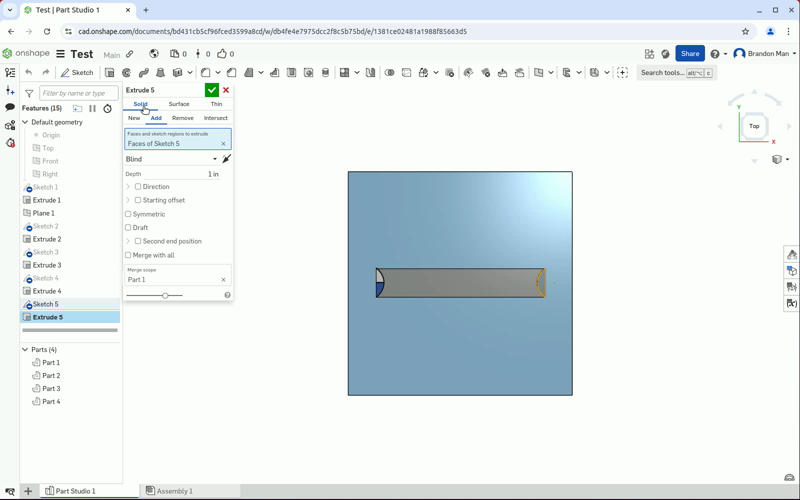
click(143, 106)
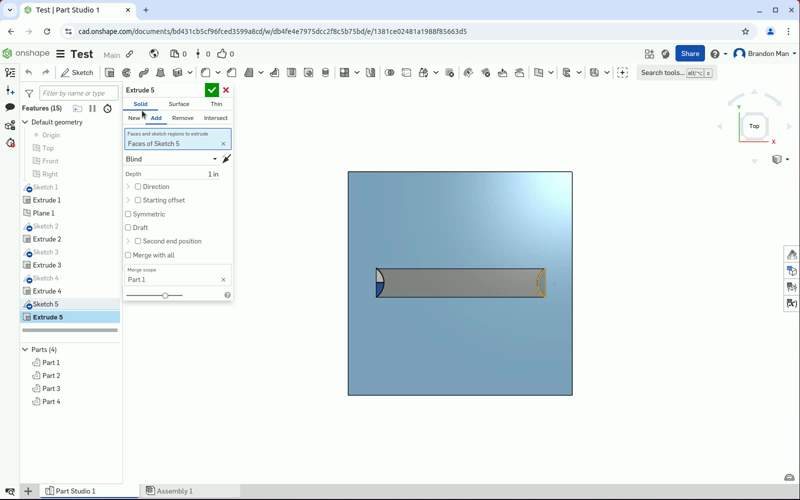
mouse_move(137, 120)
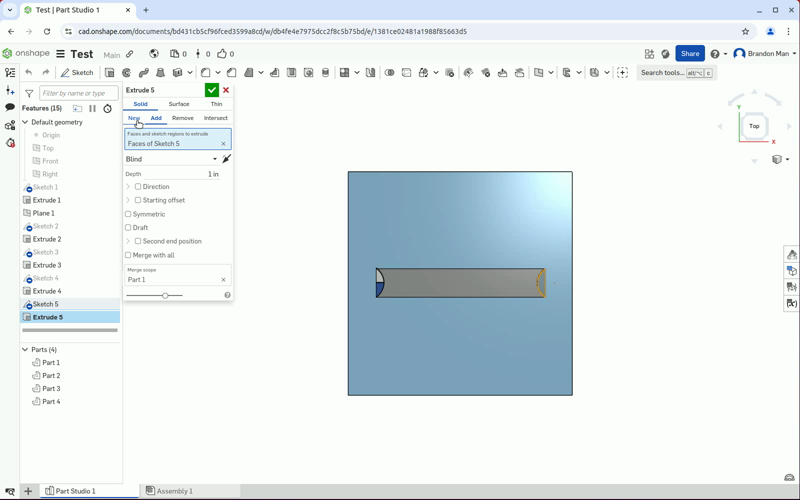
click(137, 120)
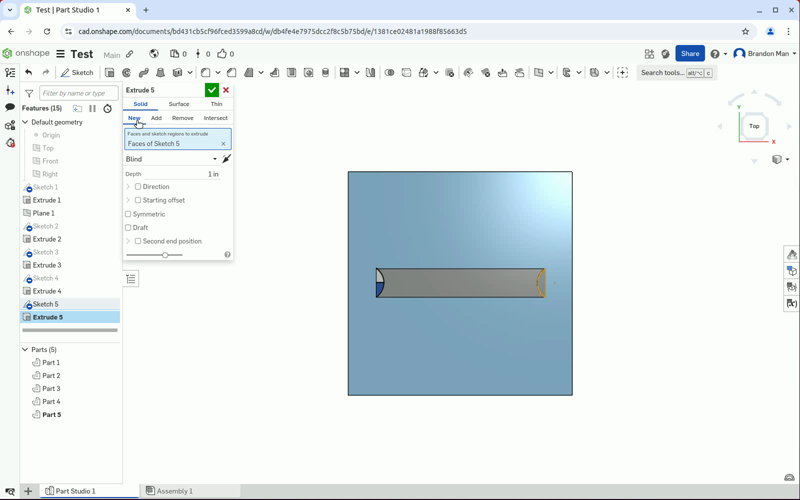
key(tab, 4)
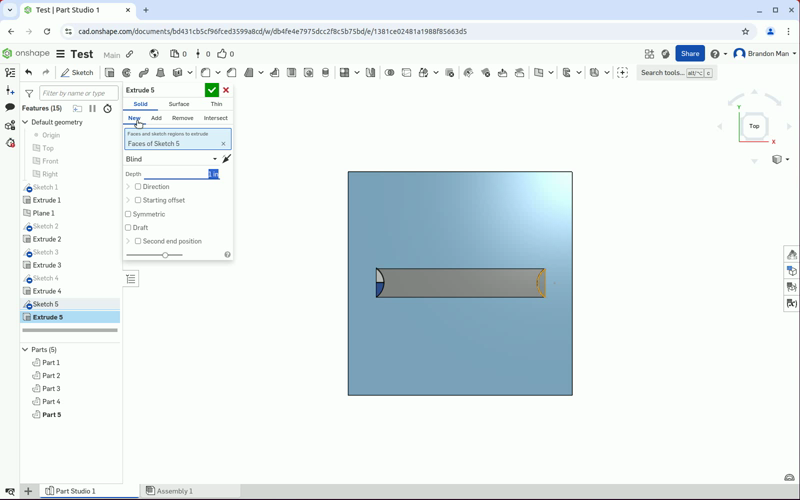
text(3.37)
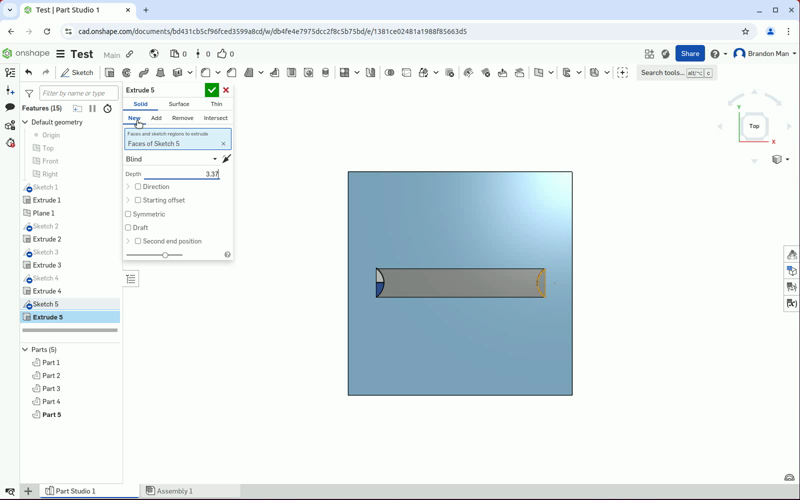
key(enter)
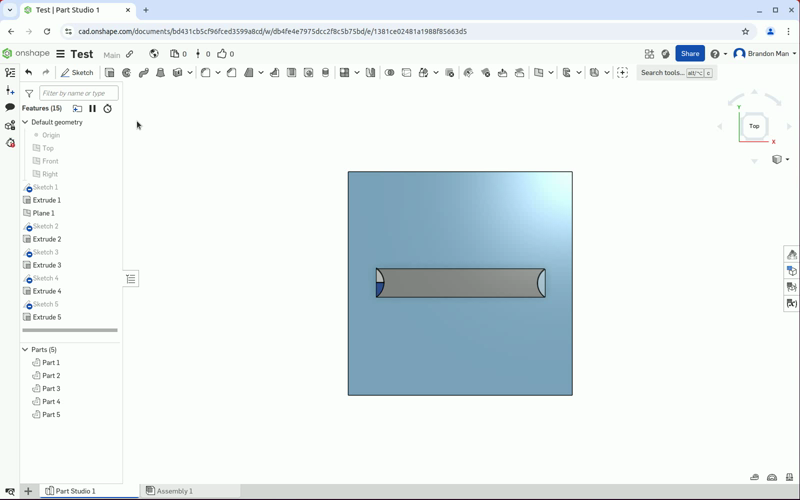
key(shift+h)
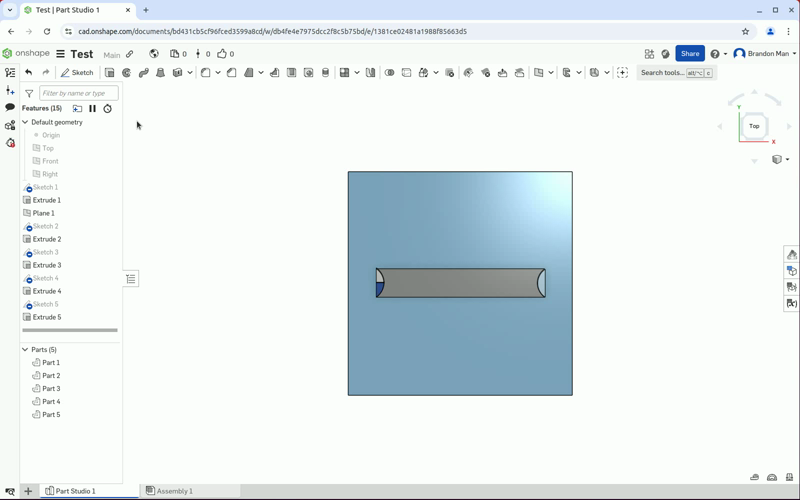
key(shift+h)
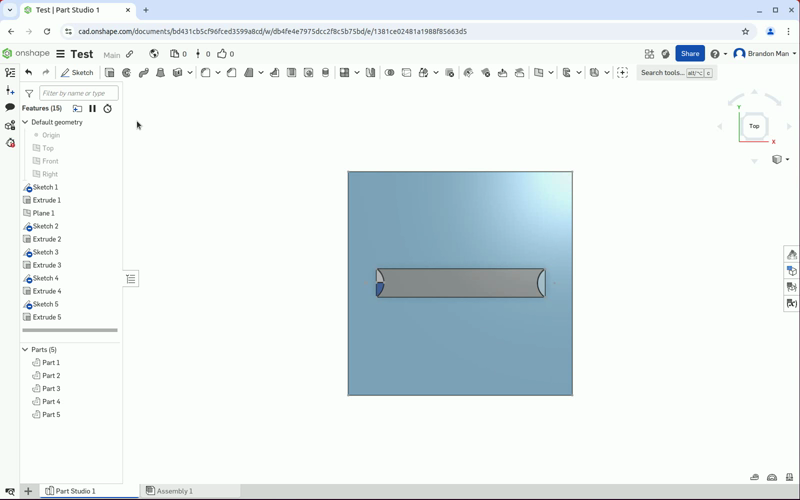
key(shift+7)
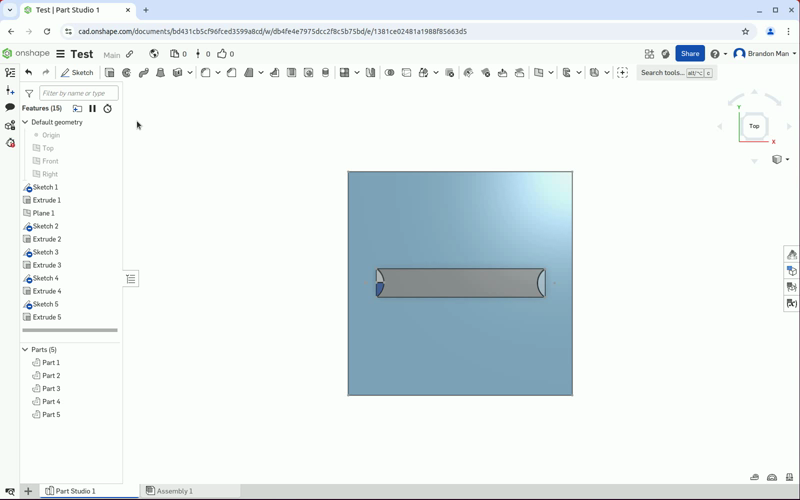
key(up, 3)
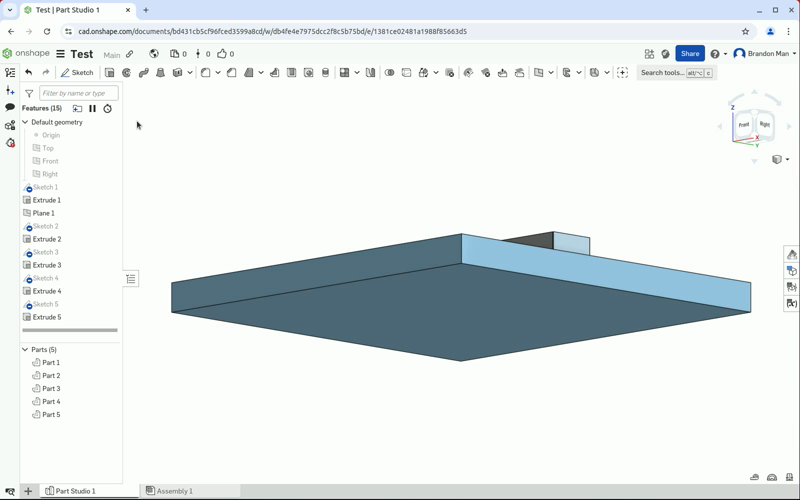
key(left, 3)
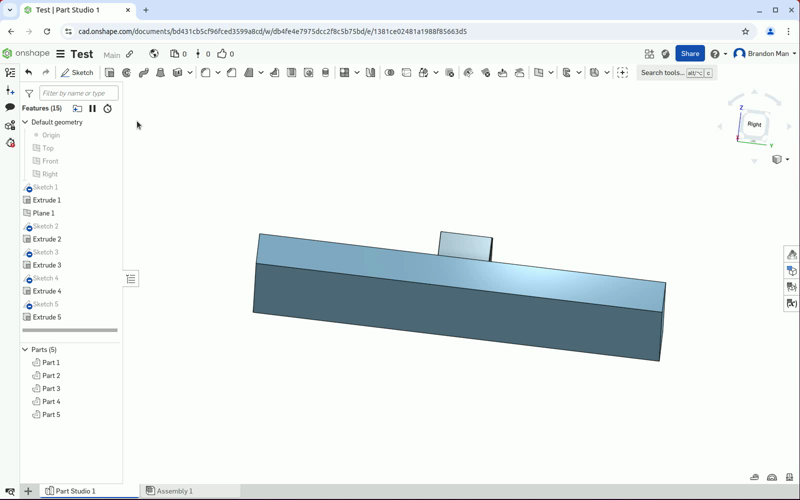
key(right, 3)
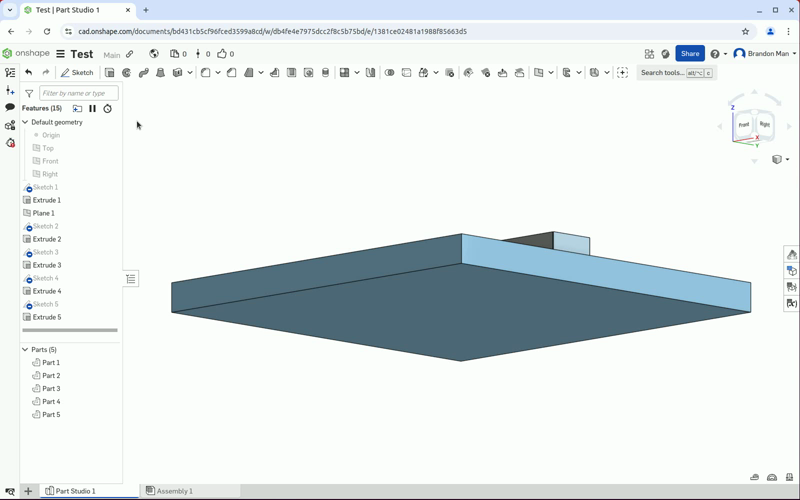
key(down, 3)
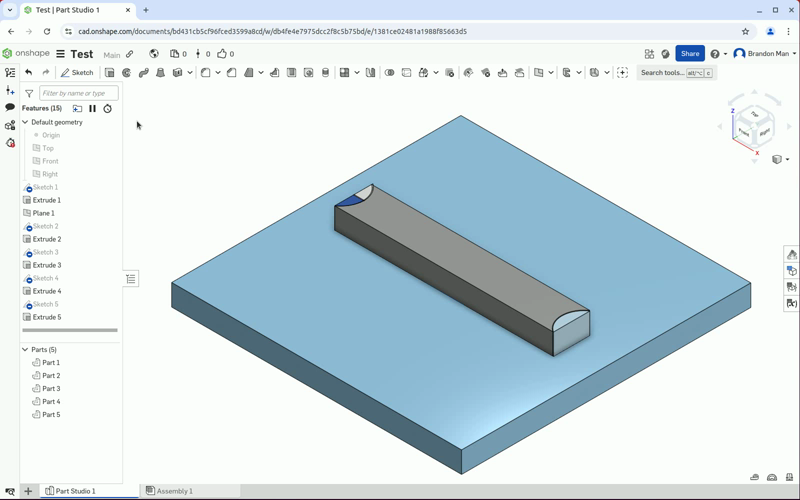
mouse_move(73, 189)
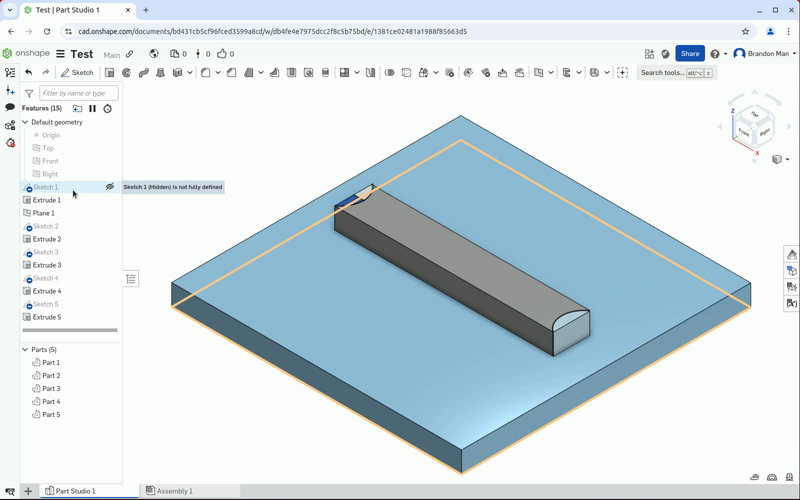
click(73, 189)